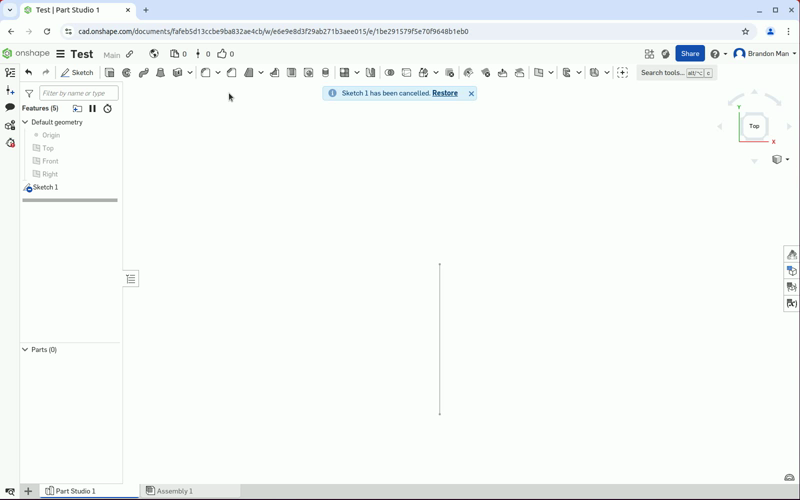
key(shift+h)
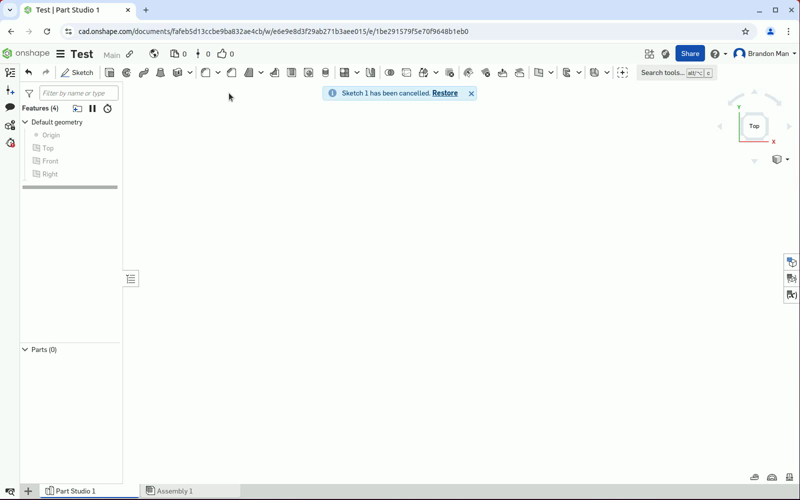
mouse_move(73, 352)
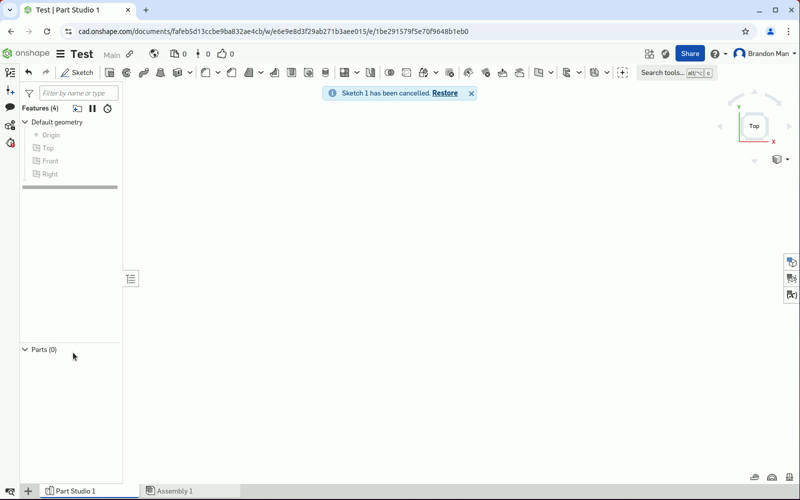
key(y)
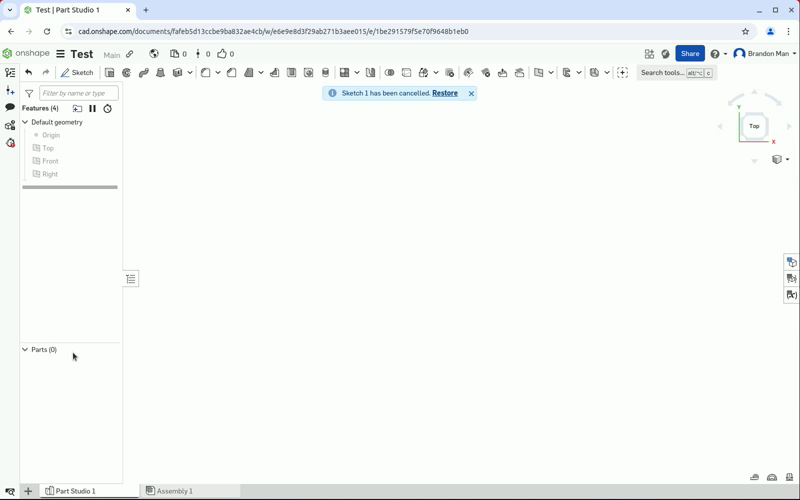
key(shift+p)
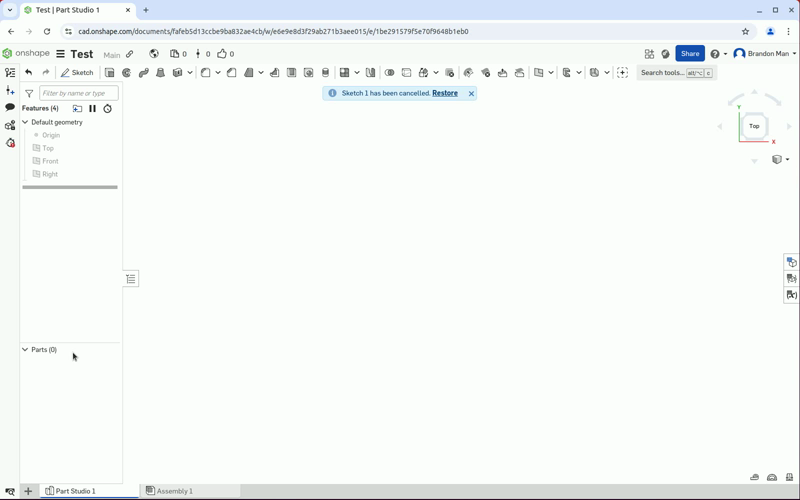
key(space)
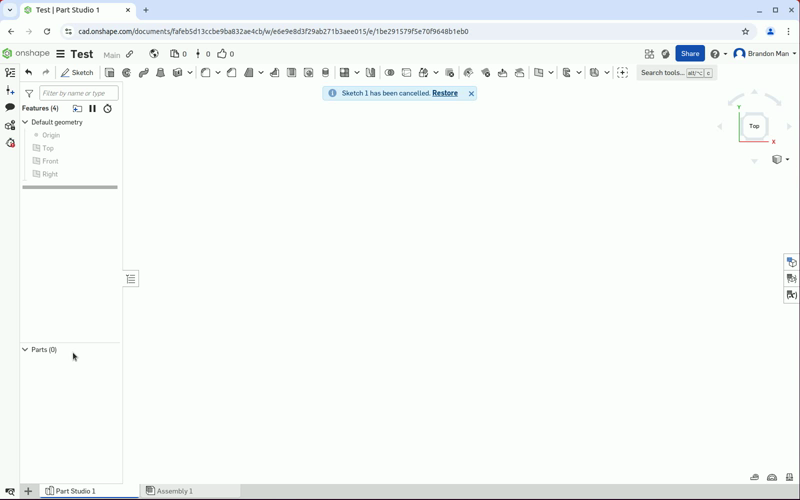
key_down(shift)
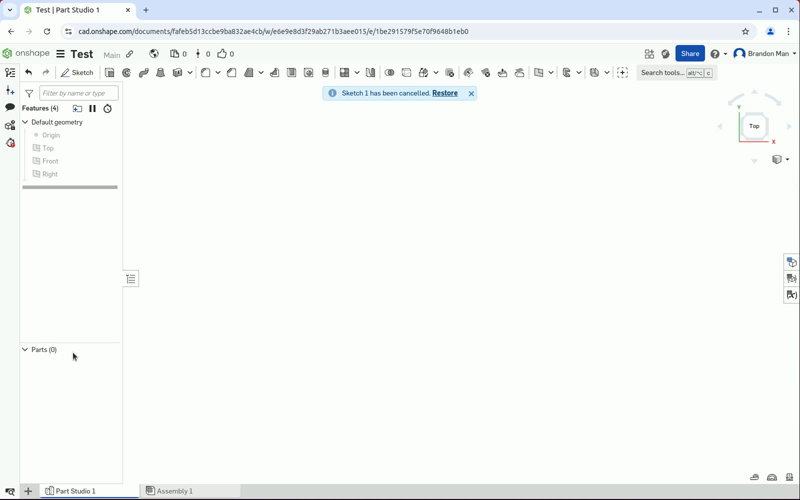
key(up)
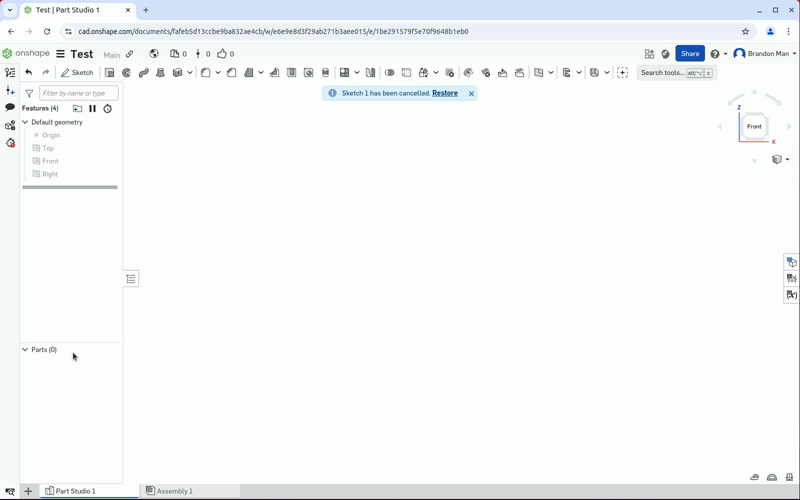
key_up(shift)
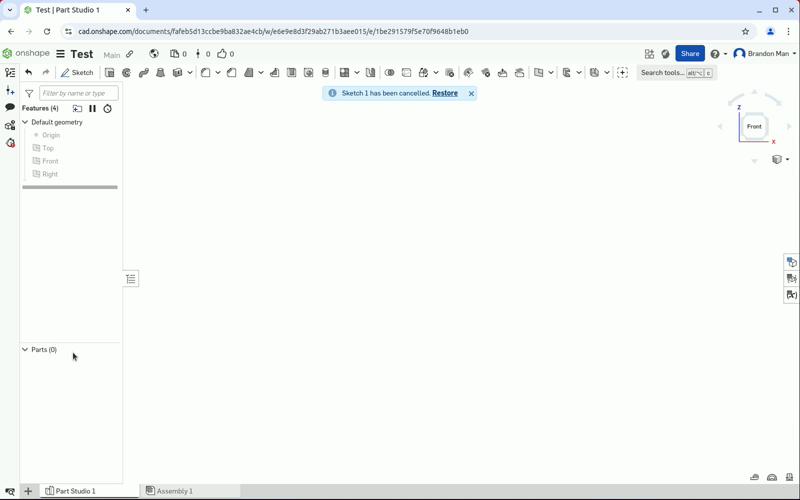
mouse_move(73, 352)
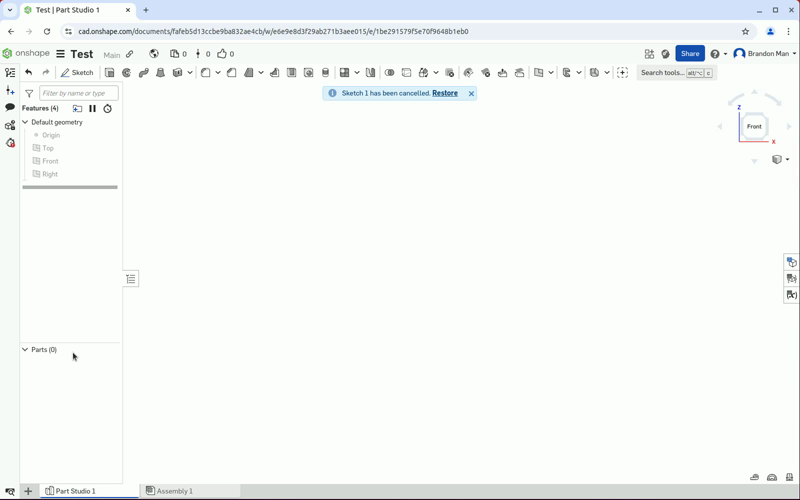
key(shift+y)
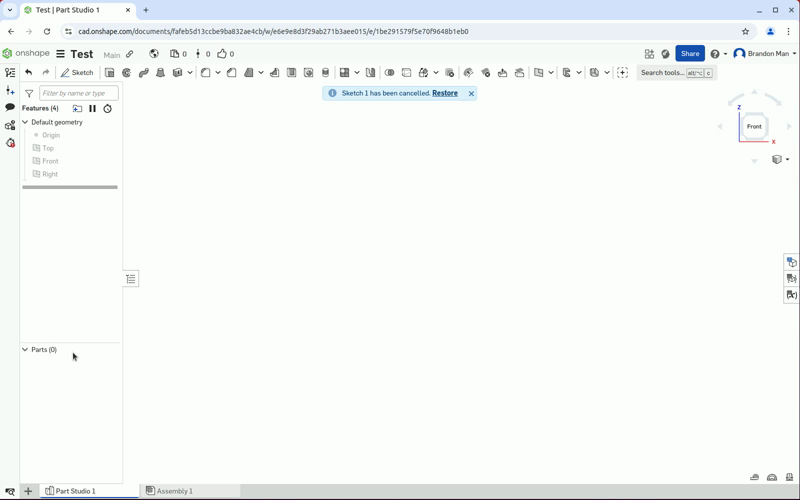
key(shift+s)
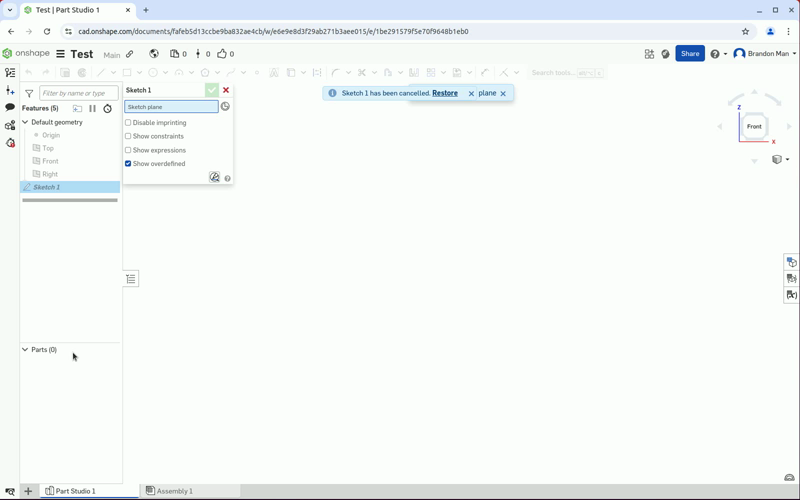
mouse_move(73, 163)
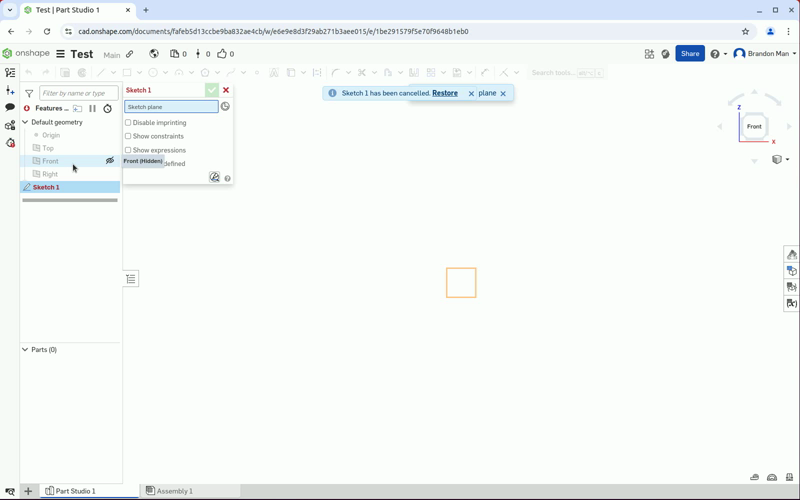
click(73, 163)
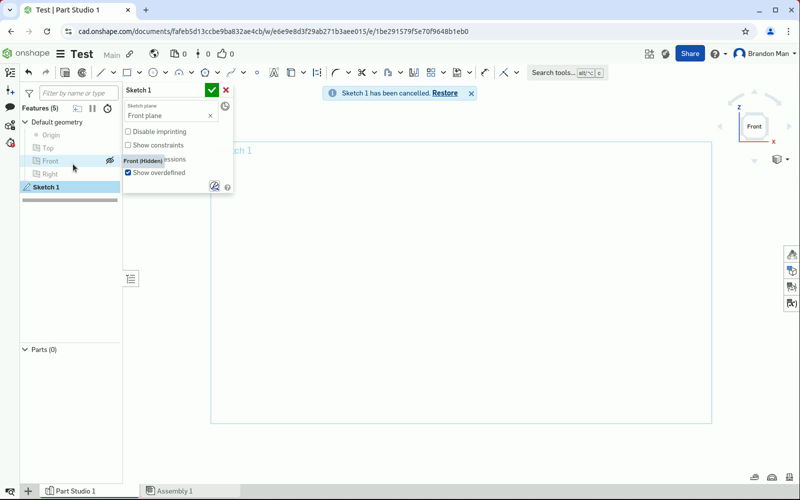
mouse_move(73, 352)
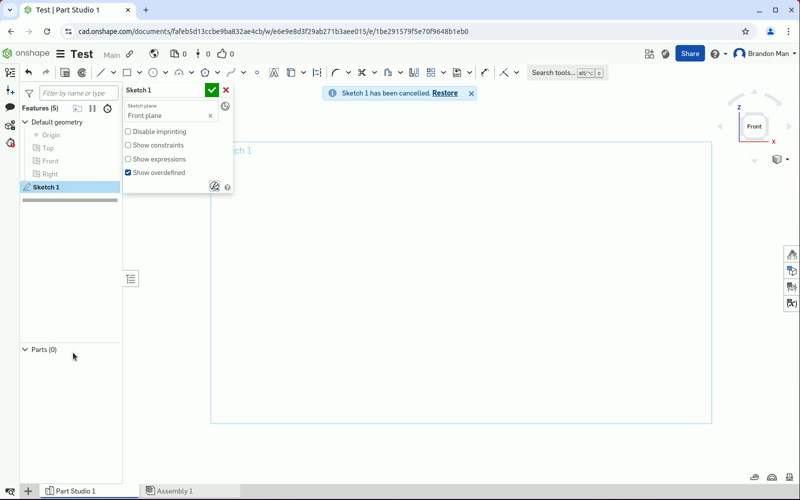
key(y)
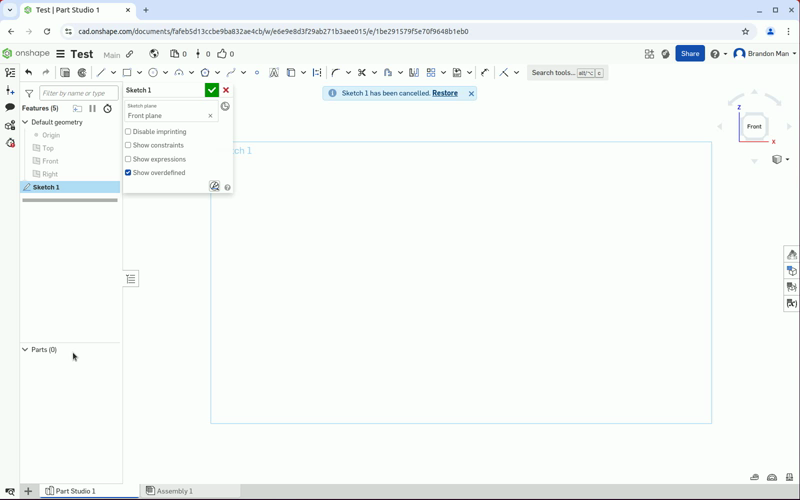
key(l)
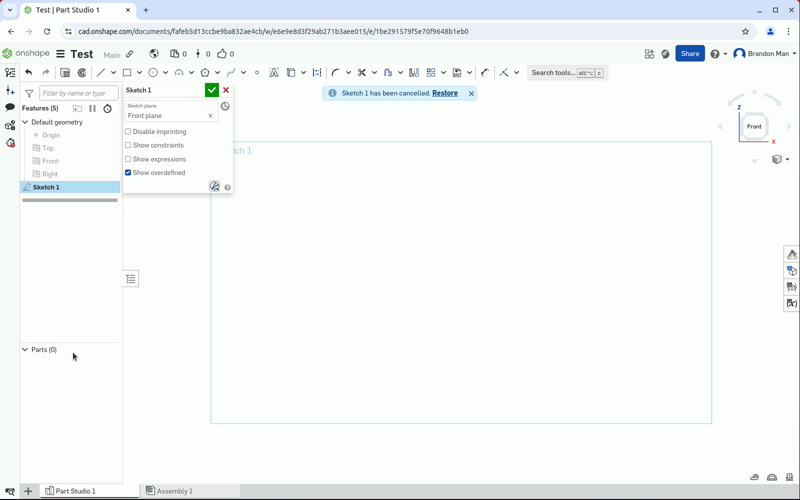
key_down(shift)
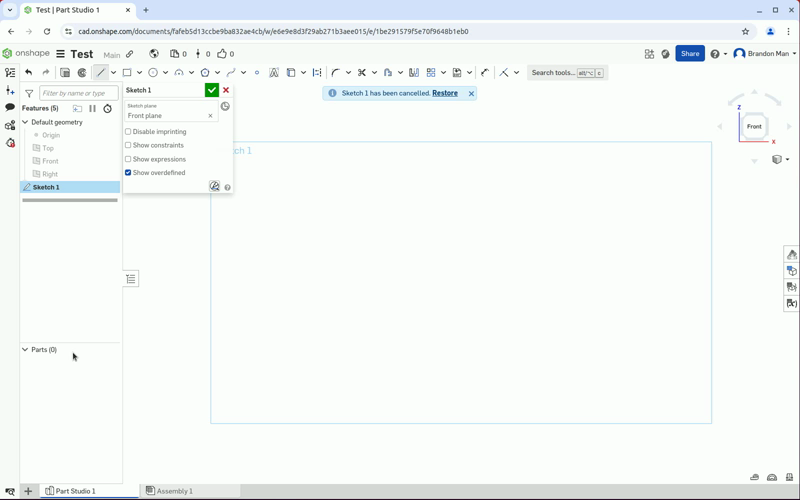
mouse_move(420, 320)
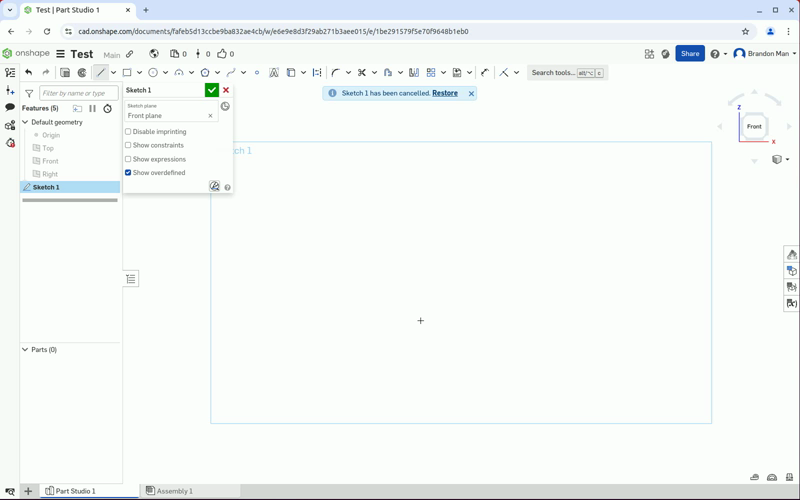
click(420, 320)
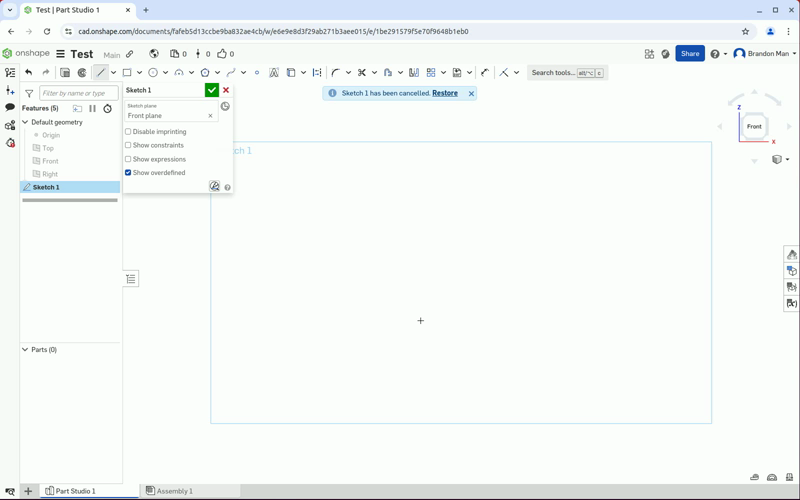
key_up(shift)
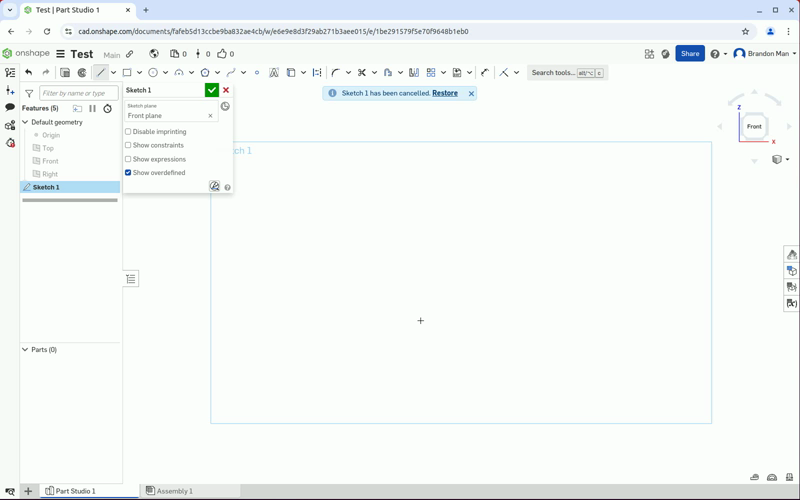
key_down(shift)
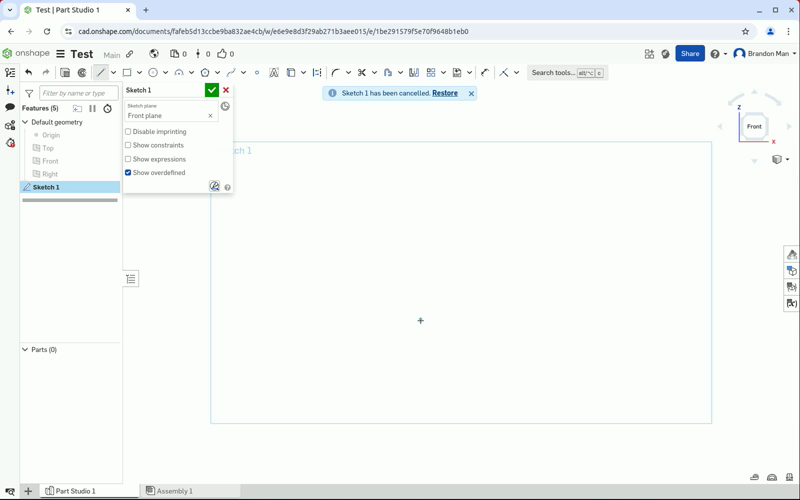
mouse_move(542, 320)
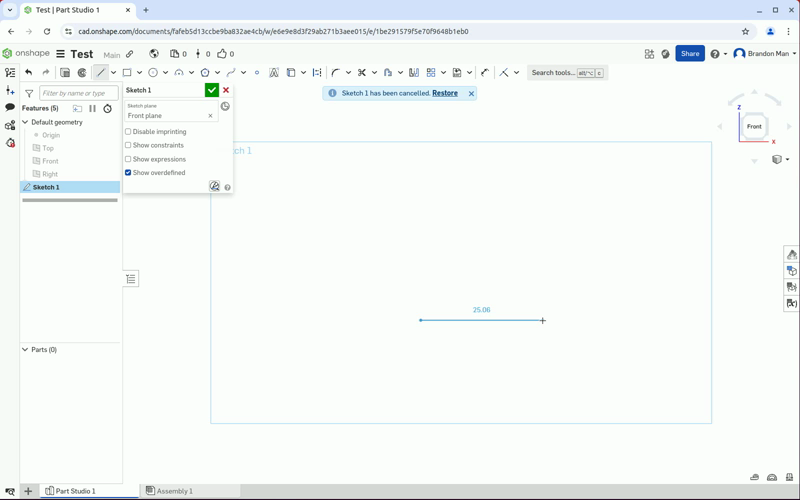
click(542, 320)
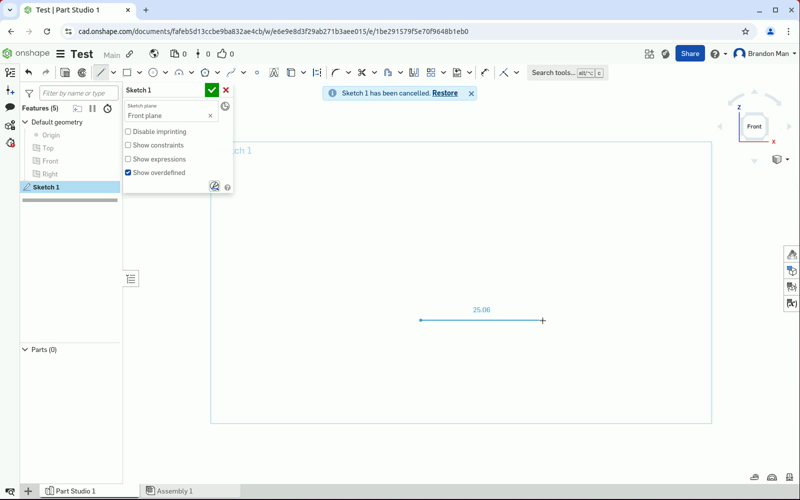
key_up(shift)
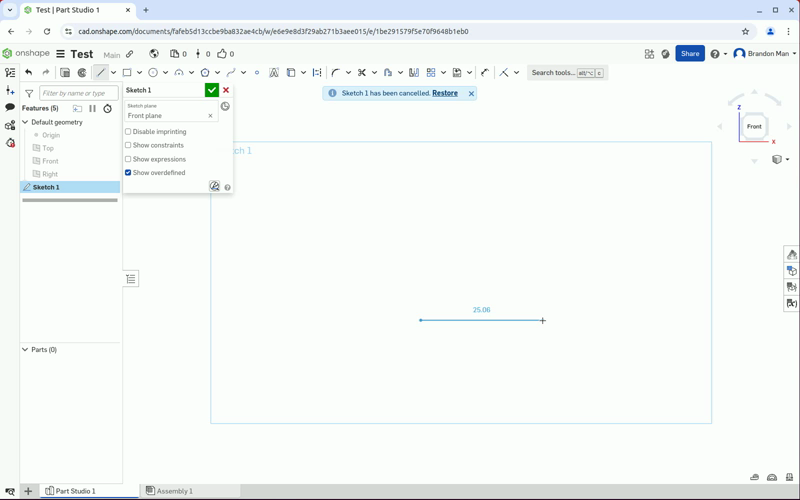
key_down(shift)
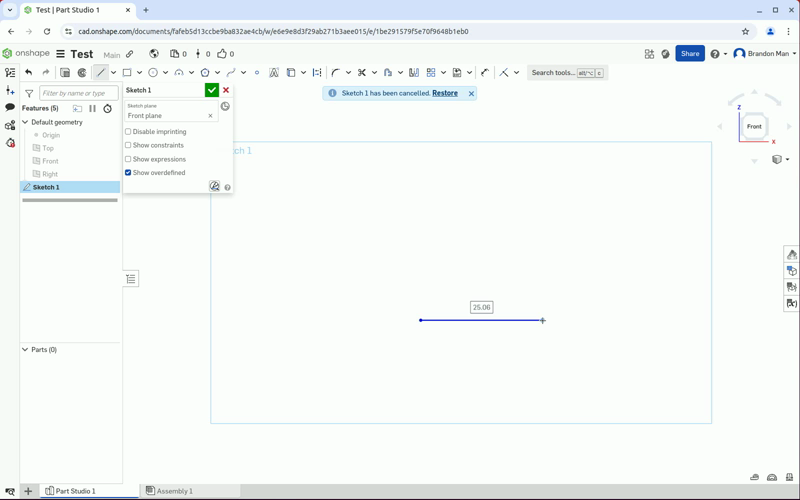
mouse_move(572, 320)
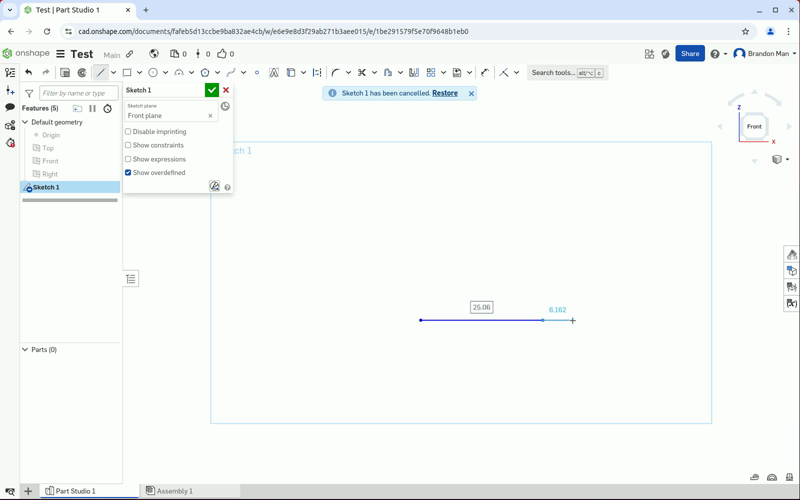
mouse_move(542, 283)
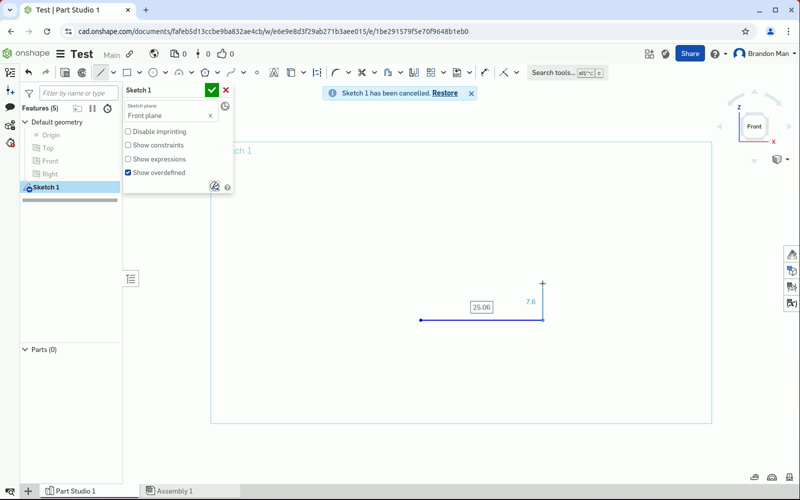
click(542, 283)
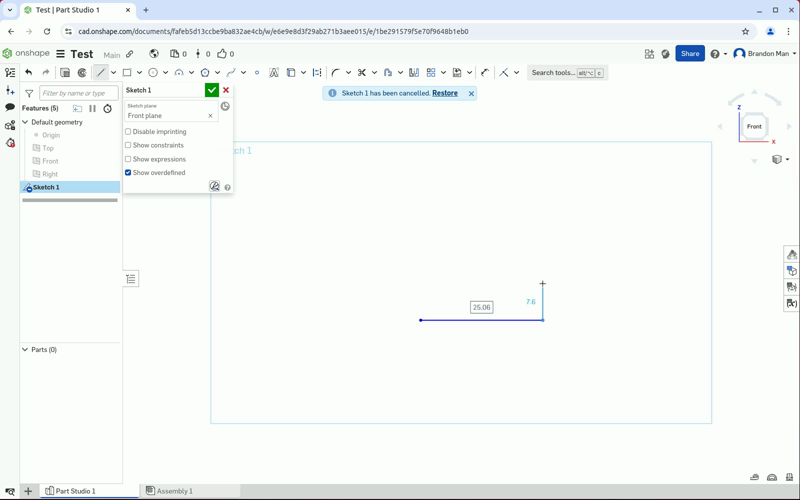
key_up(shift)
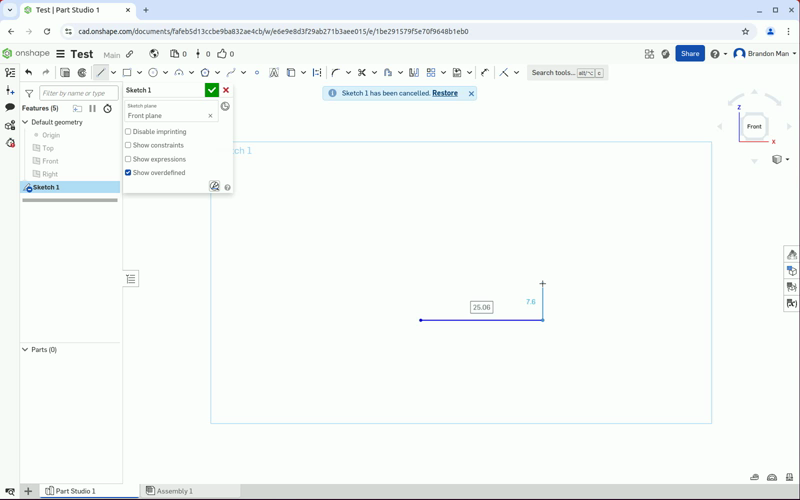
key(esc)
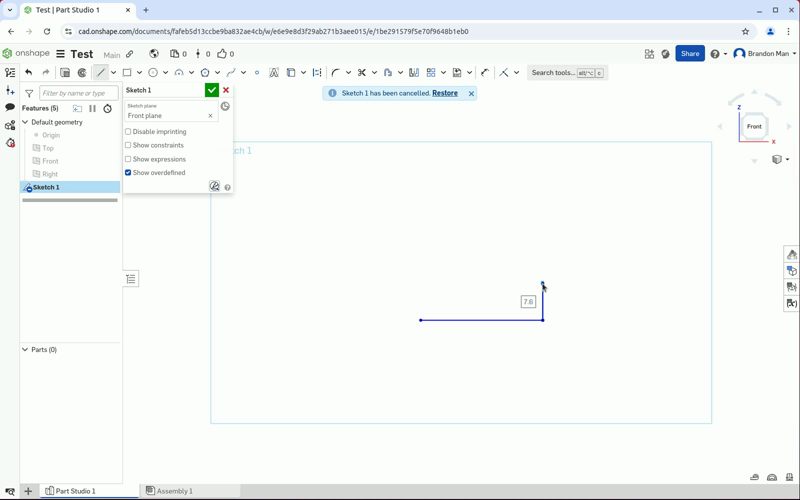
key(a)
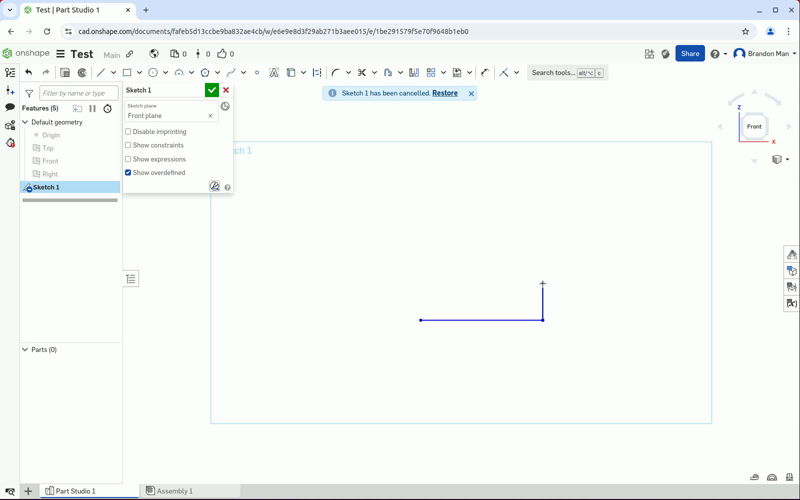
mouse_move(542, 283)
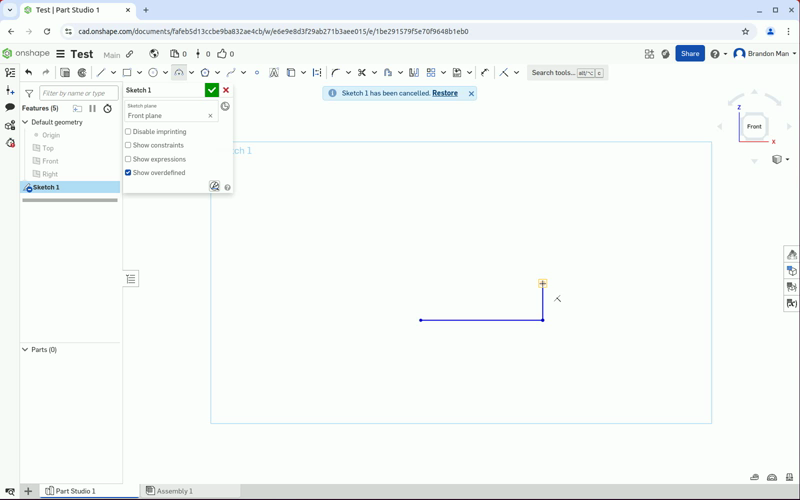
click(542, 283)
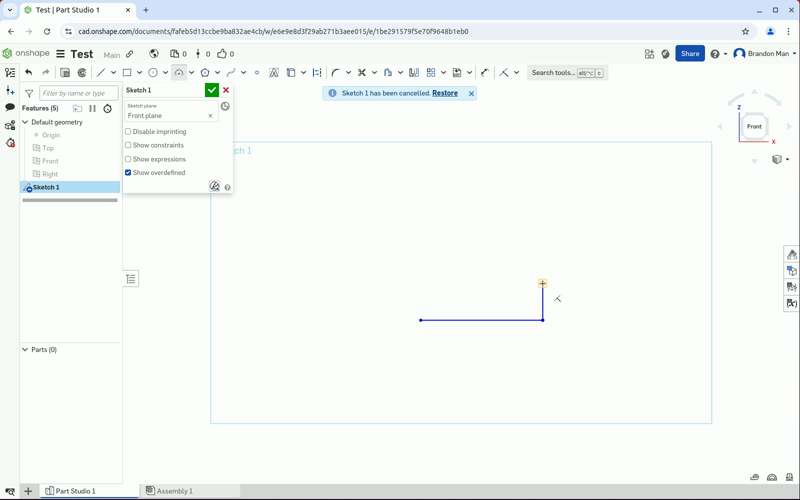
key_down(shift)
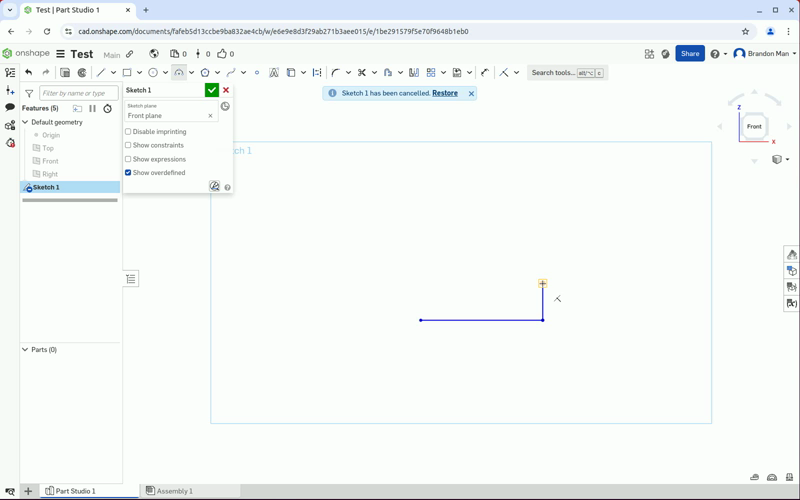
mouse_move(505, 246)
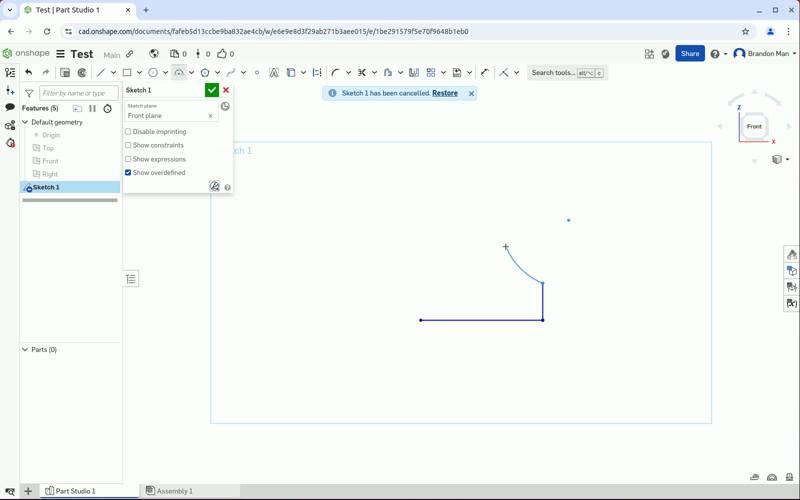
click(505, 246)
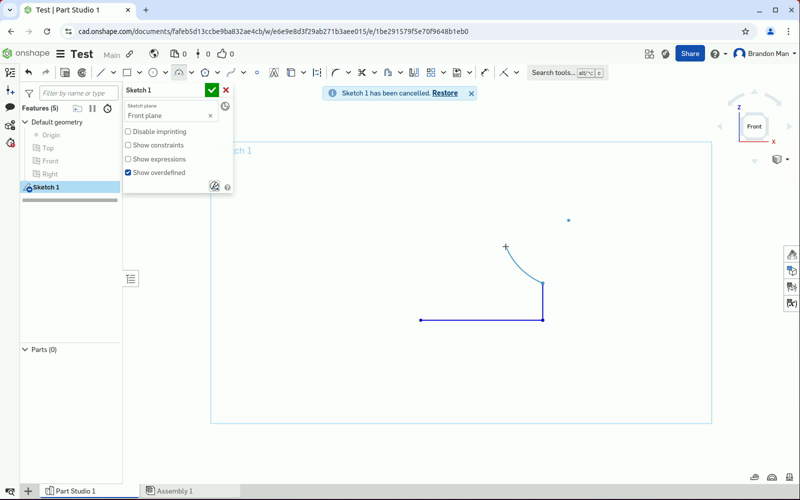
mouse_move(516, 272)
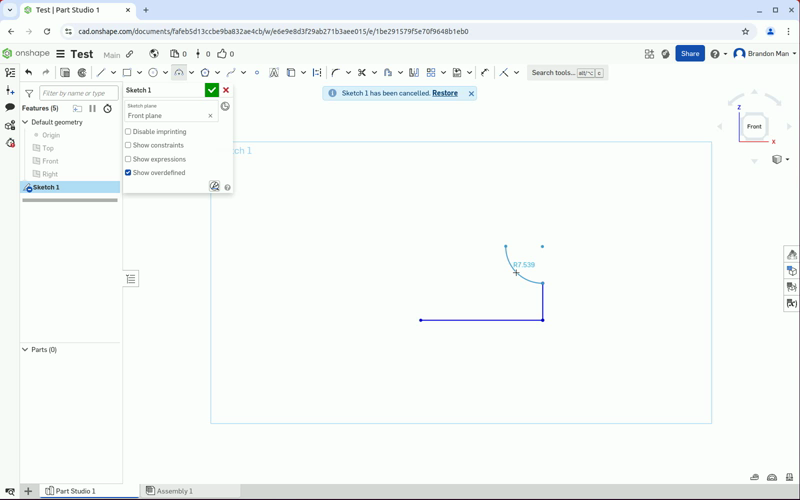
click(516, 272)
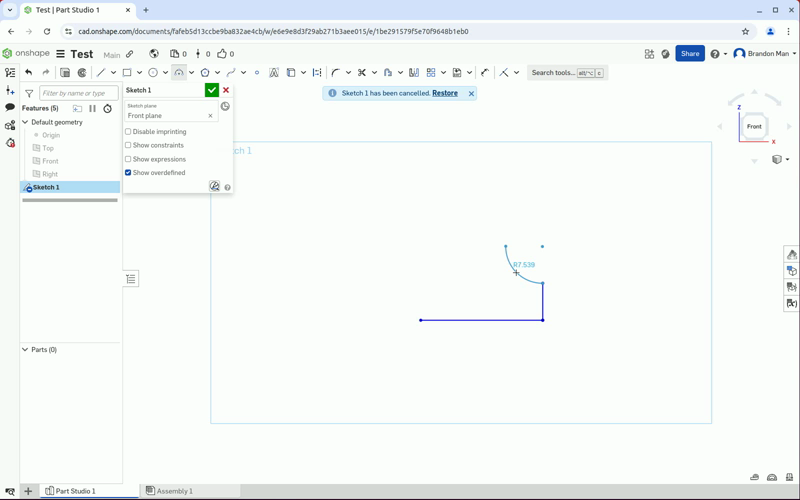
key_up(shift)
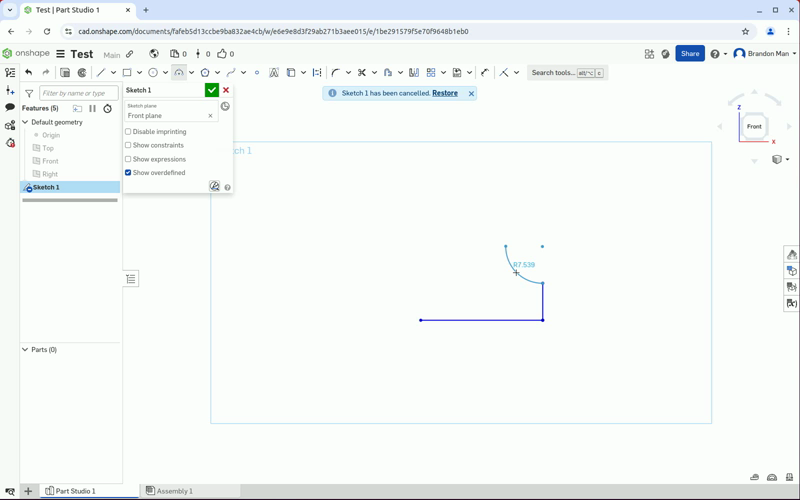
key(esc)
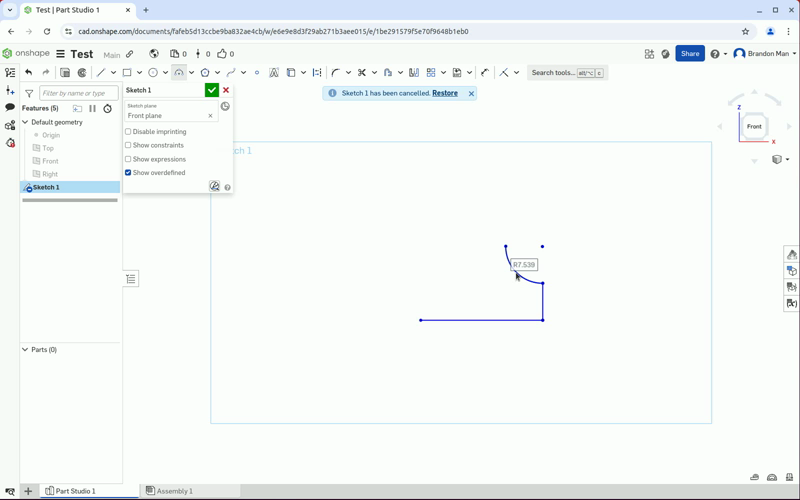
key(l)
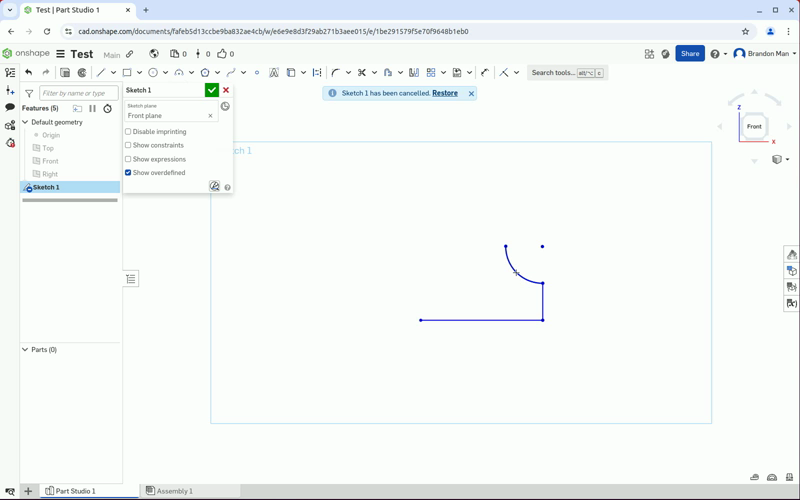
mouse_move(505, 246)
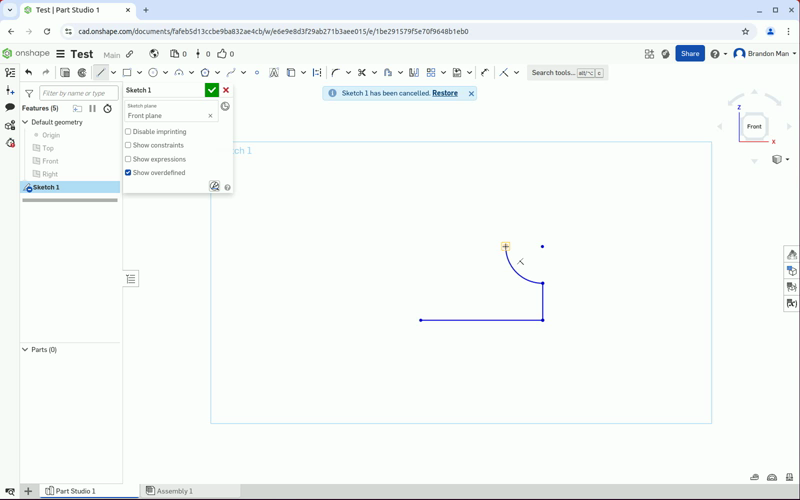
click(505, 246)
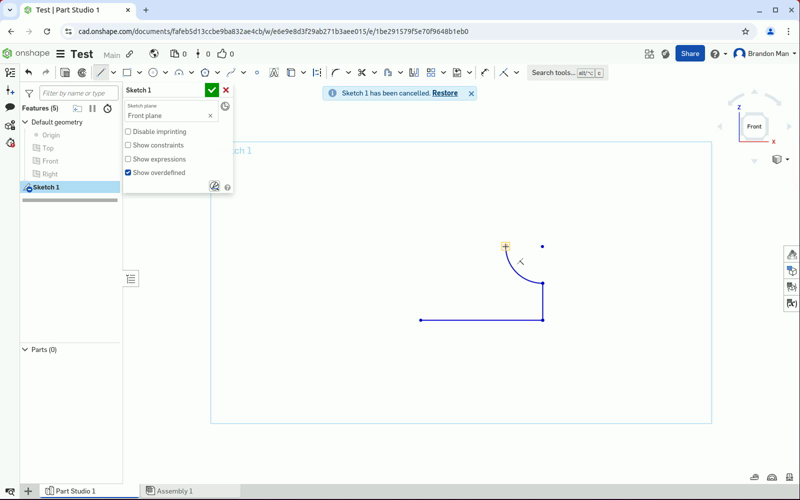
key_down(shift)
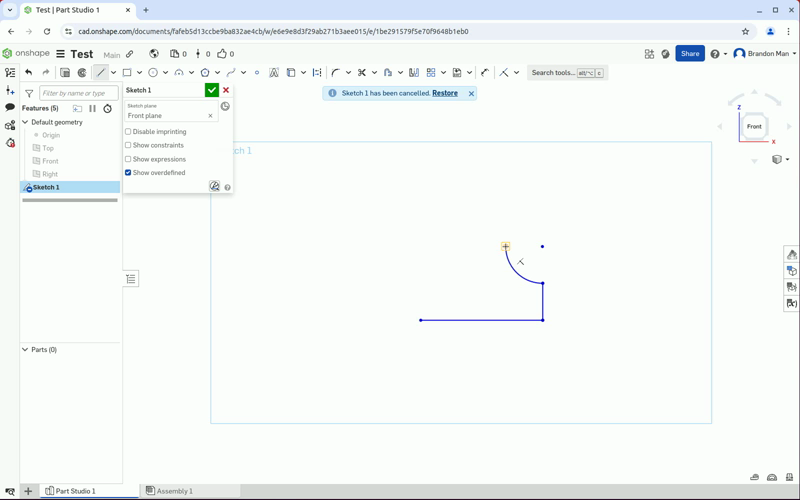
mouse_move(420, 246)
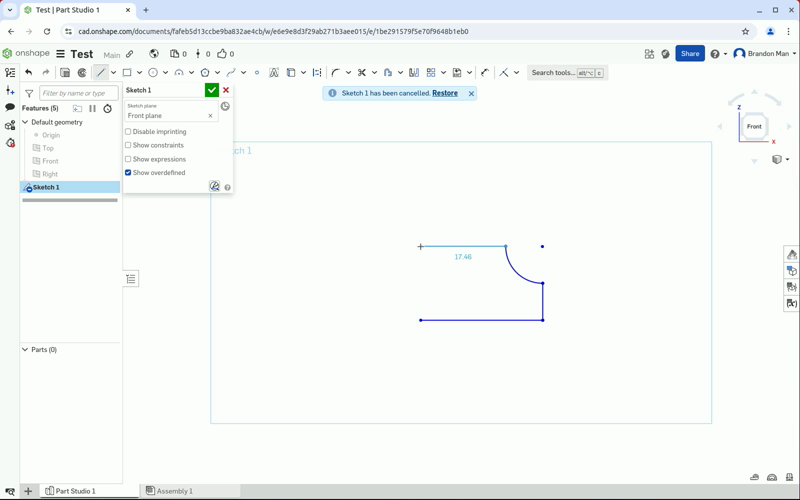
click(420, 246)
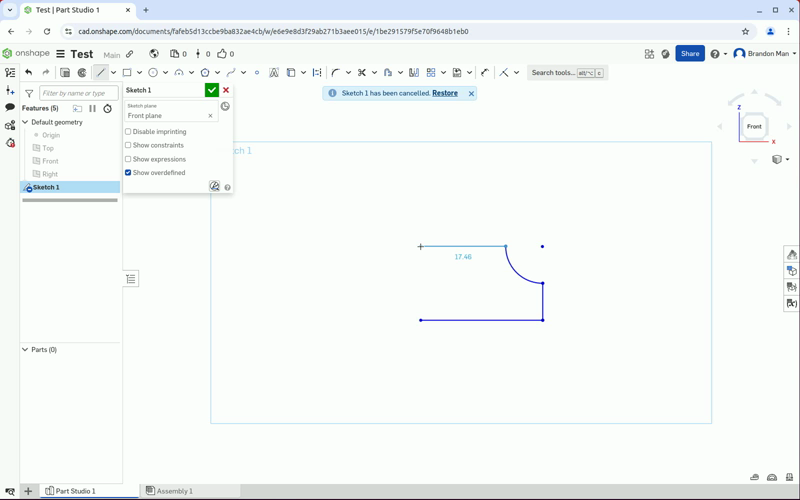
key_up(shift)
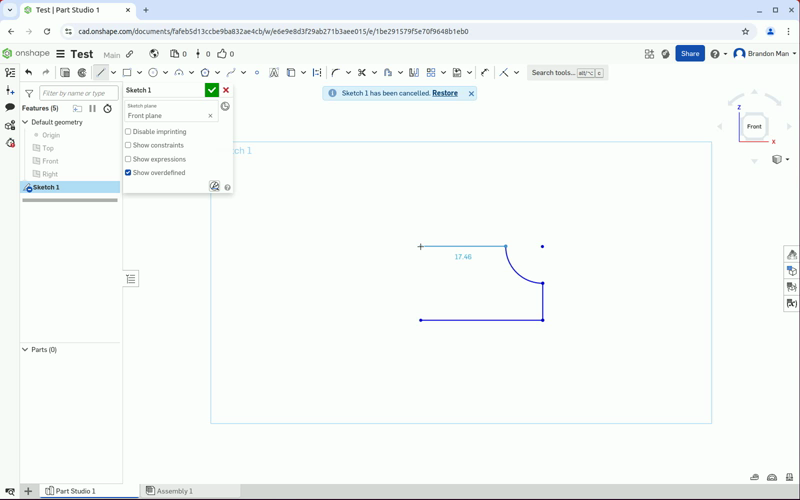
key(esc)
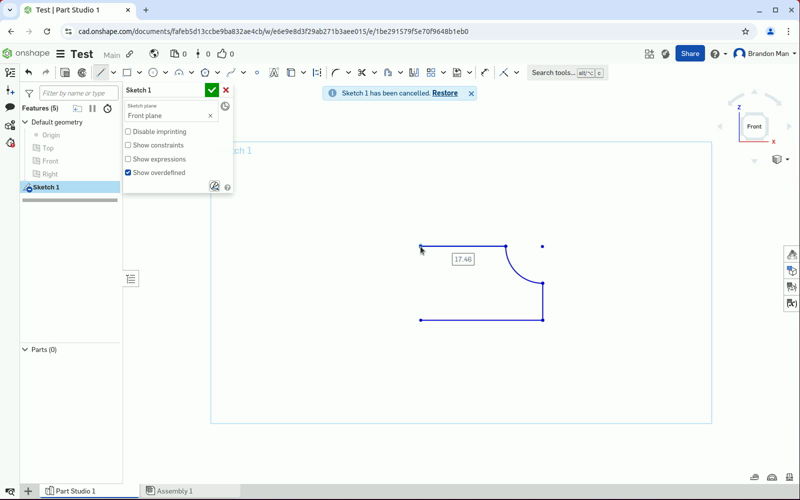
key(a)
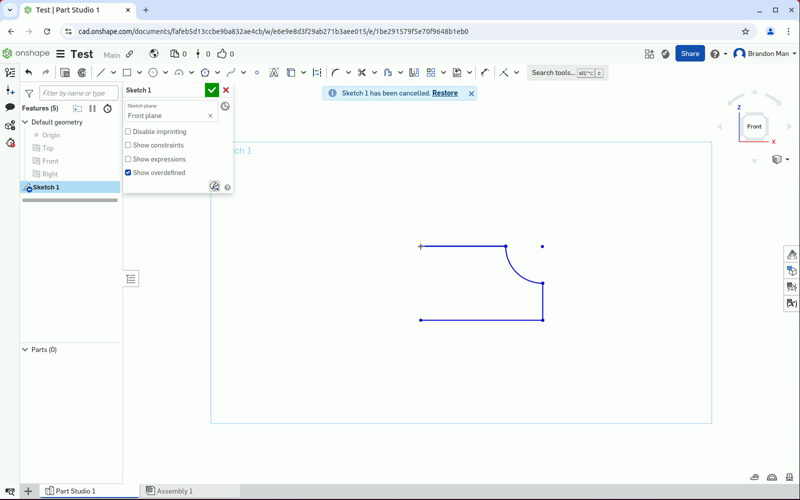
mouse_move(420, 246)
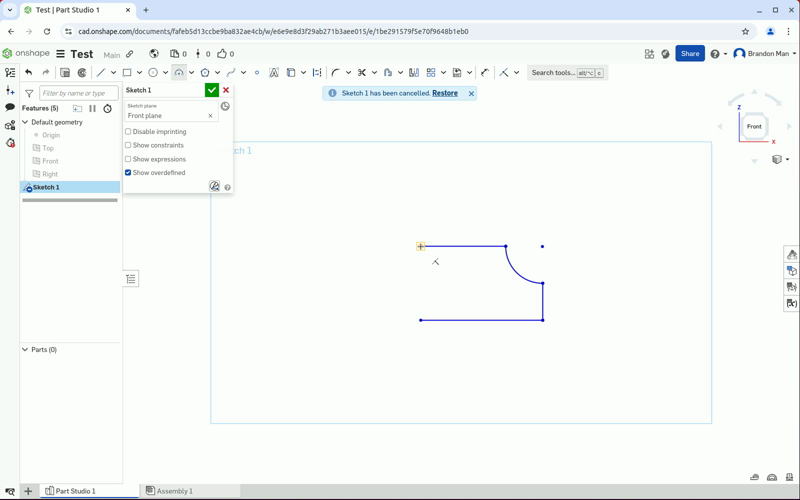
click(420, 246)
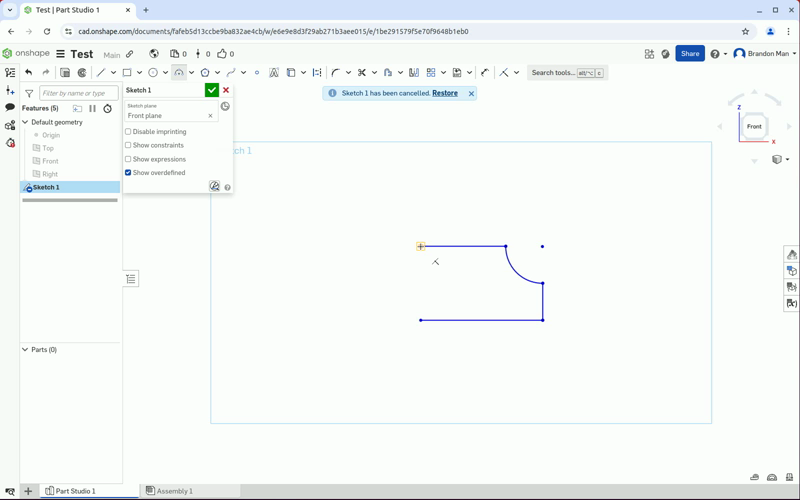
mouse_move(420, 320)
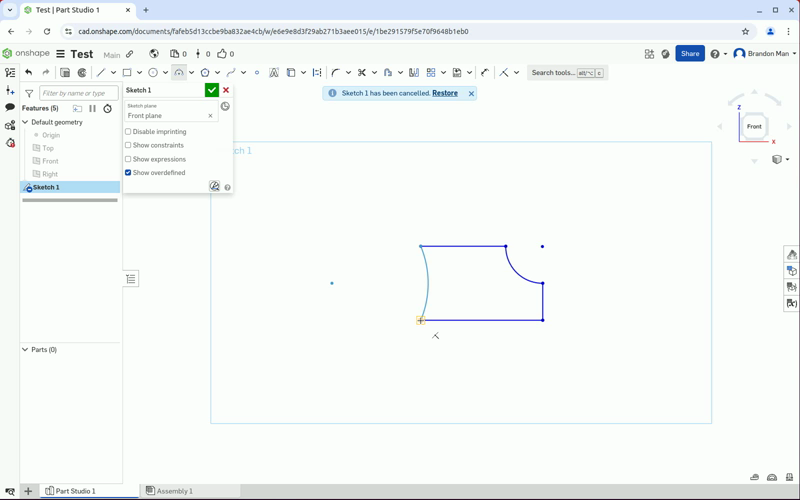
click(420, 320)
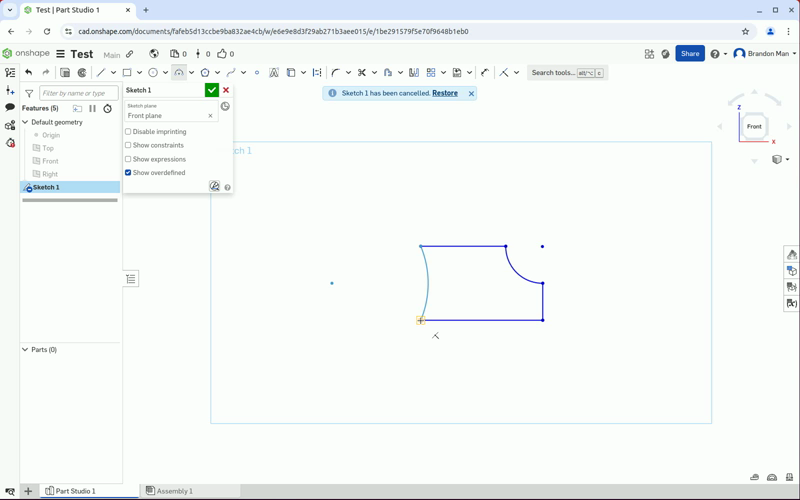
key_down(shift)
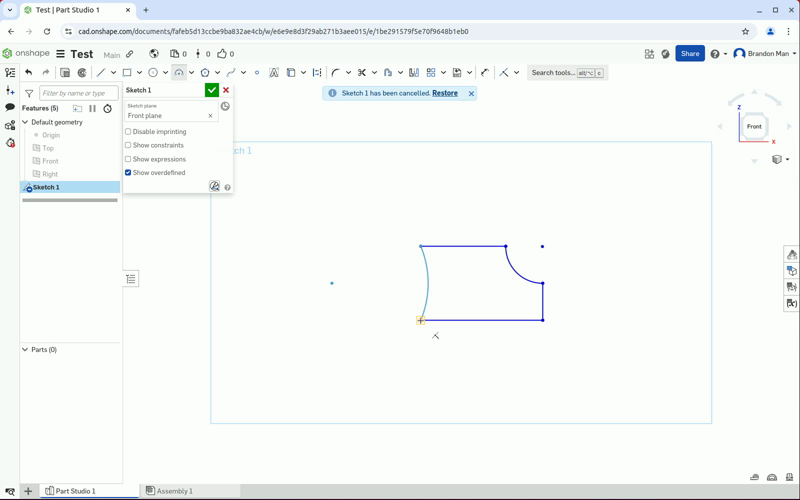
mouse_move(383, 283)
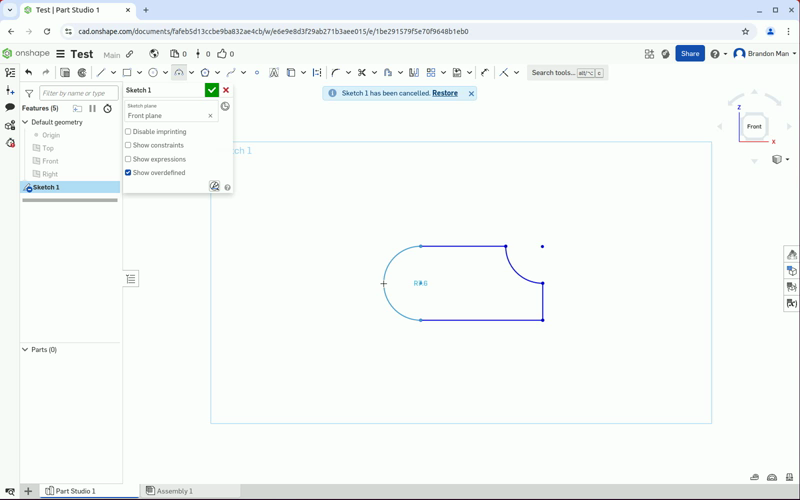
click(383, 283)
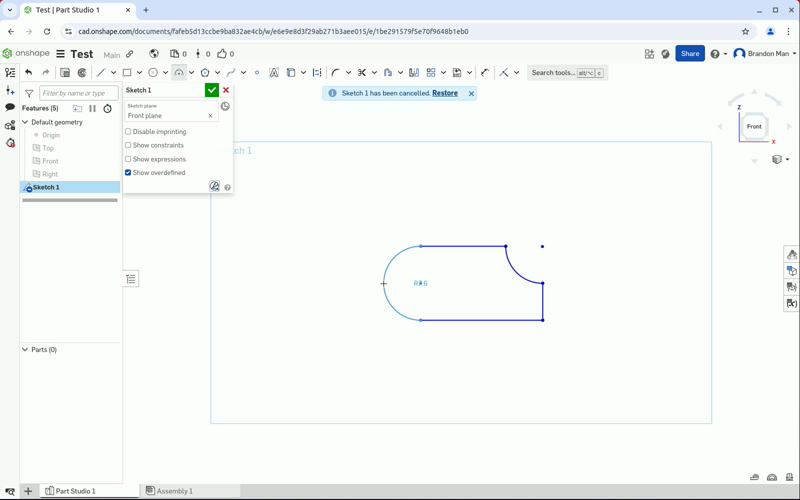
key_up(shift)
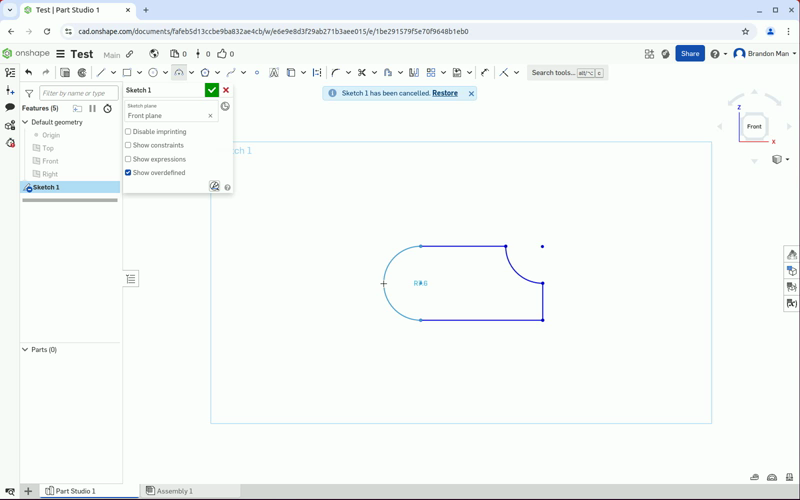
key(esc)
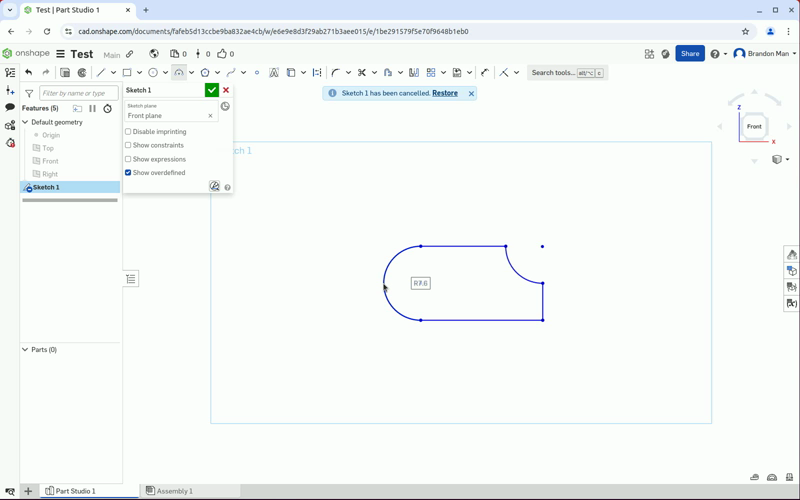
key(c)
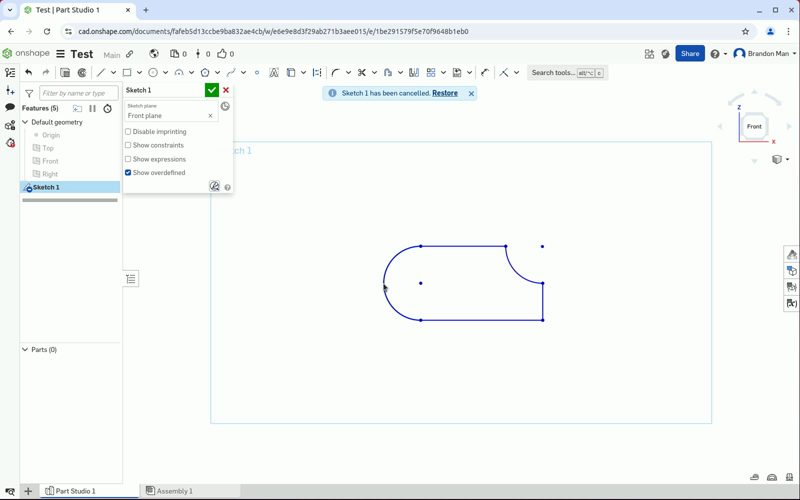
key_down(shift)
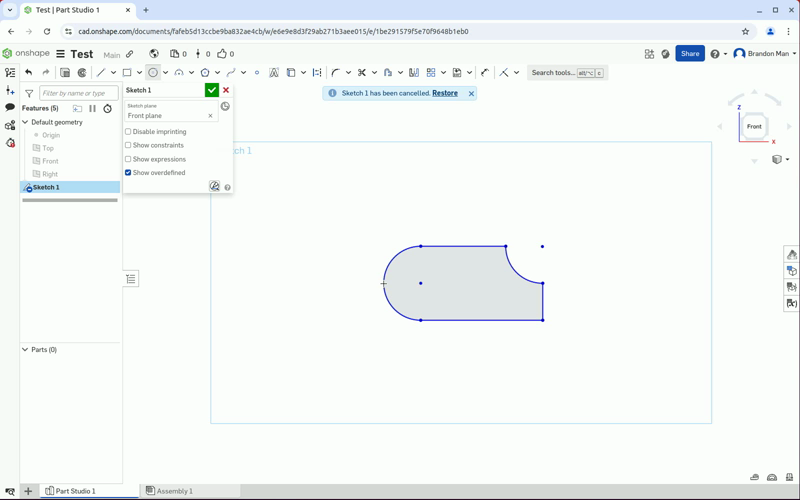
mouse_move(420, 283)
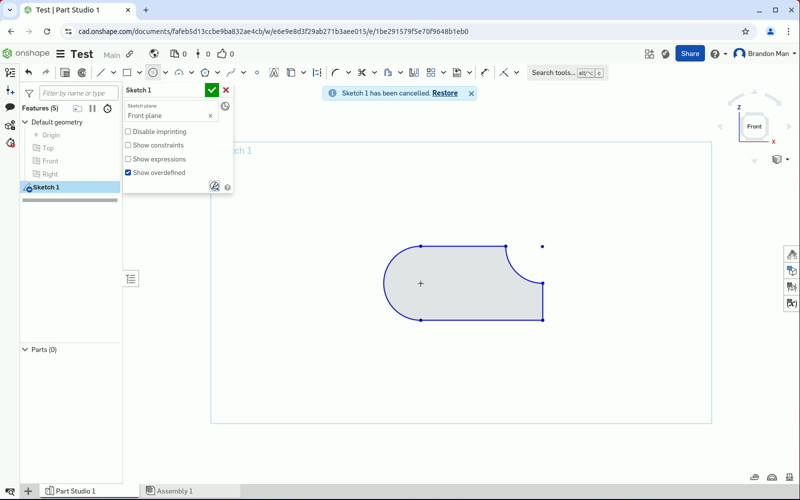
click(420, 283)
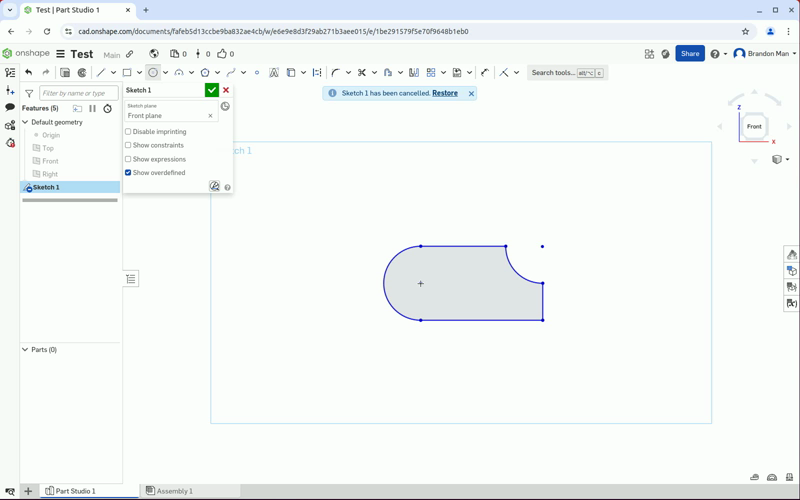
key_up(shift)
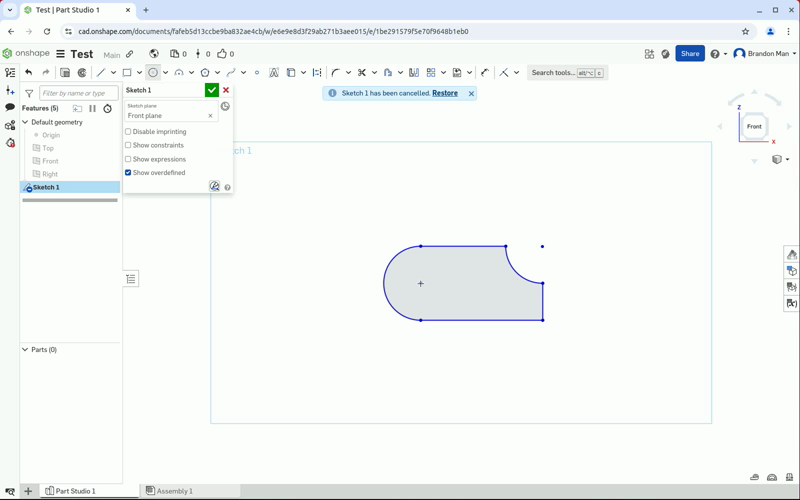
mouse_move(438, 283)
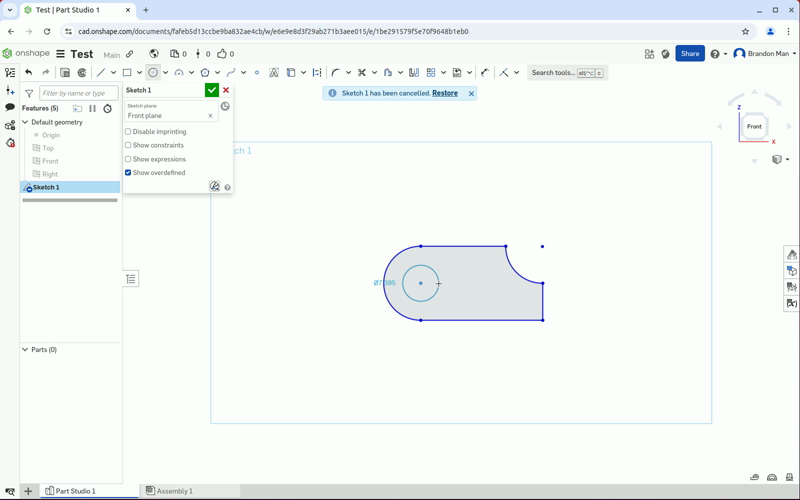
click(438, 283)
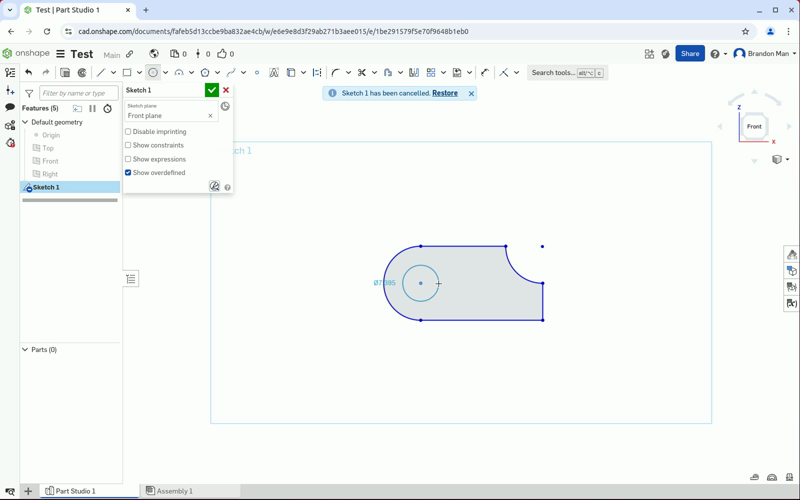
key(esc)
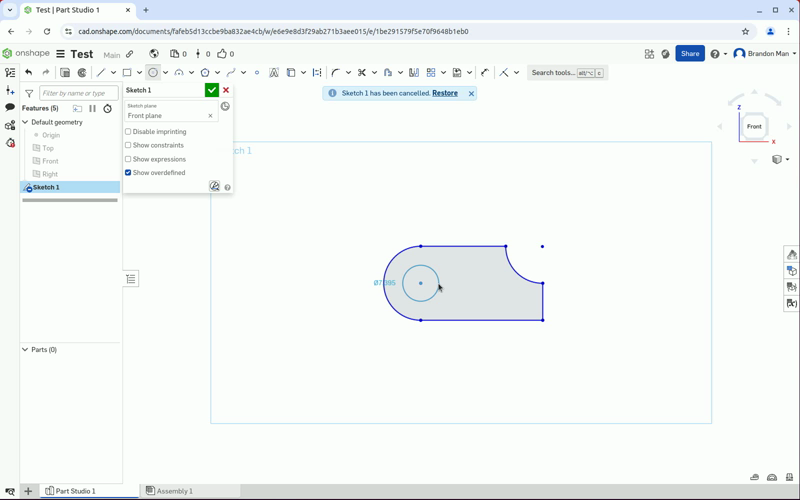
mouse_move(505, 306)
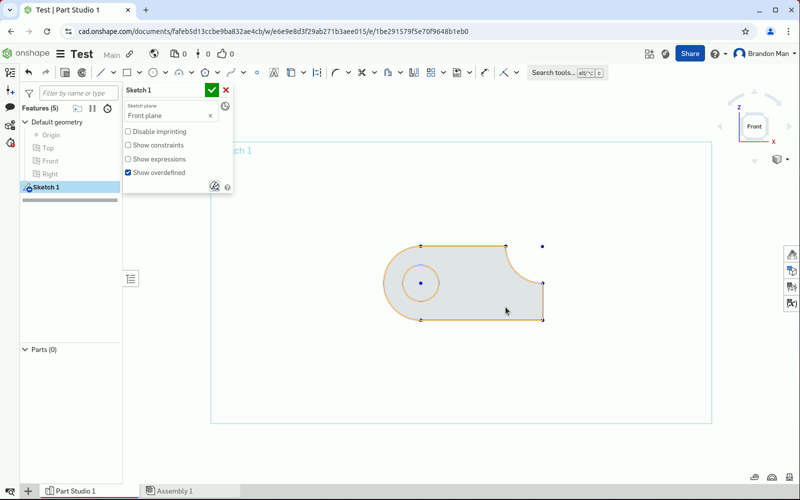
click(505, 306)
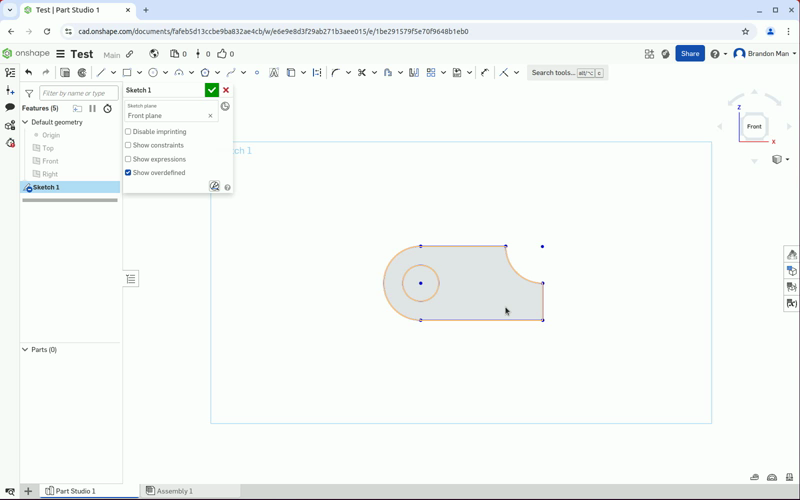
mouse_move(73, 352)
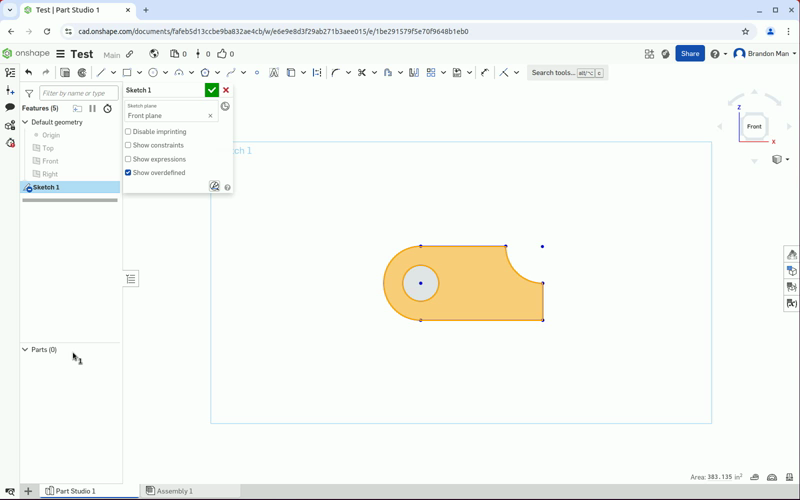
key(shift+y)
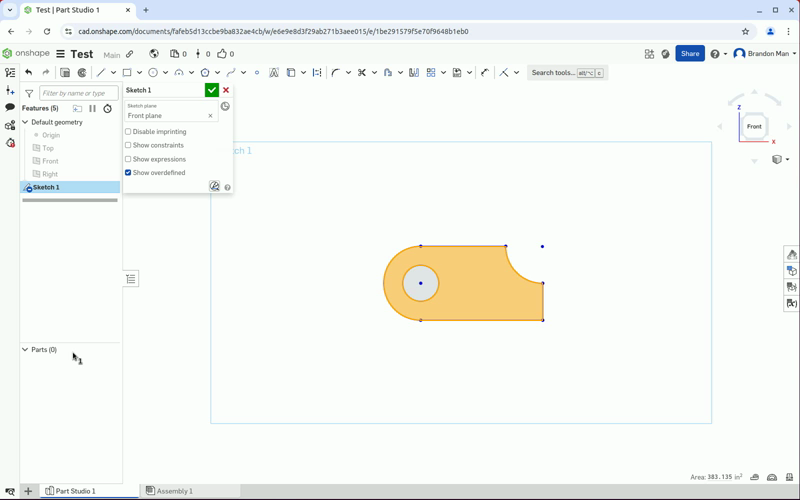
key(shift+e)
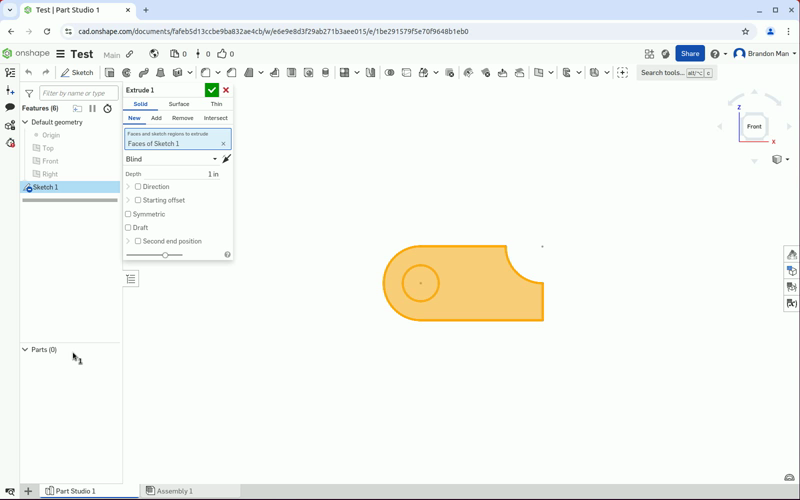
mouse_move(143, 106)
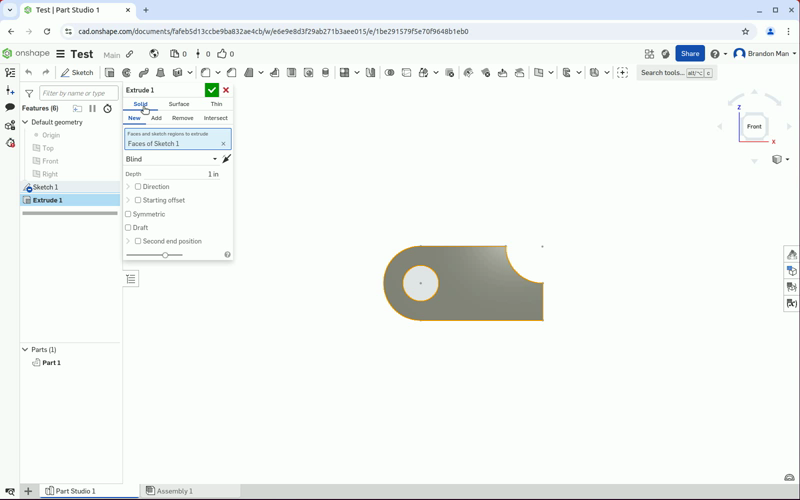
click(143, 106)
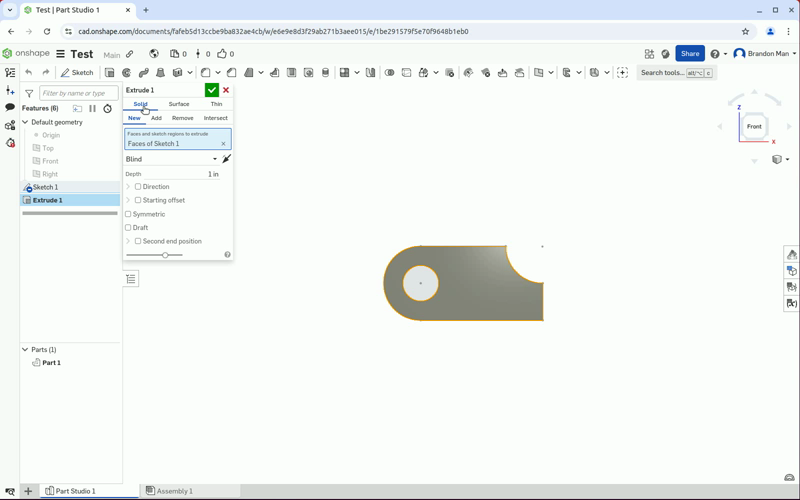
mouse_move(137, 120)
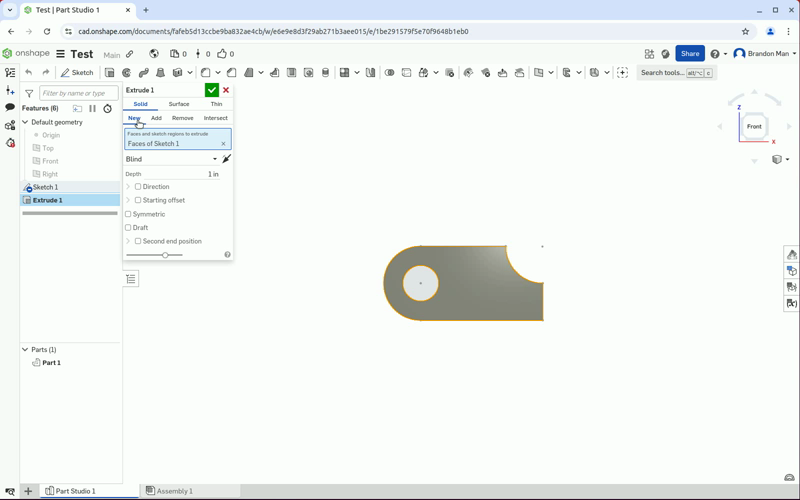
click(137, 120)
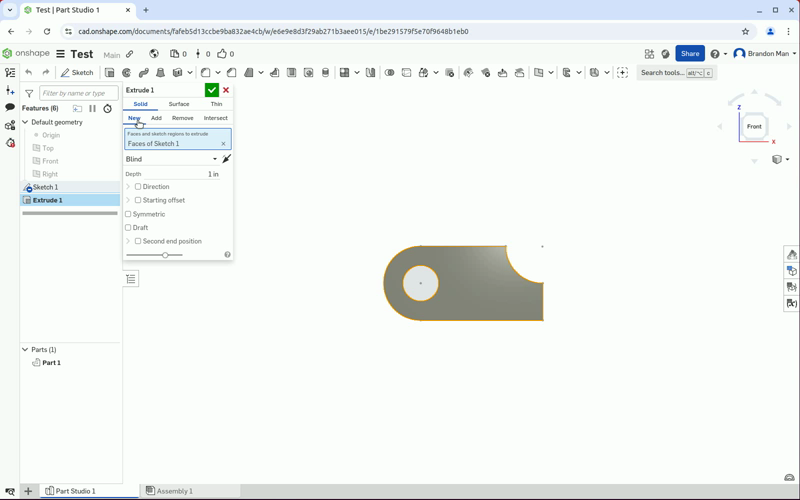
key(tab, 4)
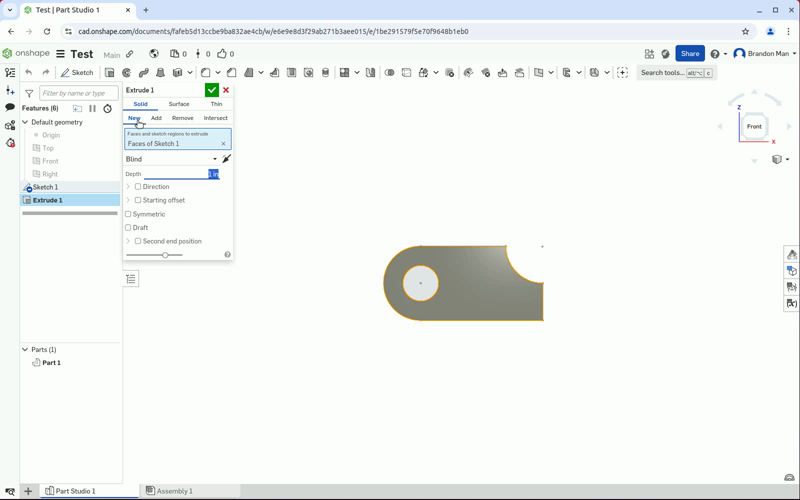
text(12.276)
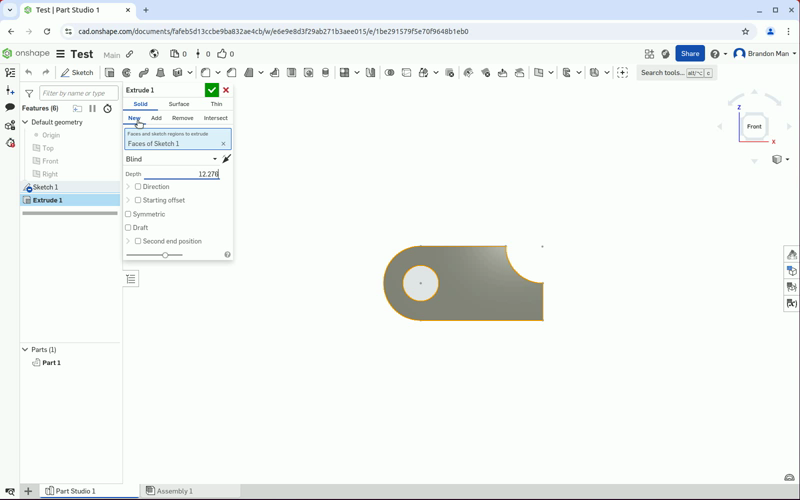
key(enter)
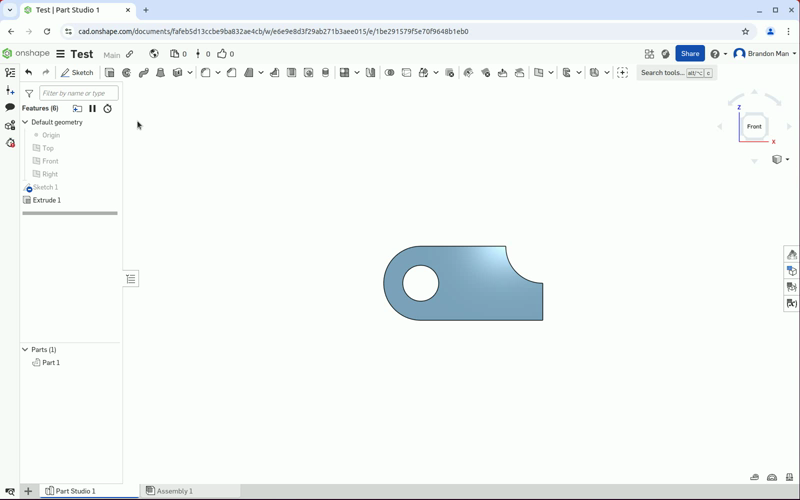
key(shift+h)
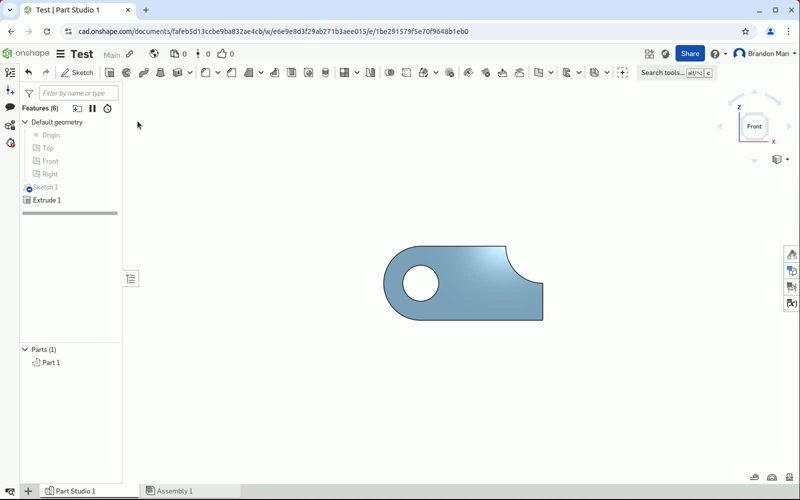
key(shift+h)
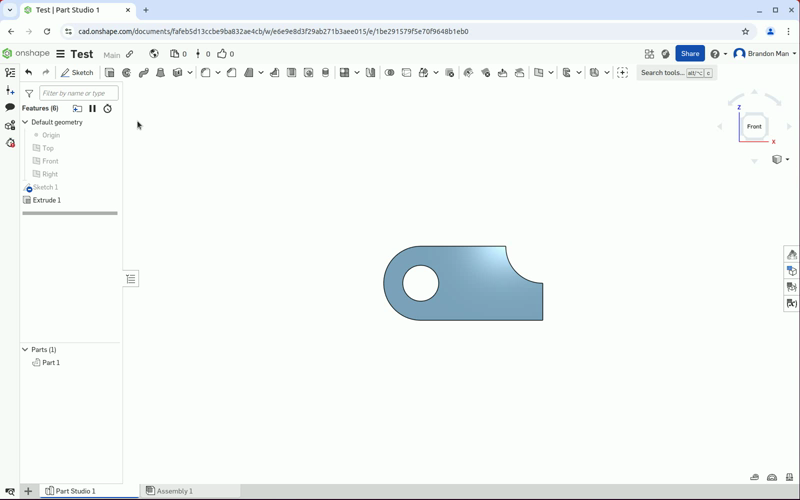
mouse_move(73, 189)
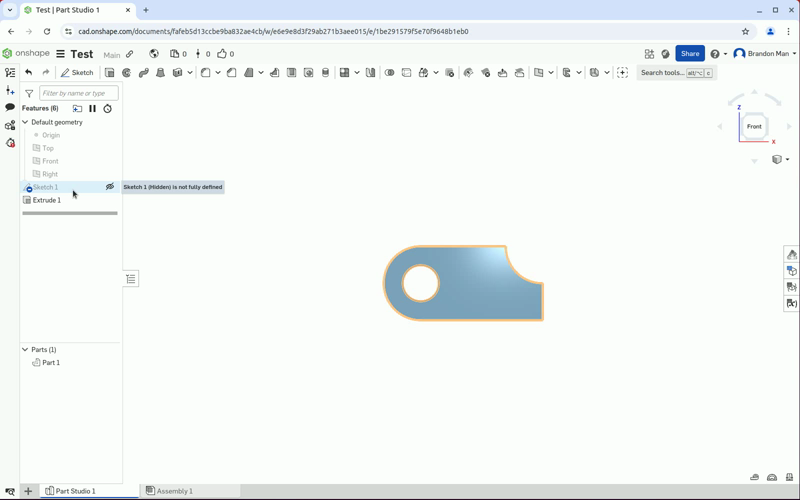
click(73, 189)
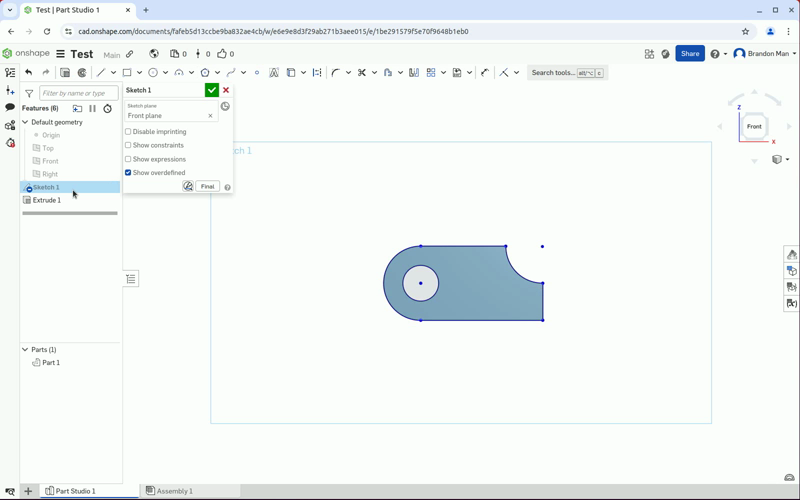
mouse_move(229, 92)
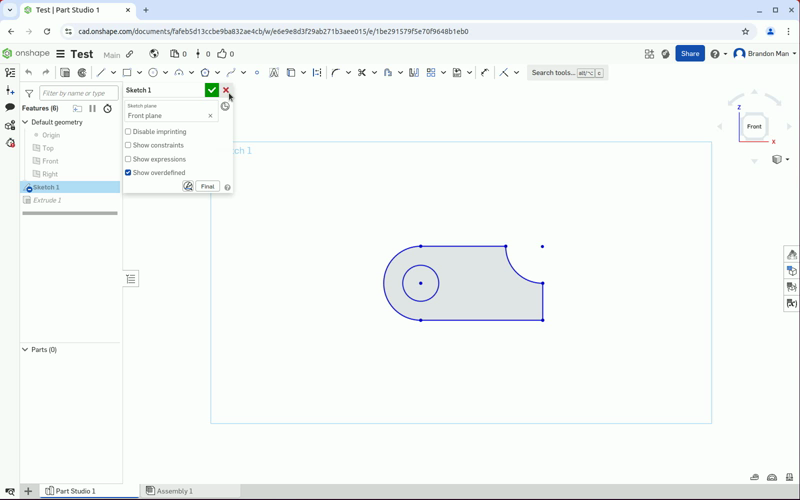
click(229, 92)
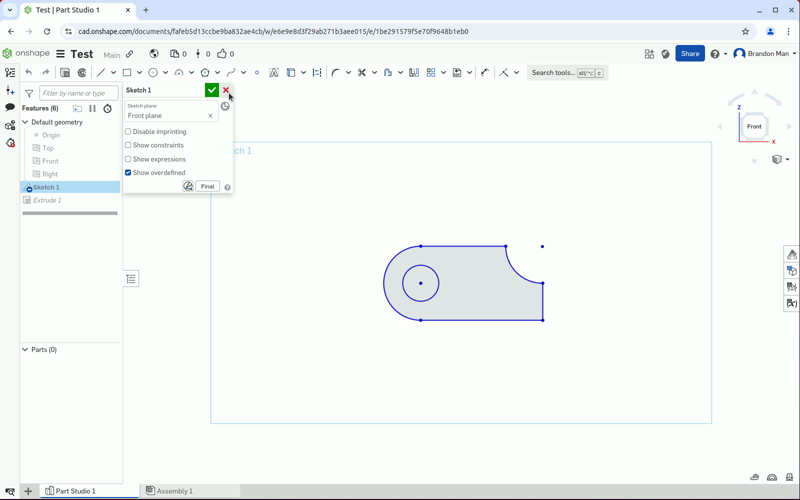
key(shift+s)
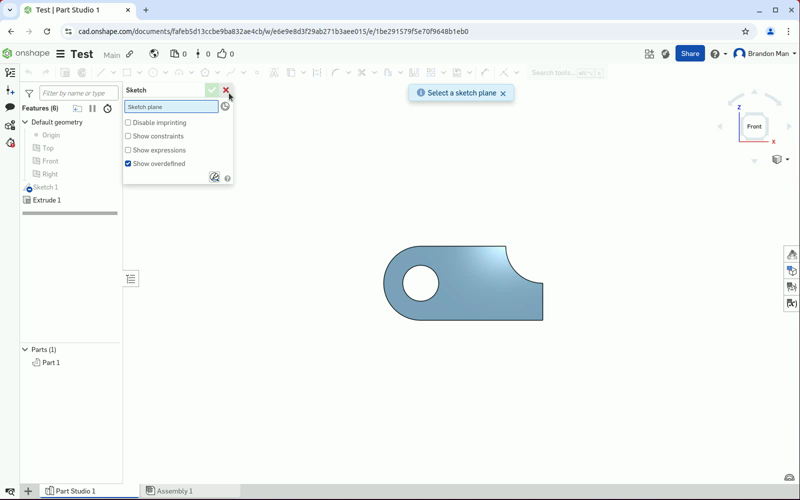
mouse_move(73, 163)
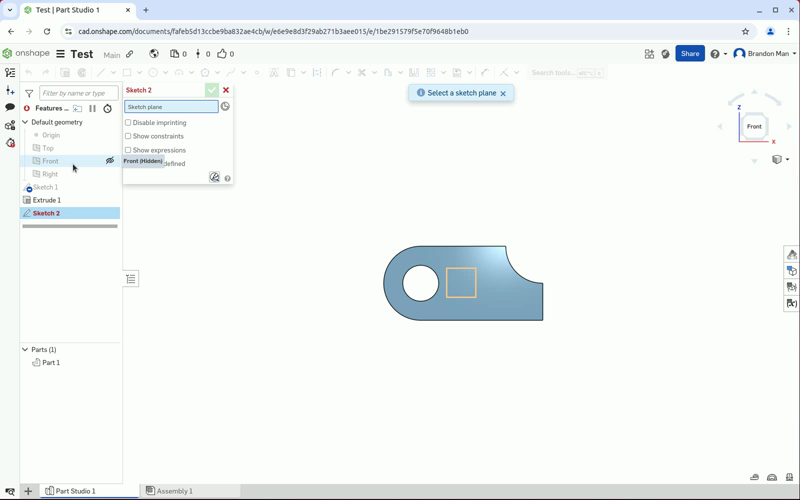
click(73, 163)
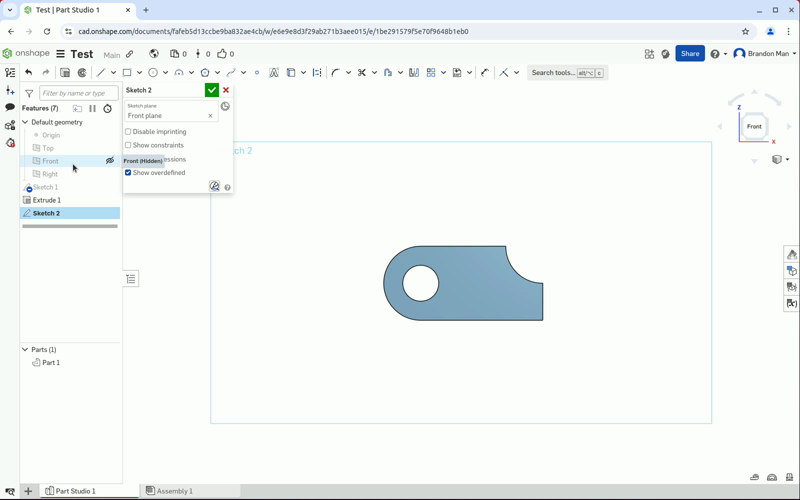
mouse_move(73, 352)
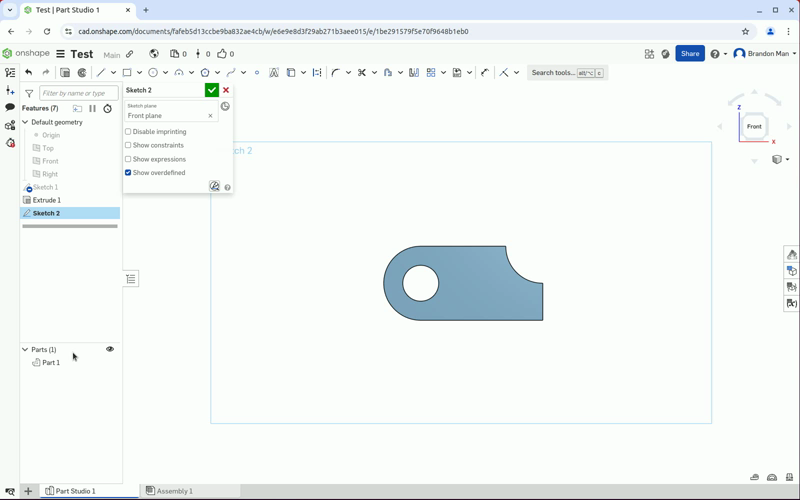
key(y)
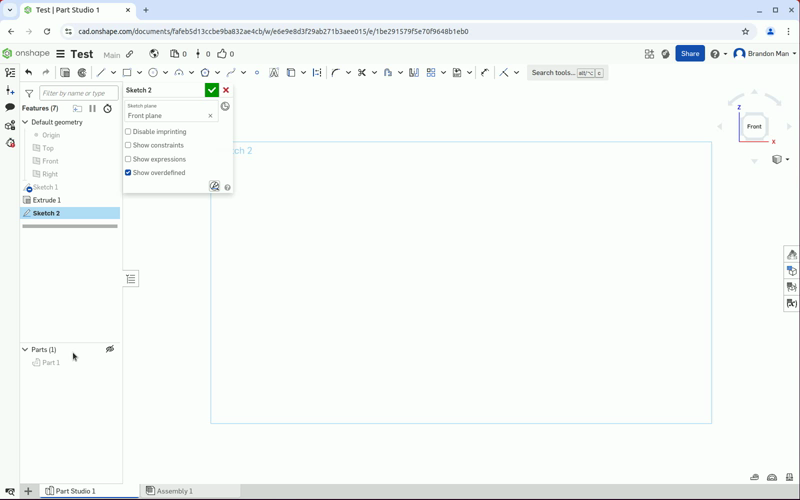
key(c)
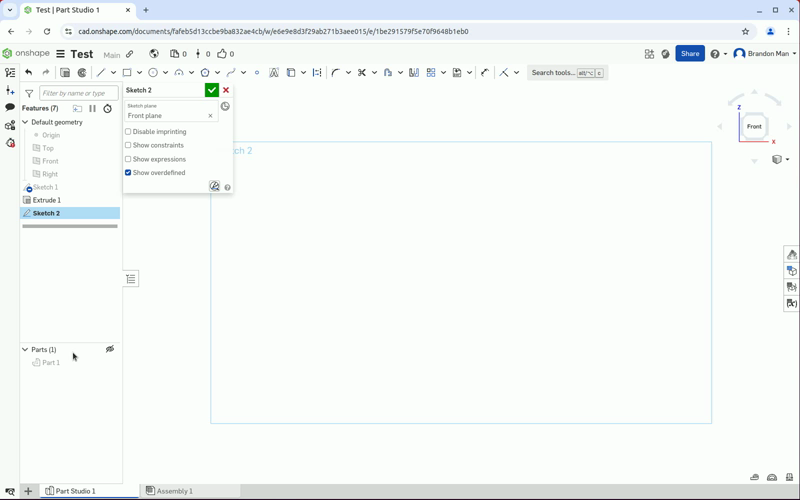
key_down(shift)
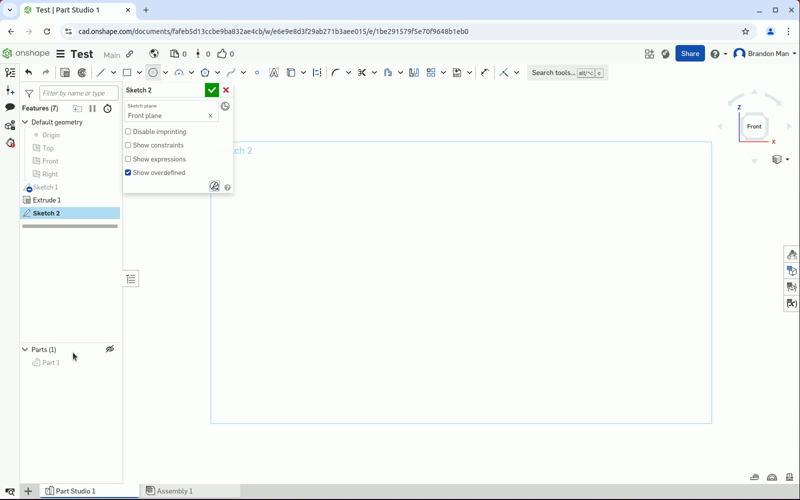
mouse_move(421, 282)
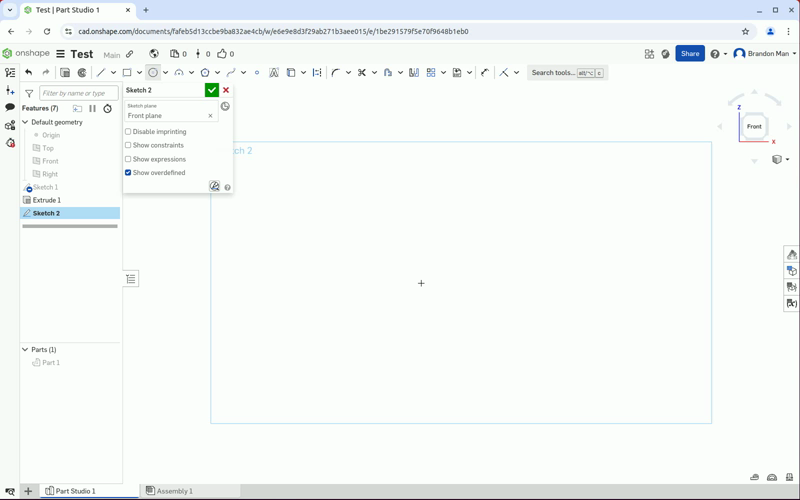
click(421, 282)
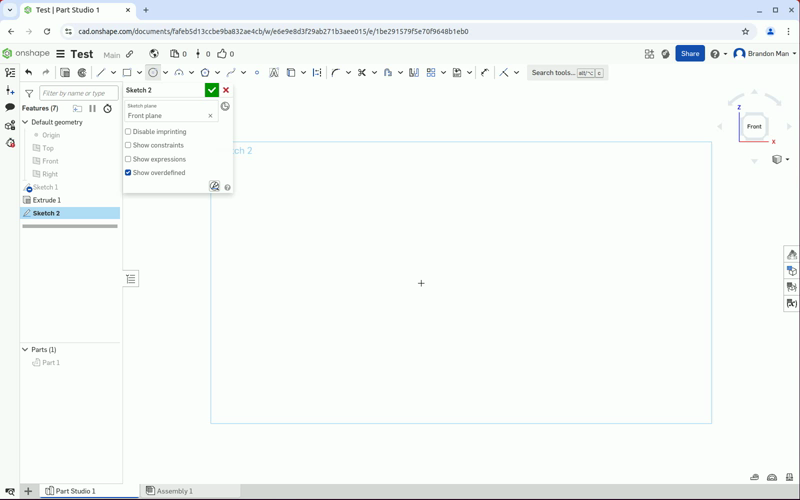
key_up(shift)
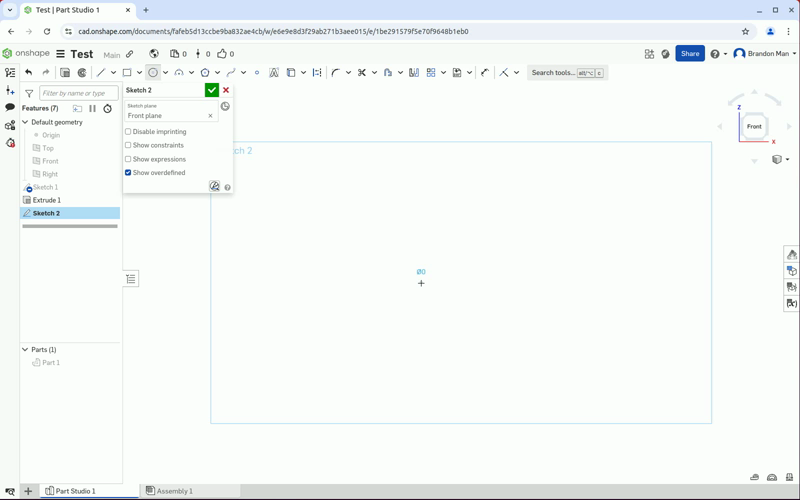
mouse_move(440, 282)
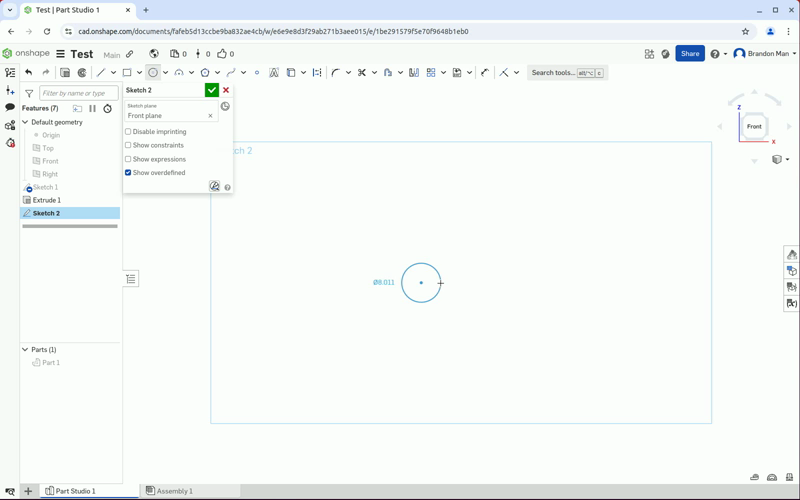
click(440, 282)
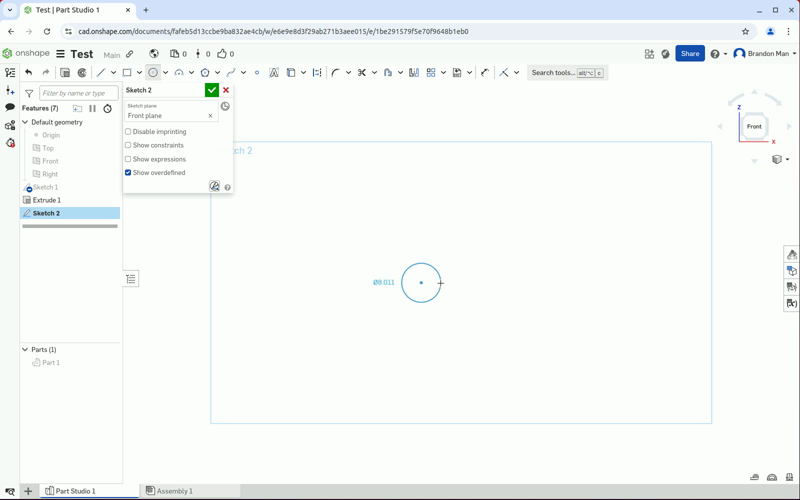
key(esc)
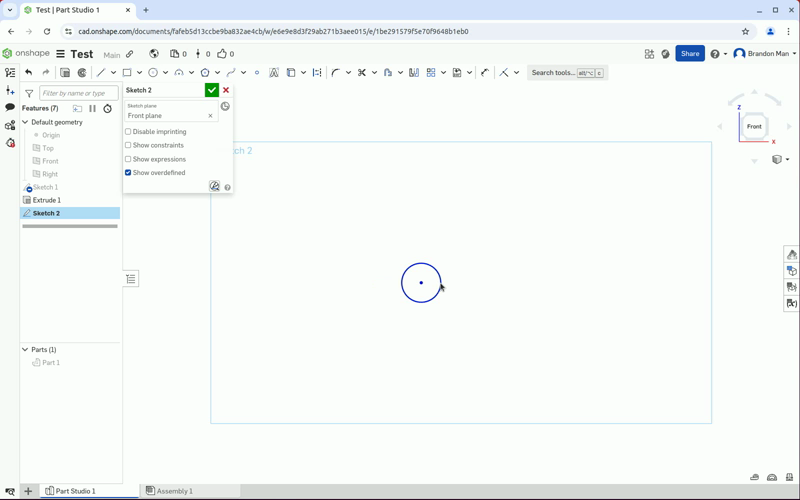
mouse_move(404, 290)
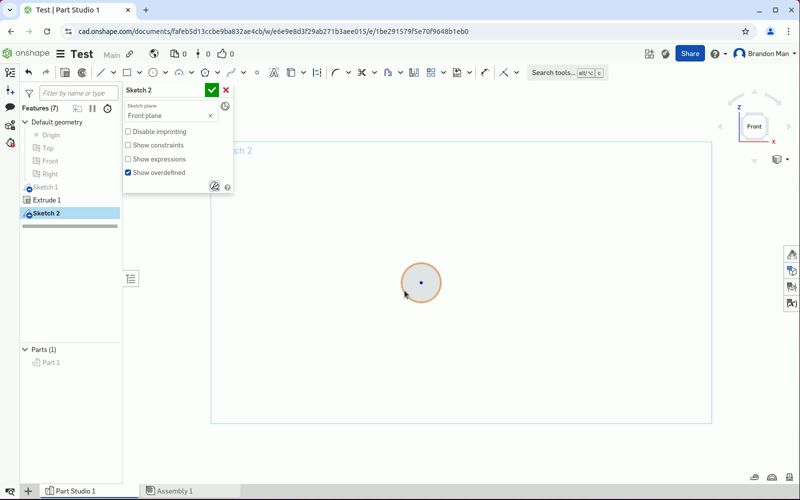
scroll(6)
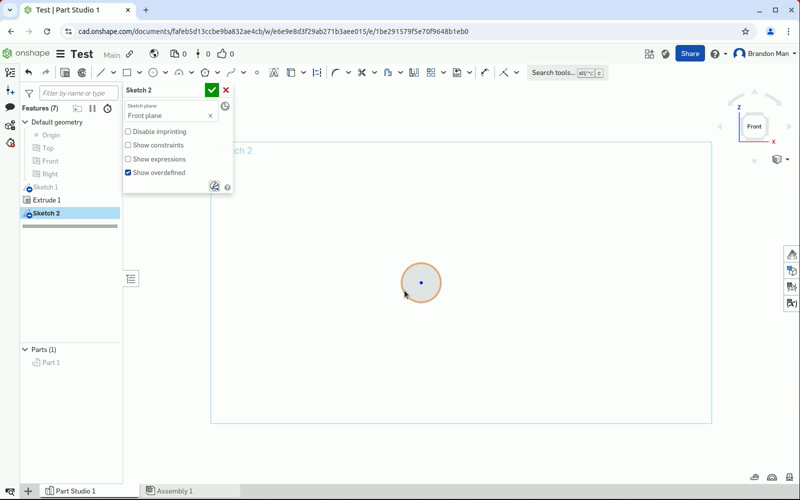
scroll(6)
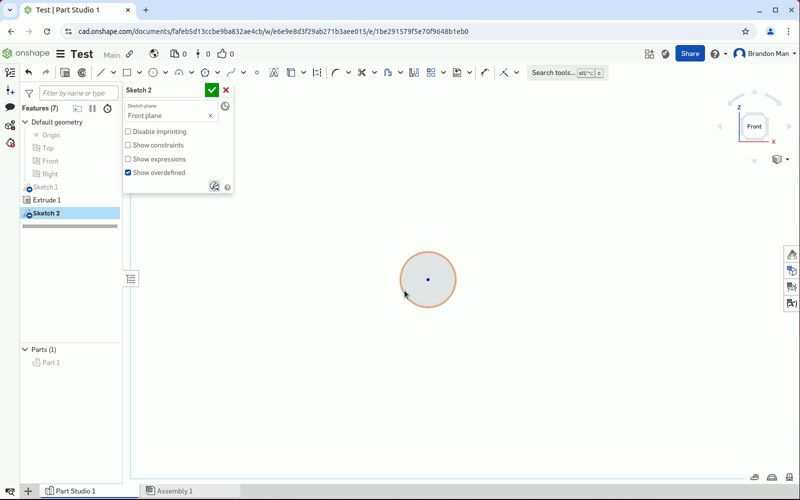
scroll(6)
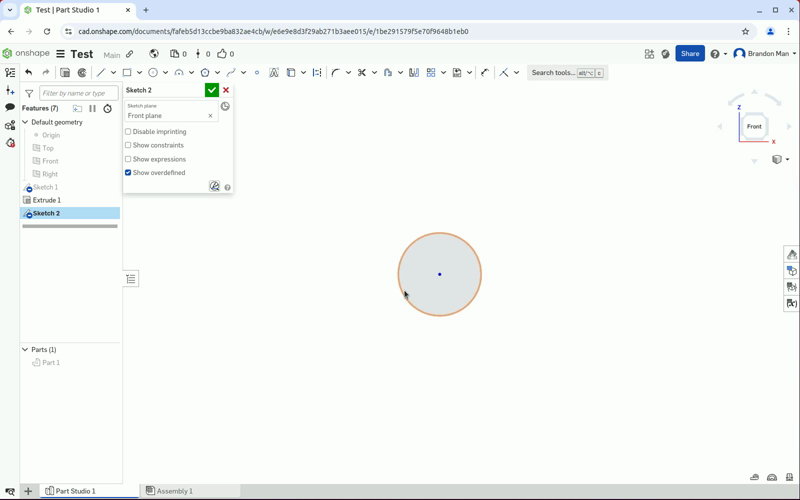
scroll(6)
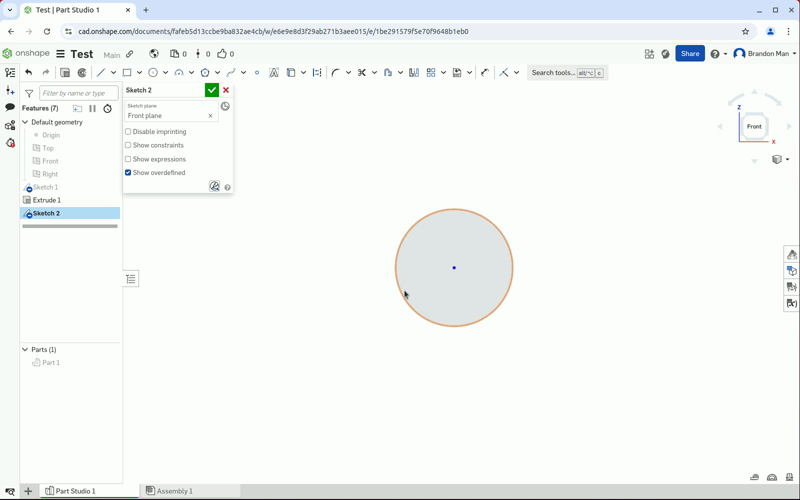
scroll(6)
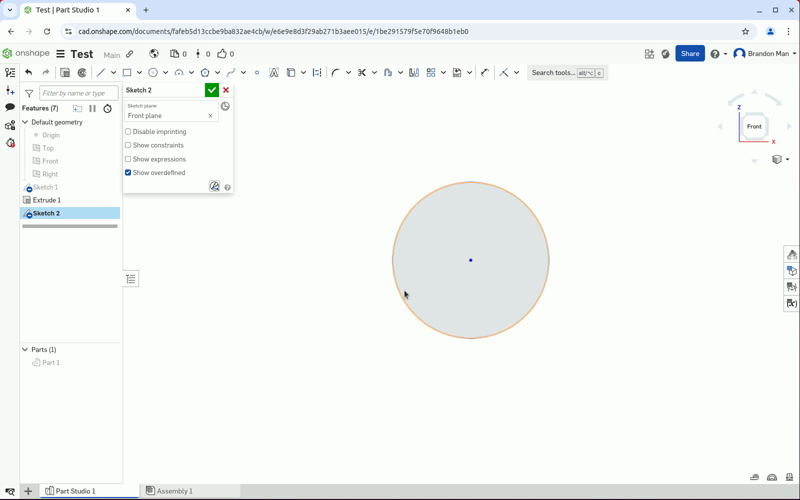
scroll(6)
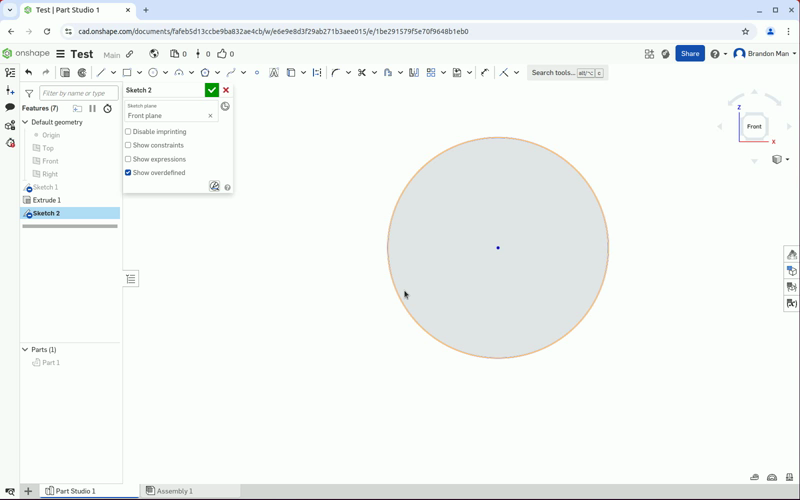
scroll(6)
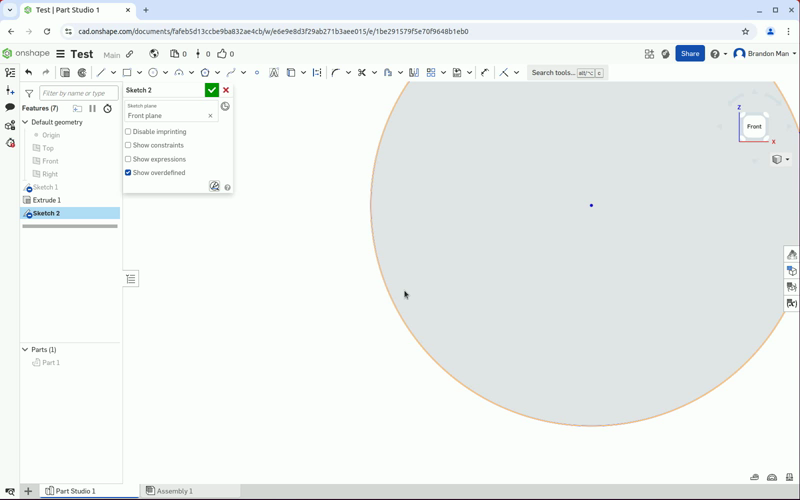
click(404, 290)
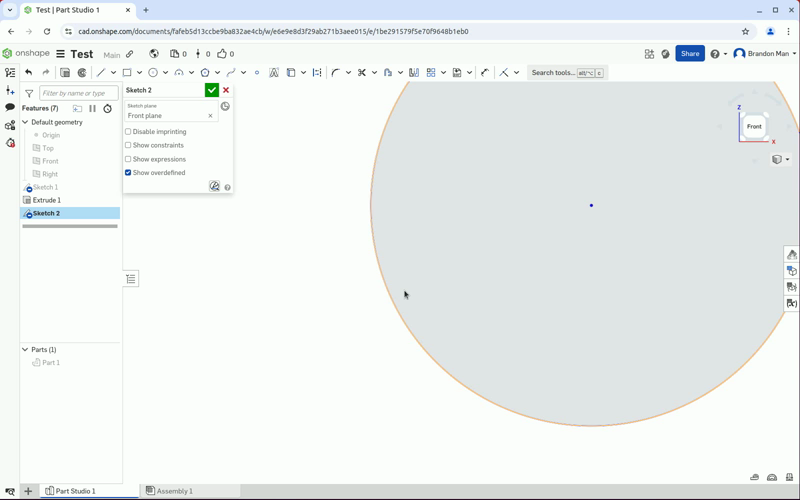
scroll(-6)
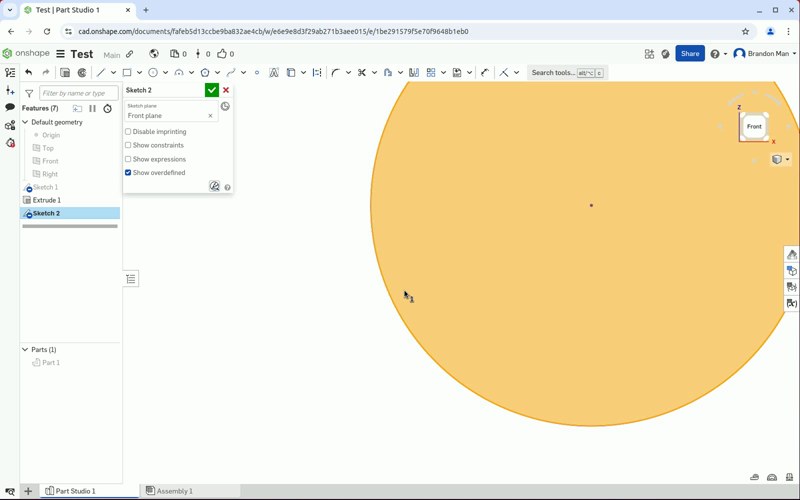
scroll(-6)
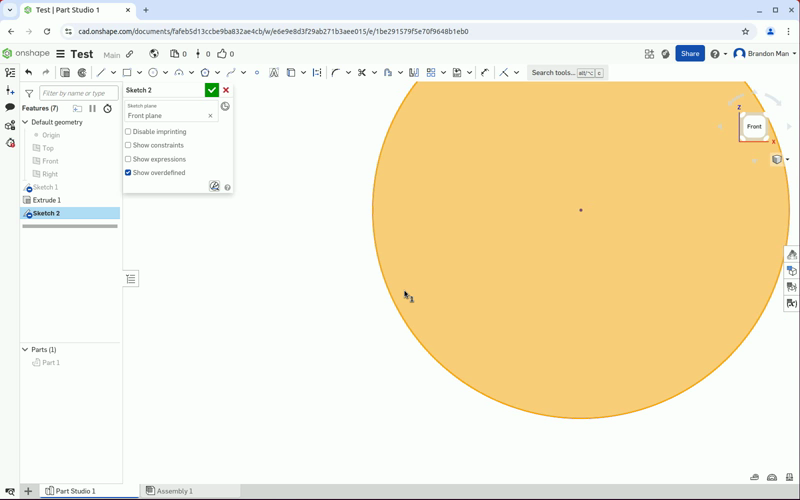
scroll(-6)
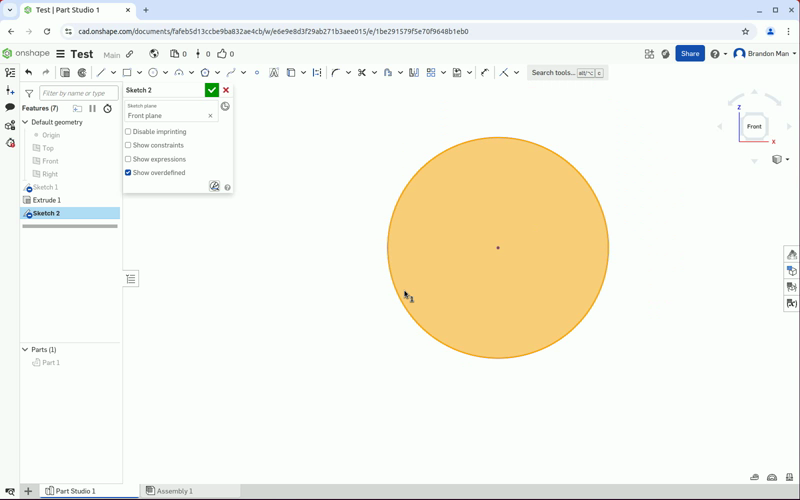
scroll(-6)
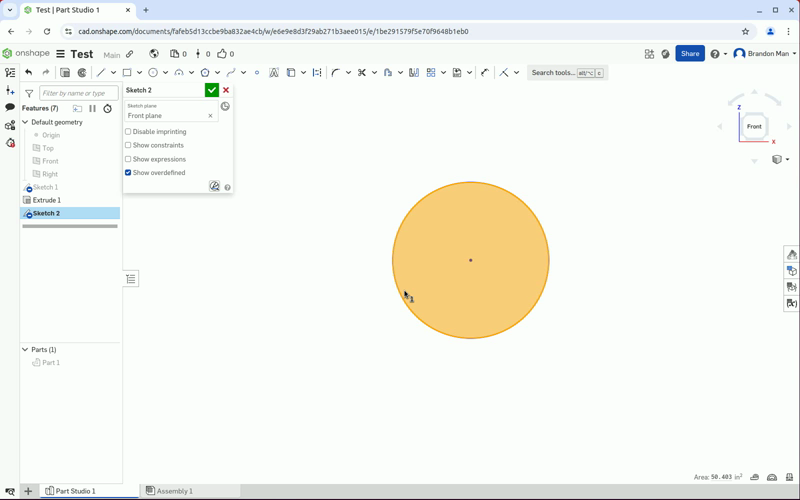
scroll(-6)
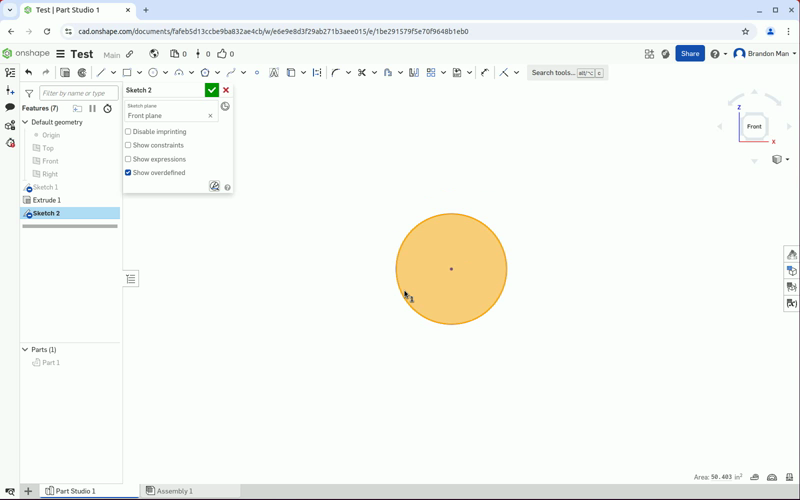
scroll(-6)
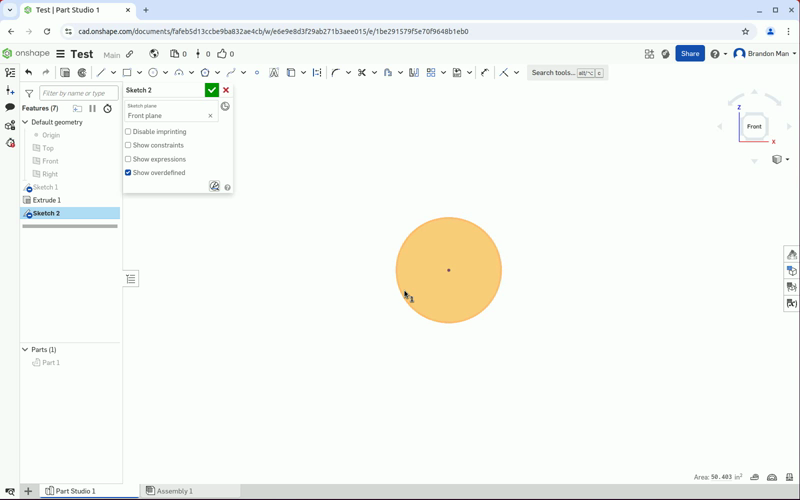
scroll(-6)
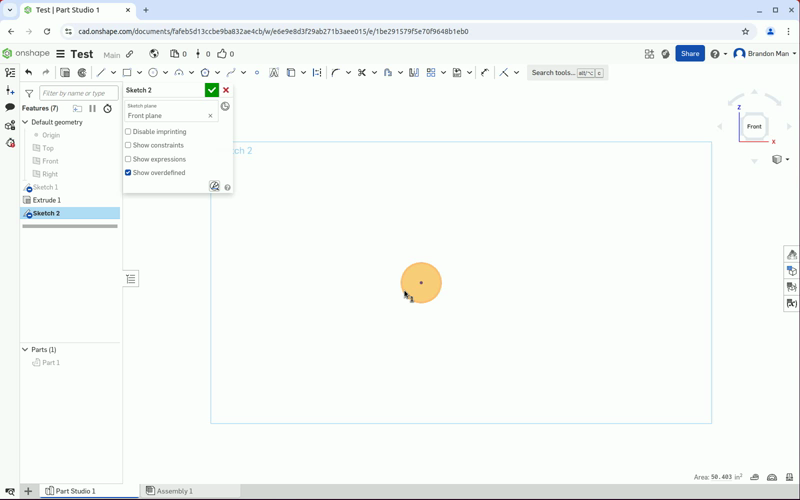
mouse_move(73, 352)
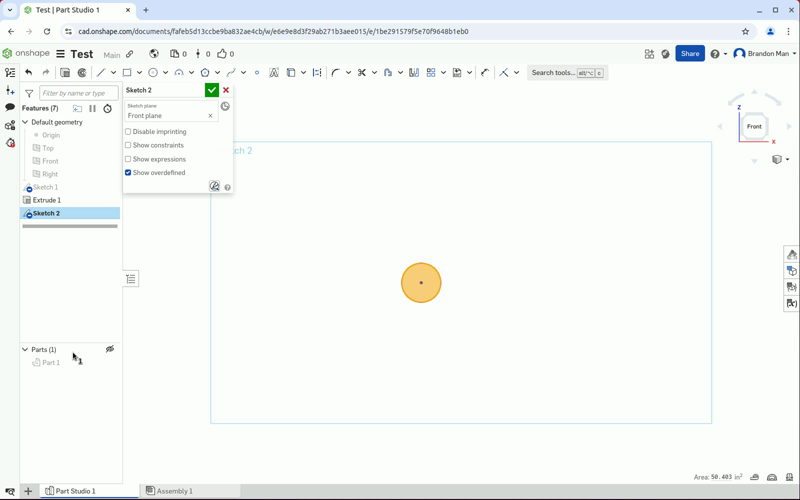
key(shift+y)
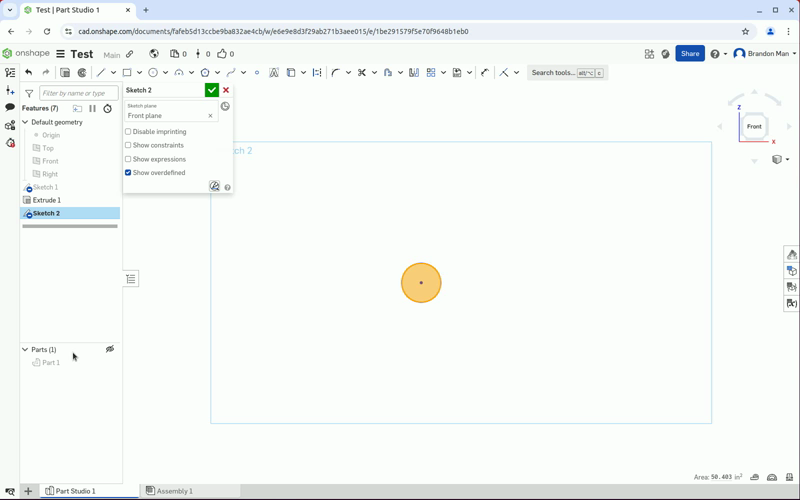
key(shift+e)
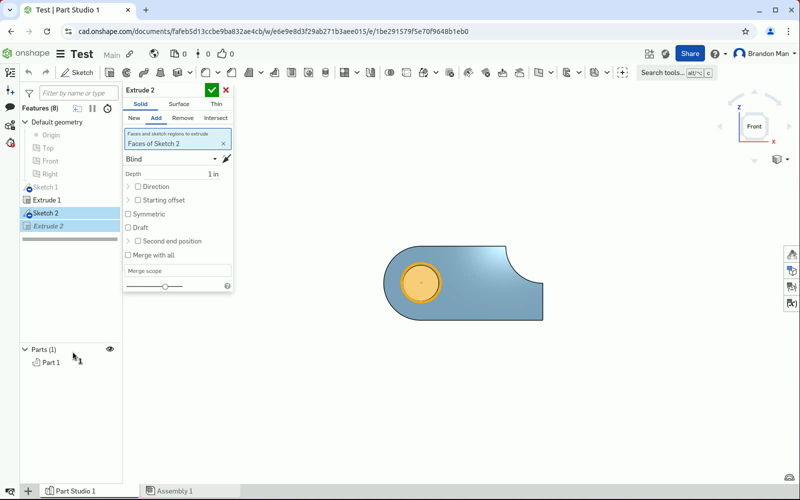
mouse_move(143, 106)
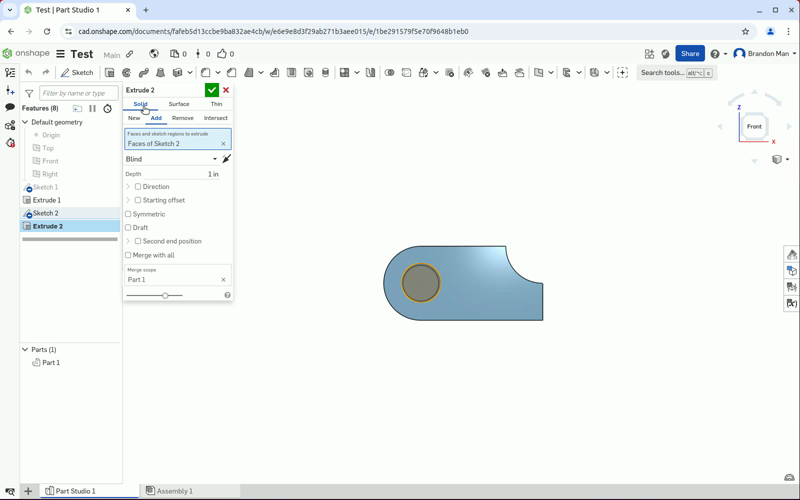
click(143, 106)
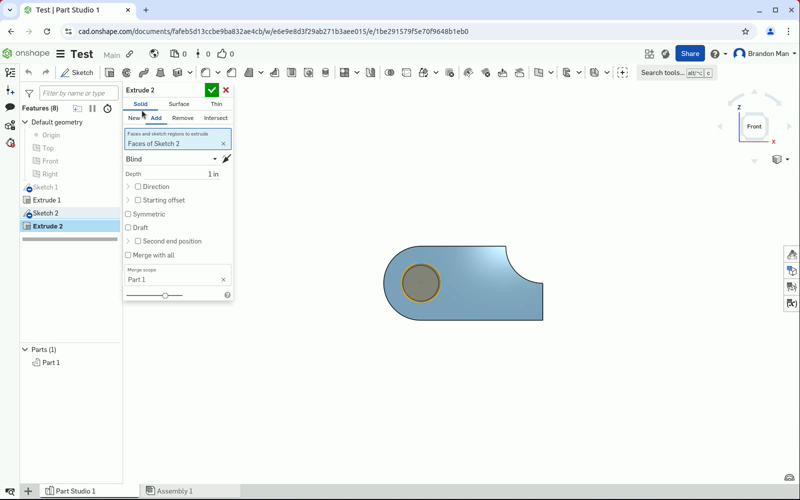
mouse_move(137, 120)
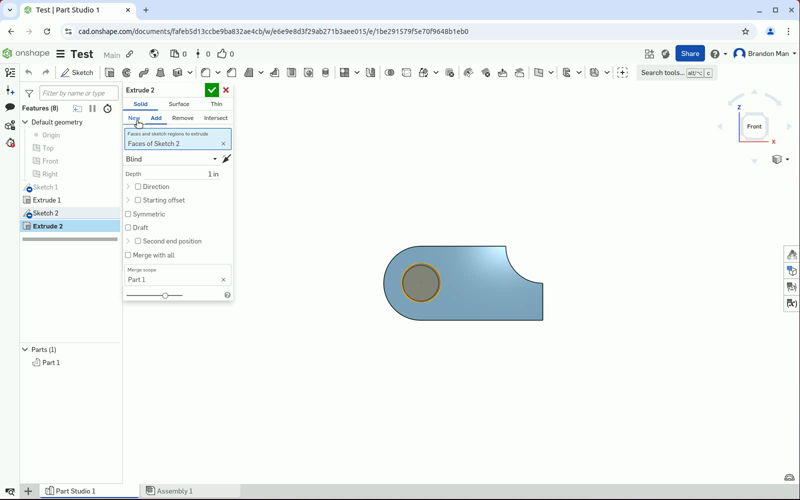
click(137, 120)
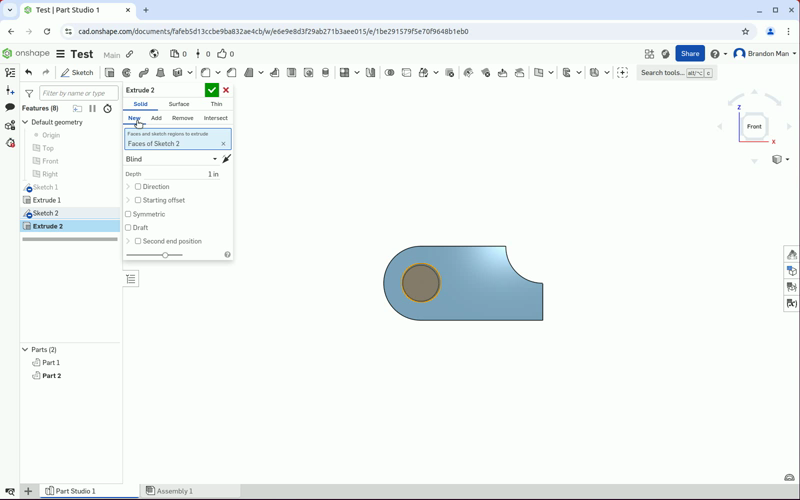
key(tab, 4)
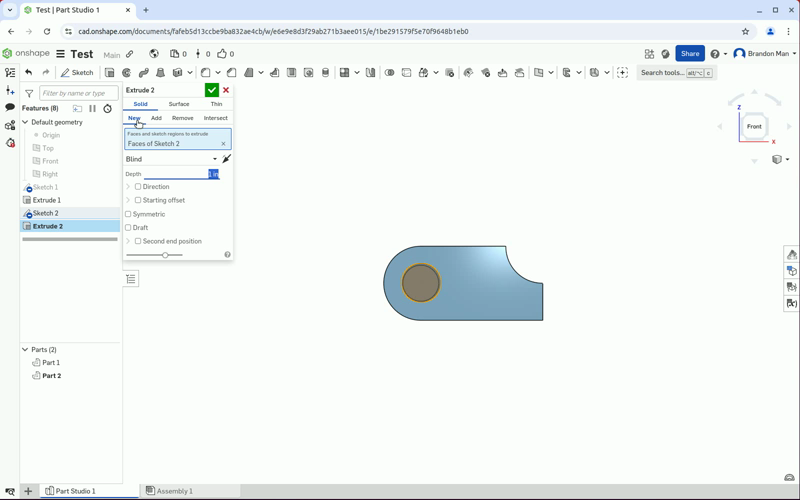
text(6.018)
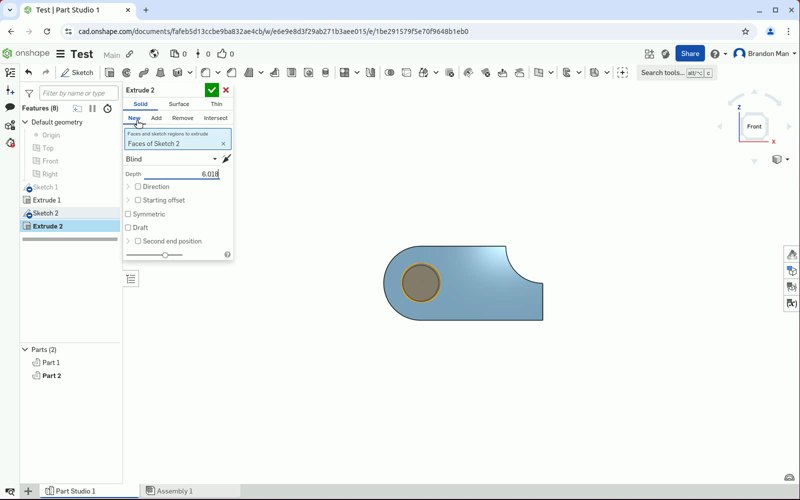
key(enter)
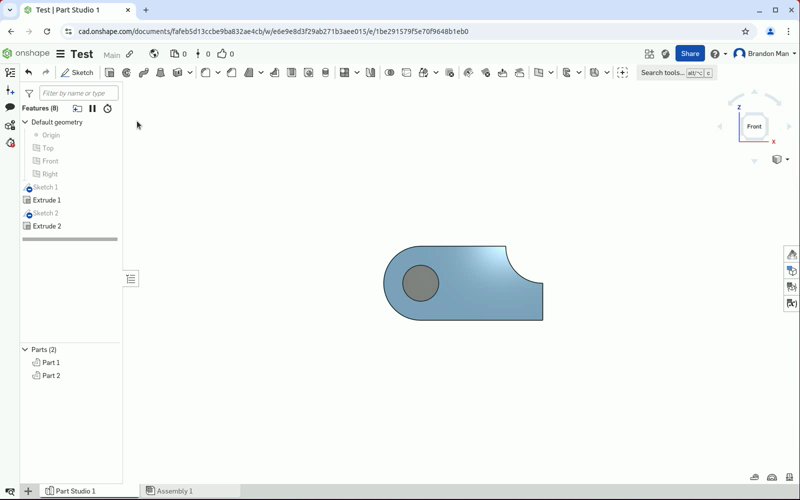
key(shift+h)
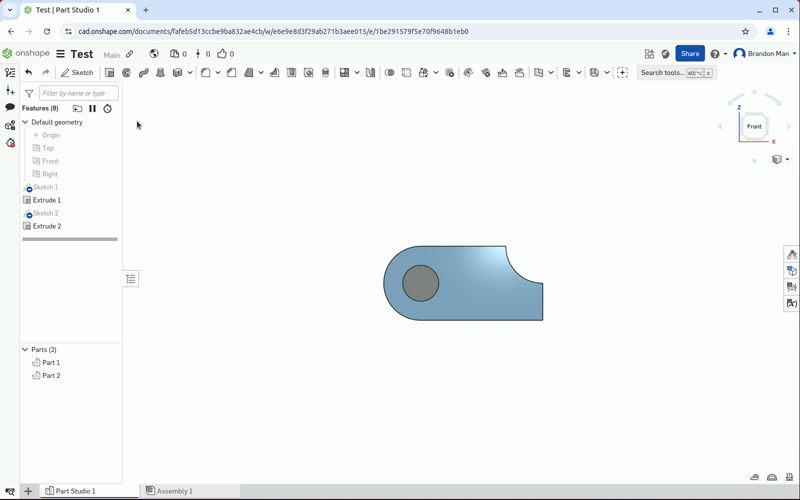
key(shift+h)
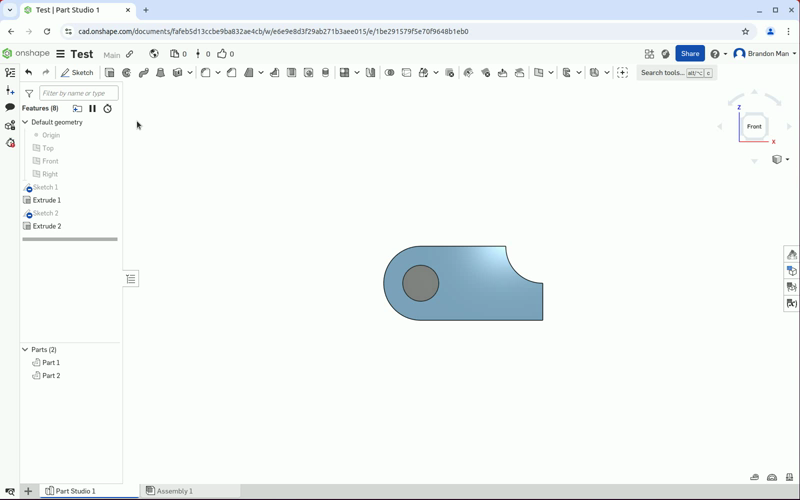
mouse_move(73, 189)
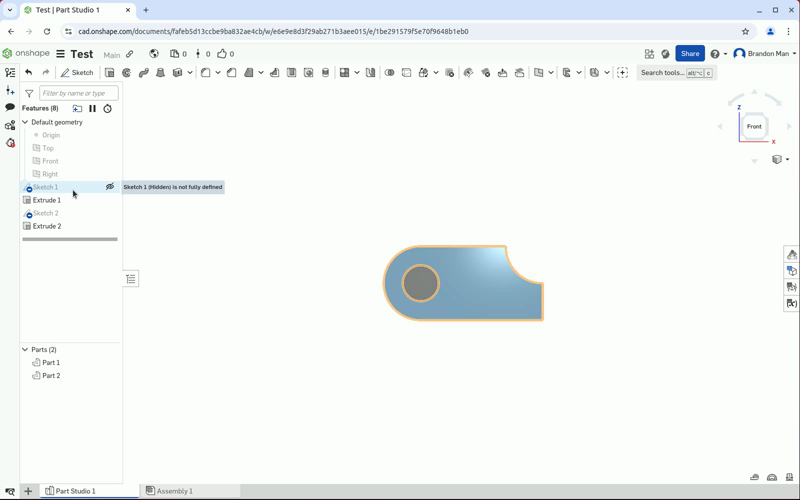
click(73, 189)
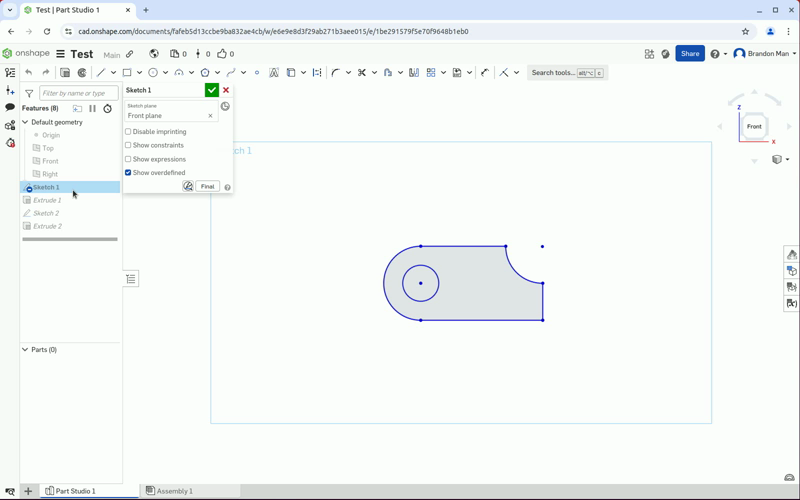
mouse_move(229, 92)
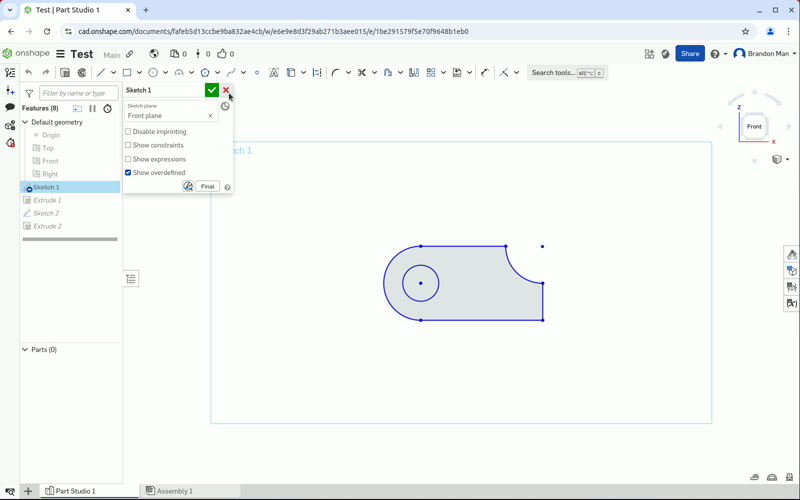
click(229, 92)
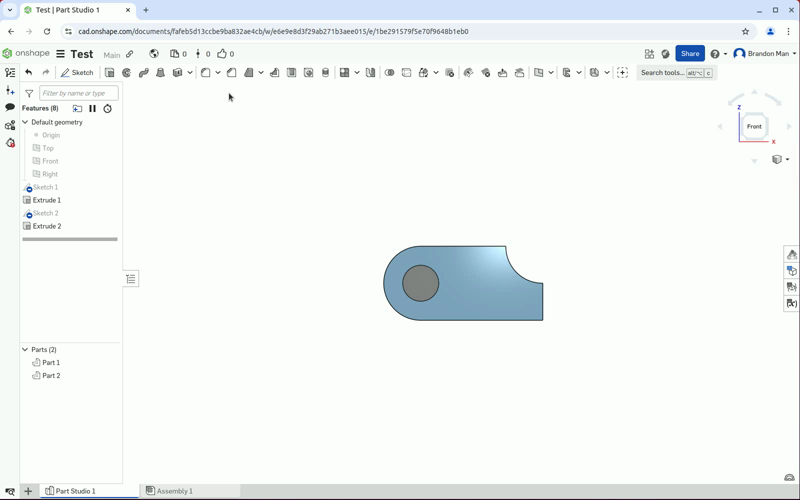
mouse_move(73, 352)
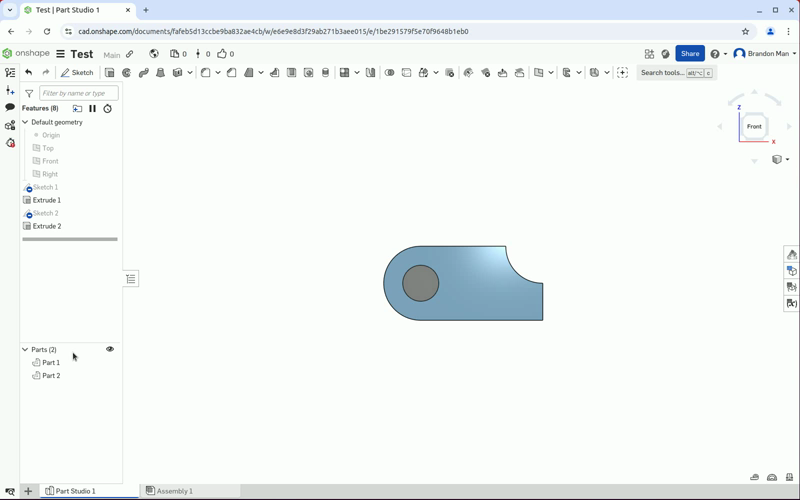
key(y)
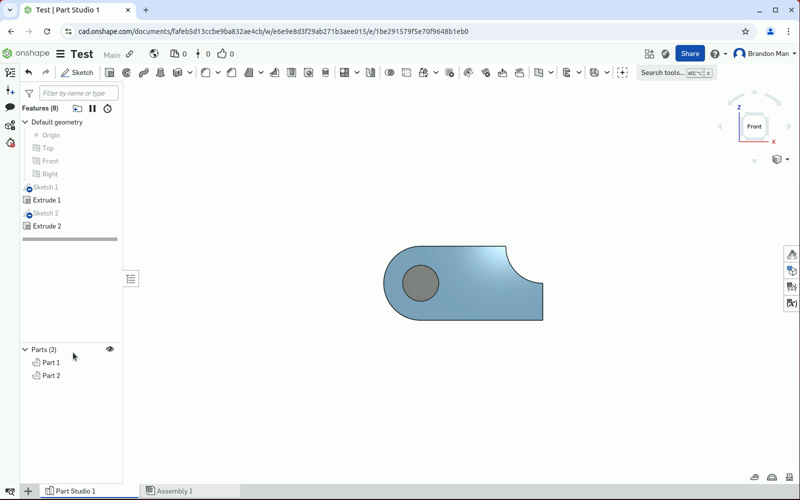
key(shift+p)
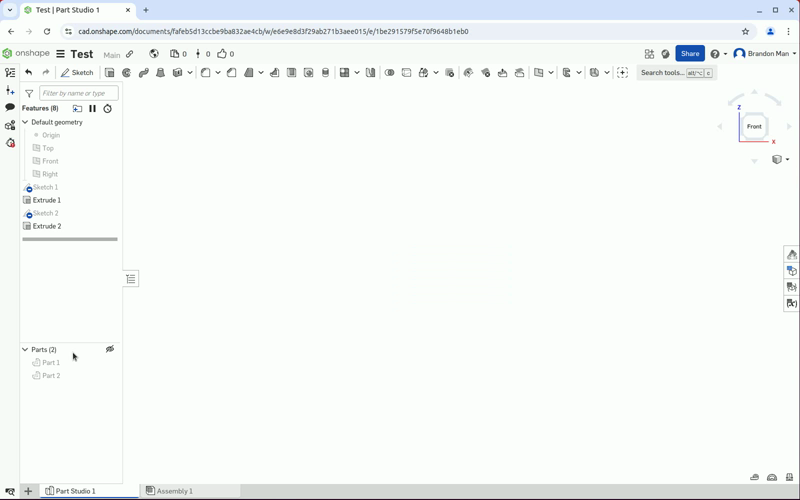
key(space)
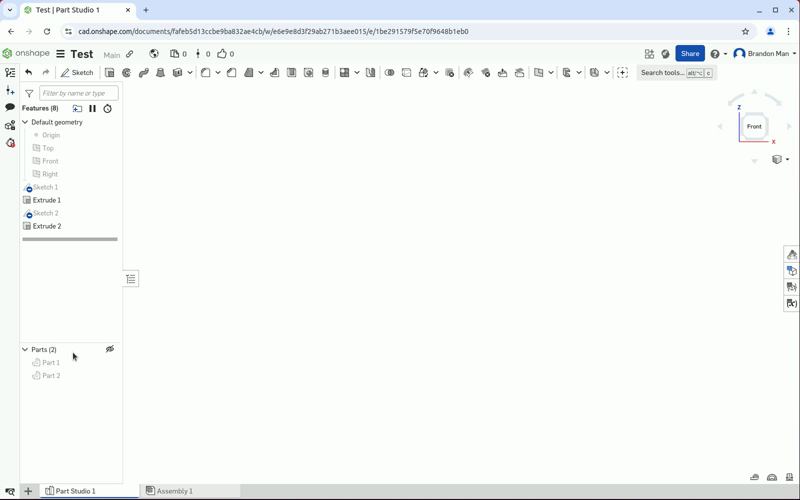
key_down(shift)
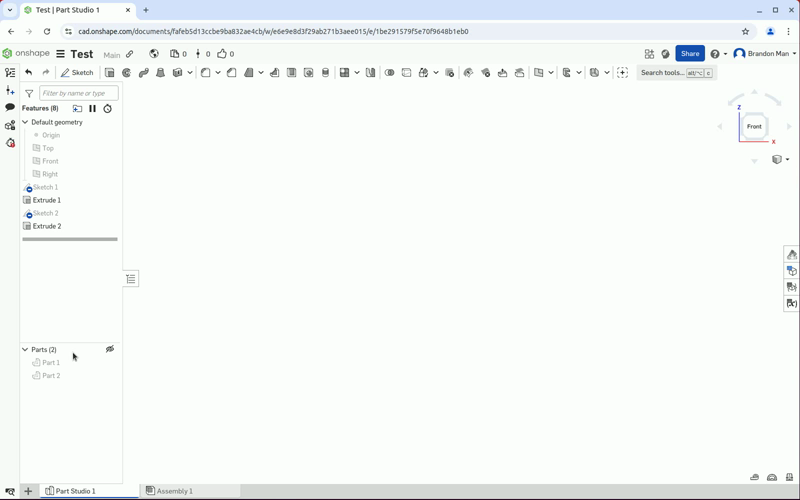
key(left)
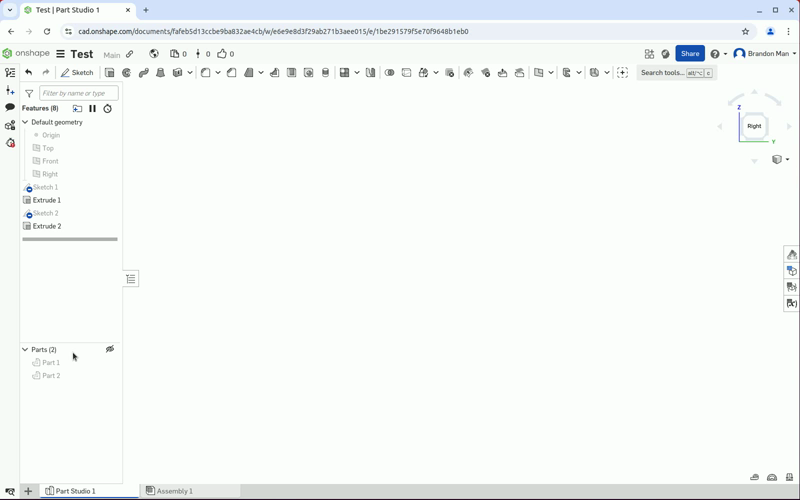
key_up(shift)
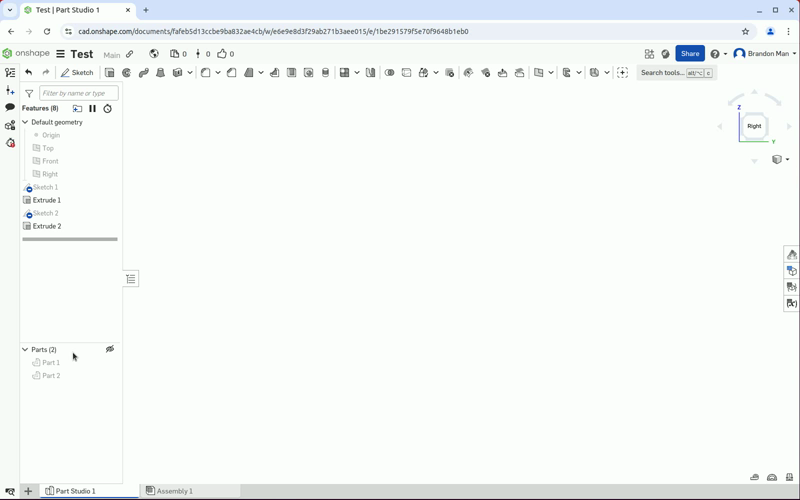
mouse_move(73, 352)
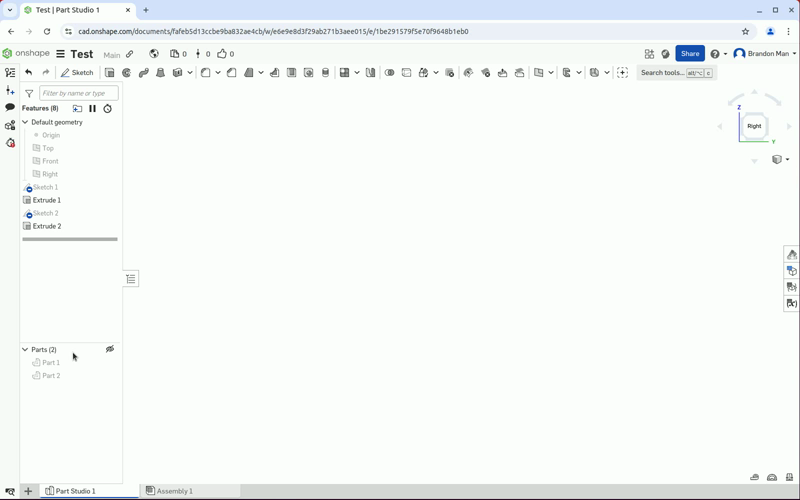
key(shift+y)
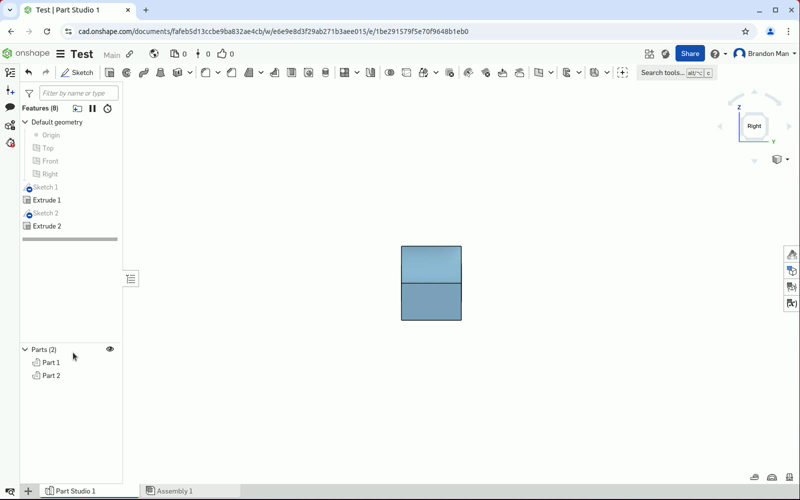
mouse_move(541, 75)
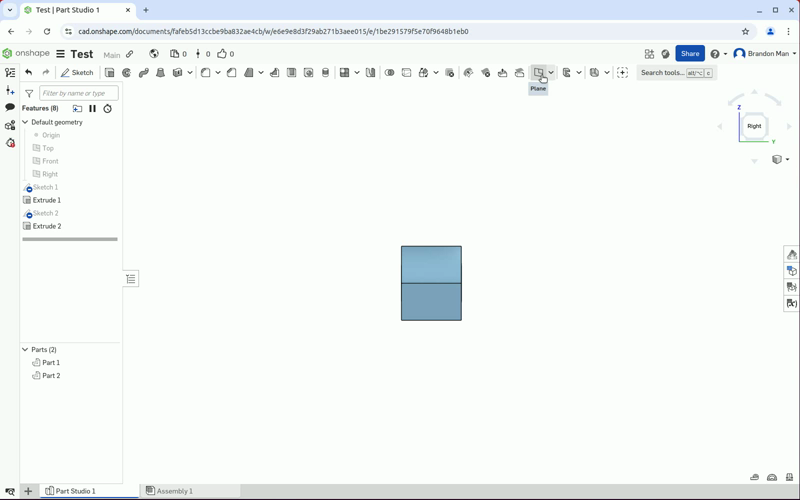
click(541, 75)
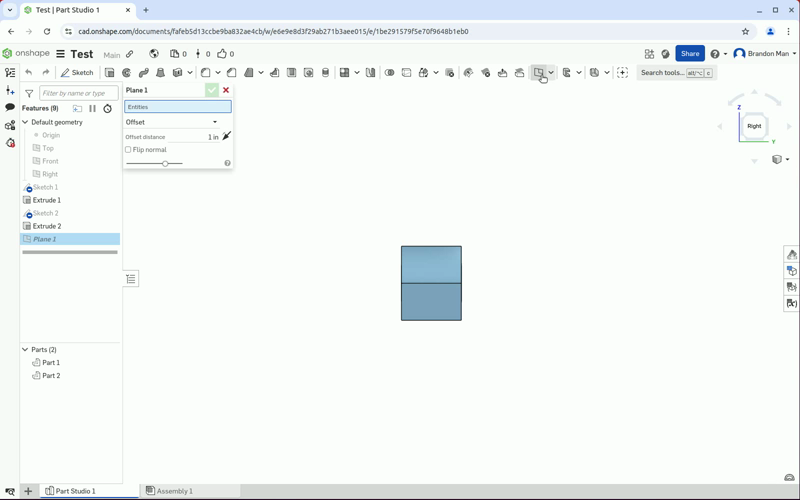
mouse_move(73, 176)
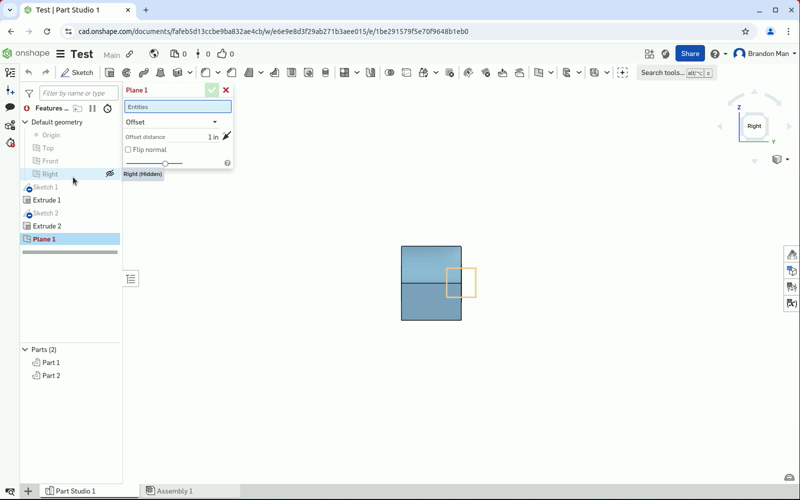
click(73, 176)
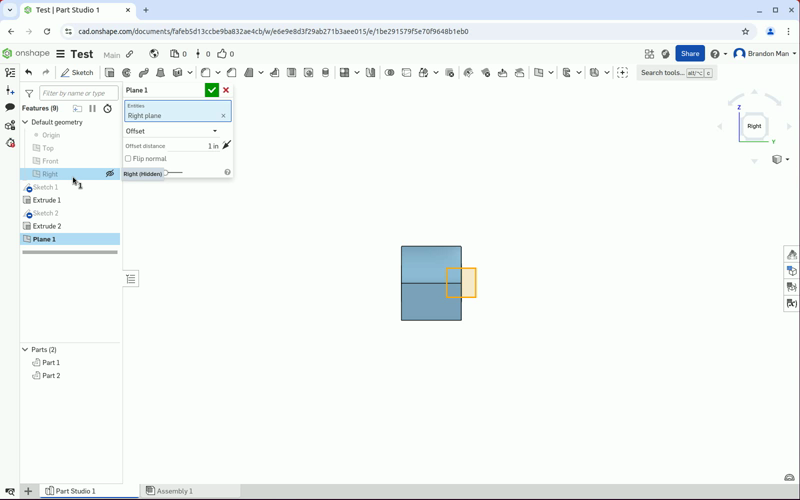
key(tab, 2)
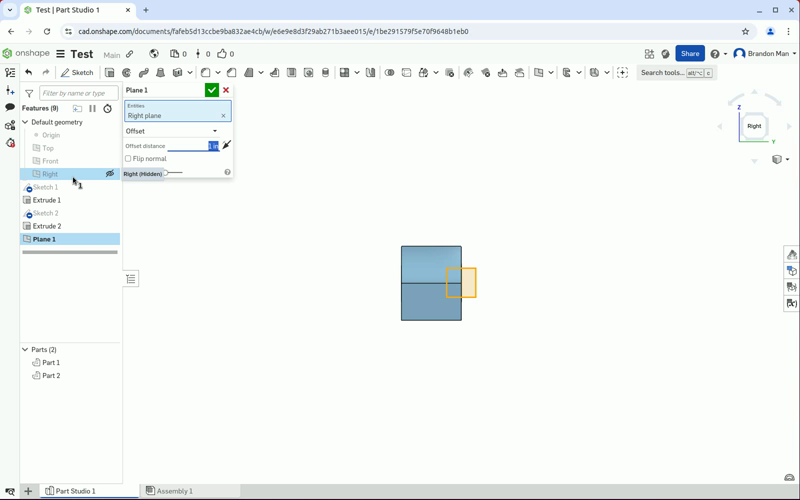
text(17.1)
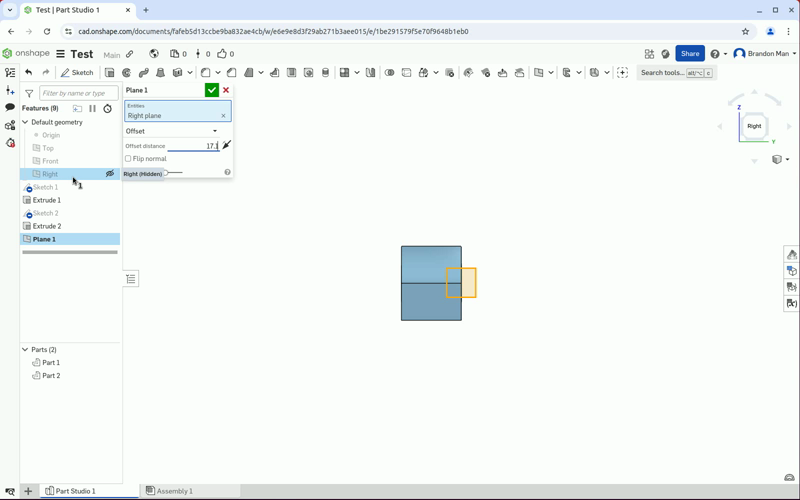
key(enter, 2)
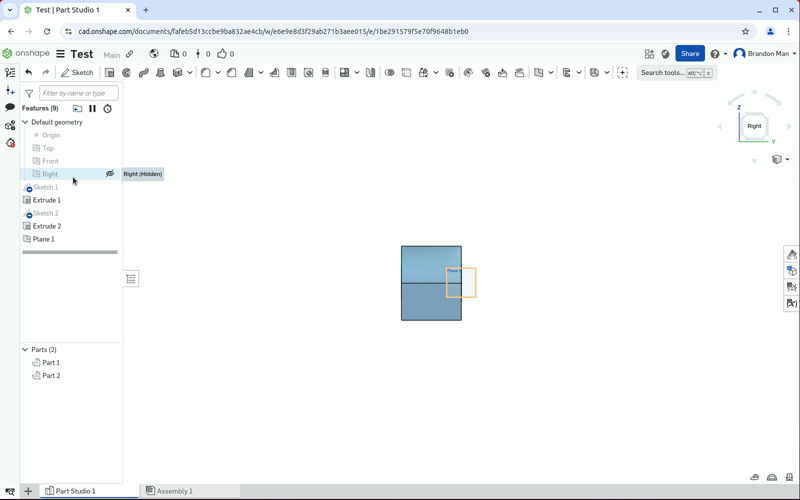
key(shift+s)
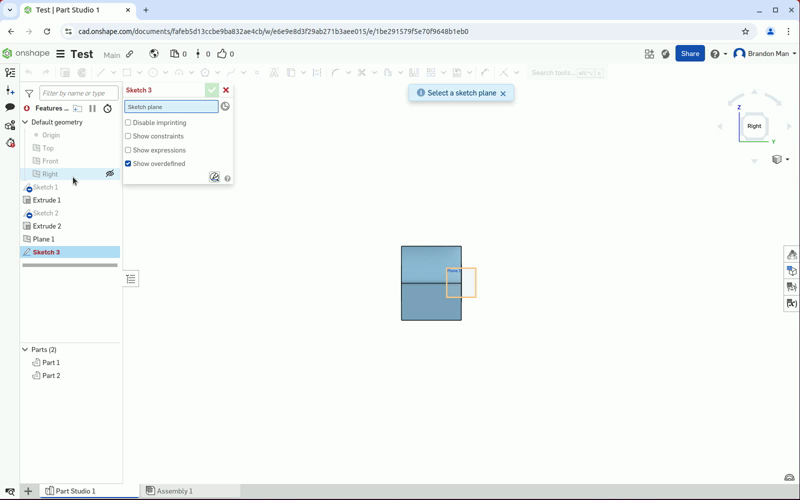
mouse_move(73, 241)
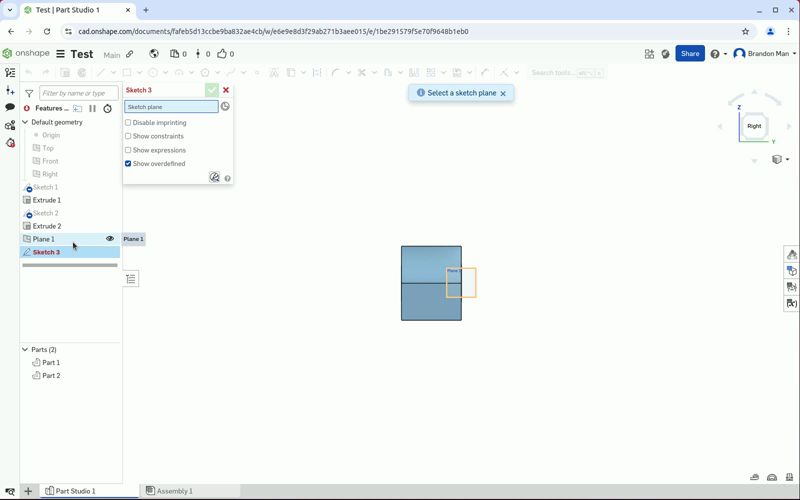
click(73, 241)
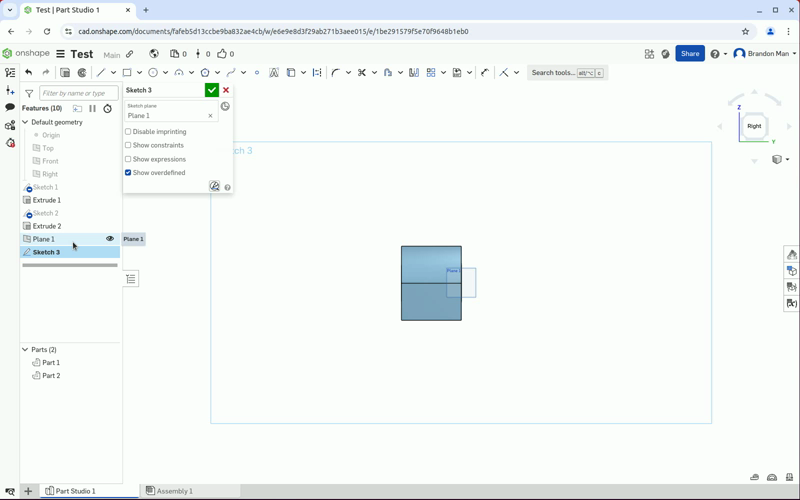
mouse_move(73, 352)
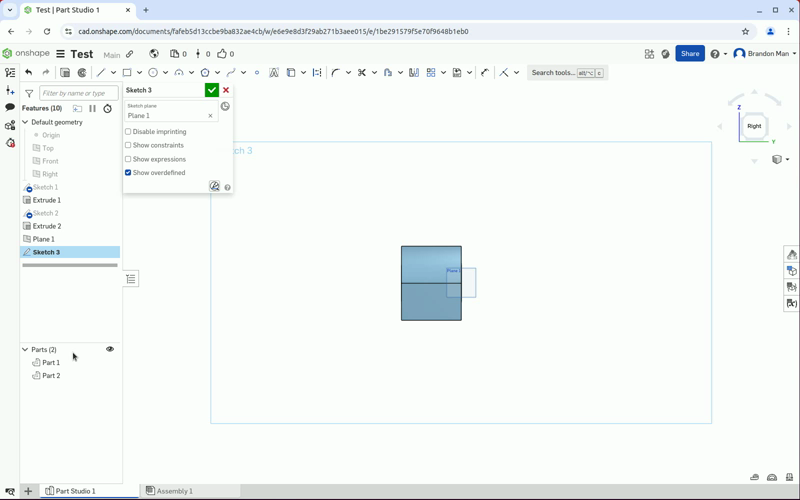
key(y)
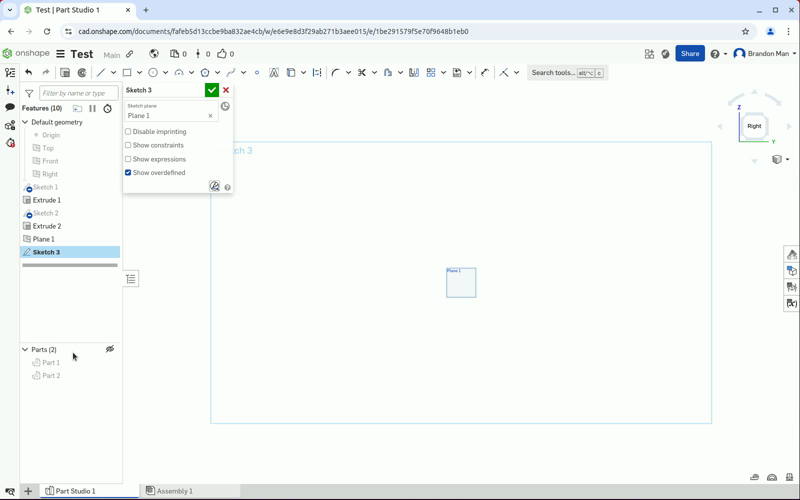
key(l)
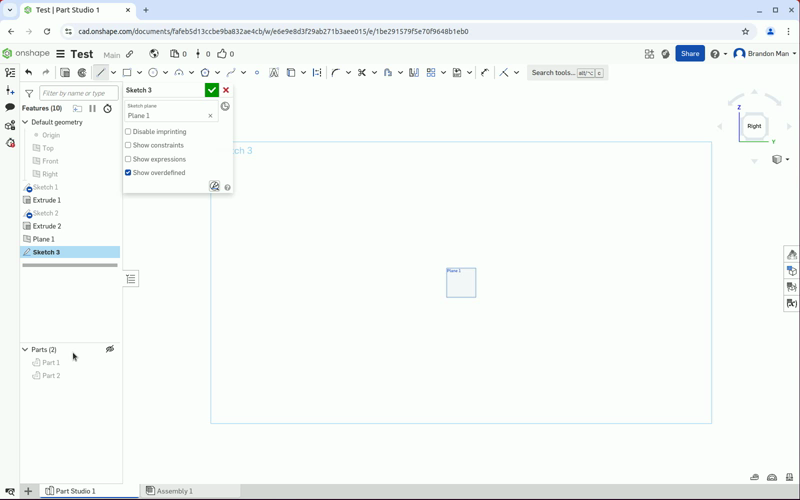
key_down(shift)
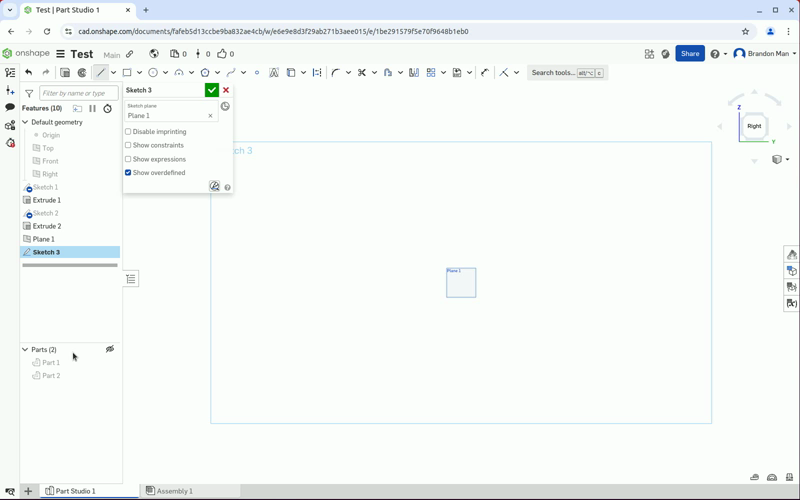
mouse_move(412, 257)
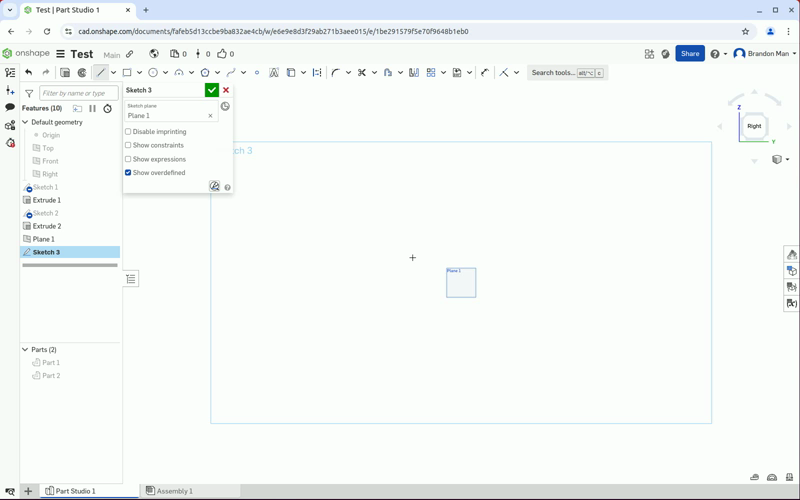
click(412, 257)
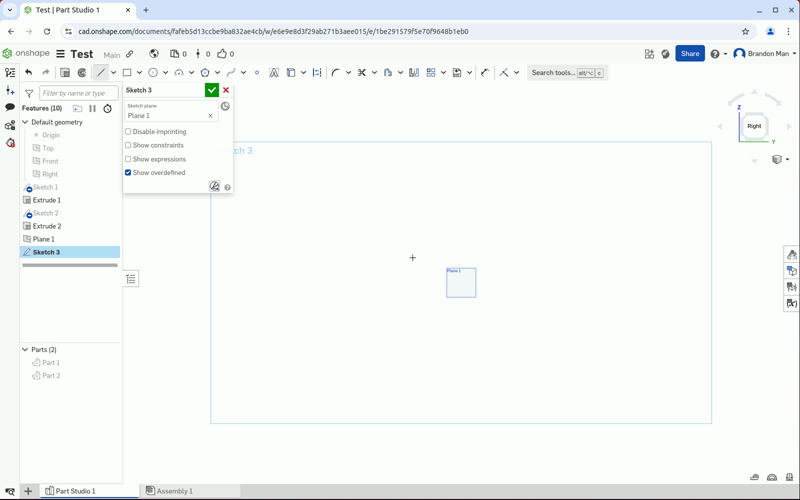
key_up(shift)
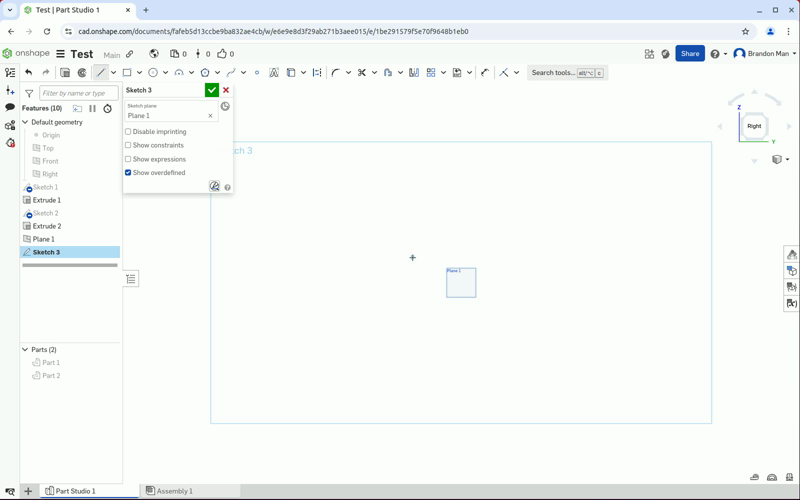
key_down(shift)
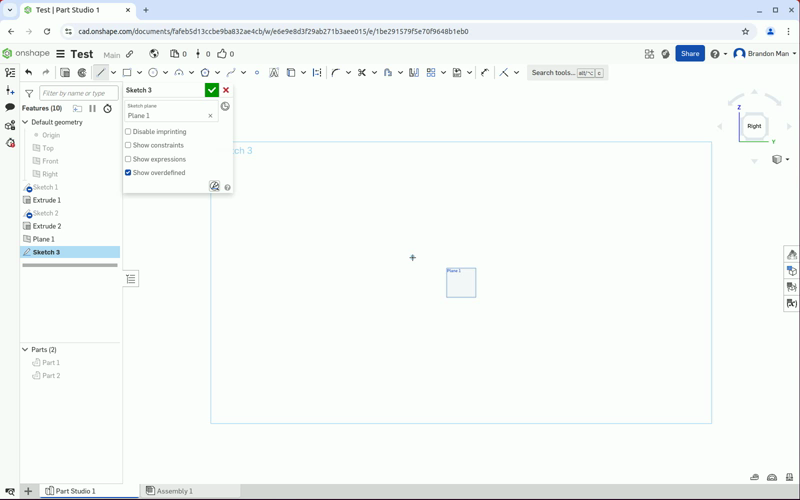
mouse_move(442, 257)
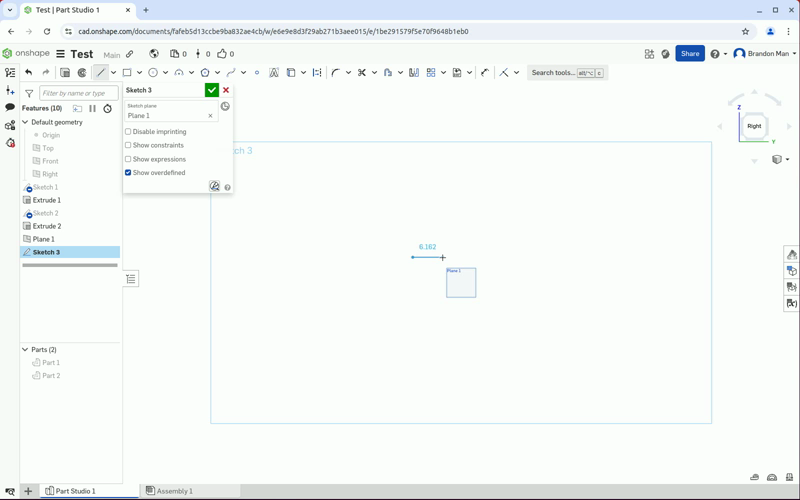
mouse_move(418, 276)
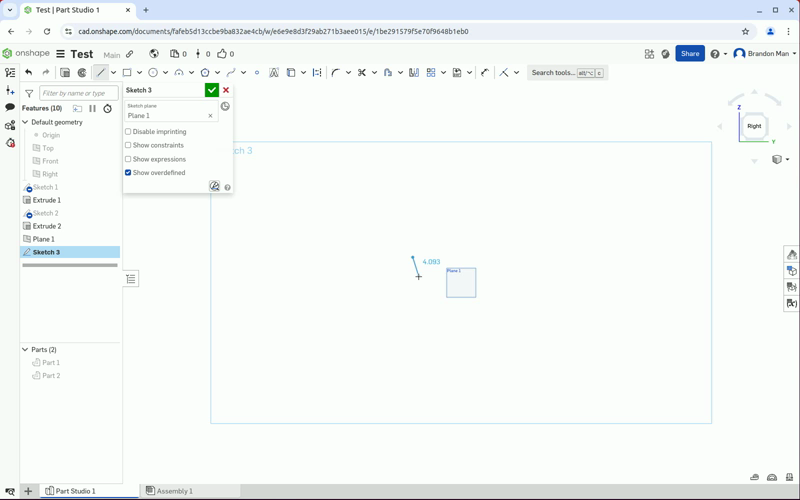
click(418, 276)
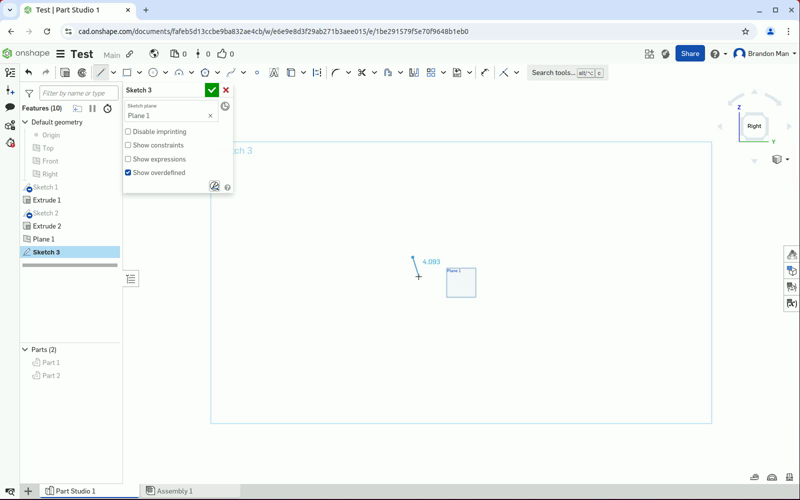
key_up(shift)
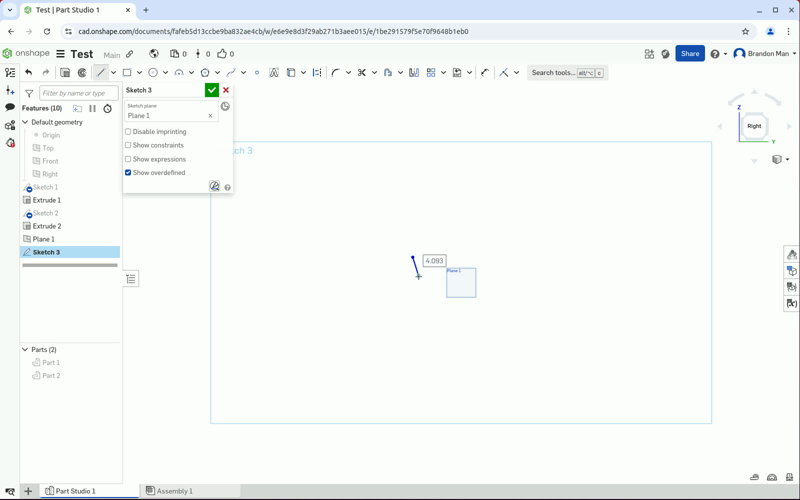
key_down(shift)
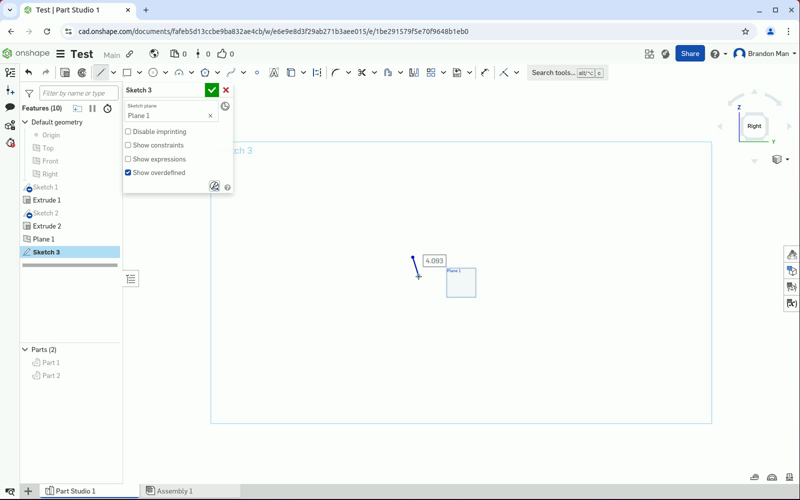
mouse_move(448, 276)
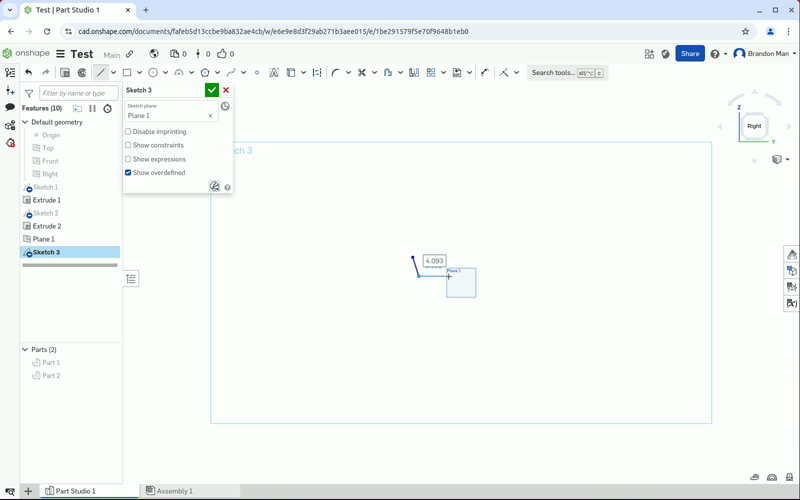
mouse_move(449, 276)
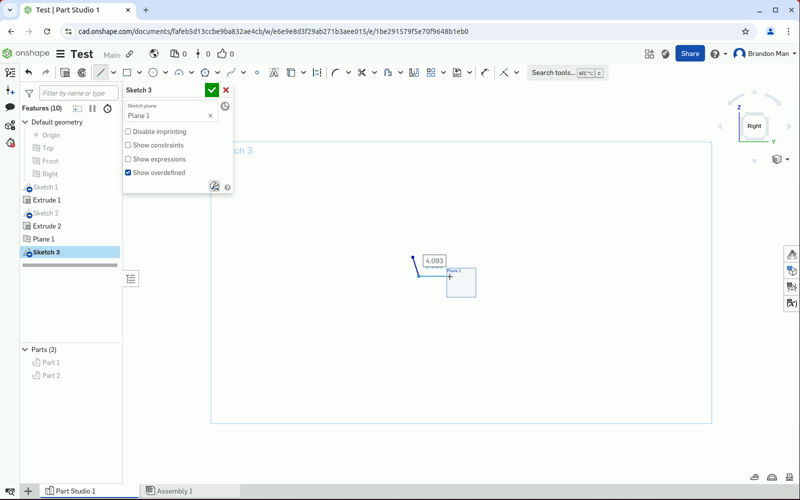
click(449, 276)
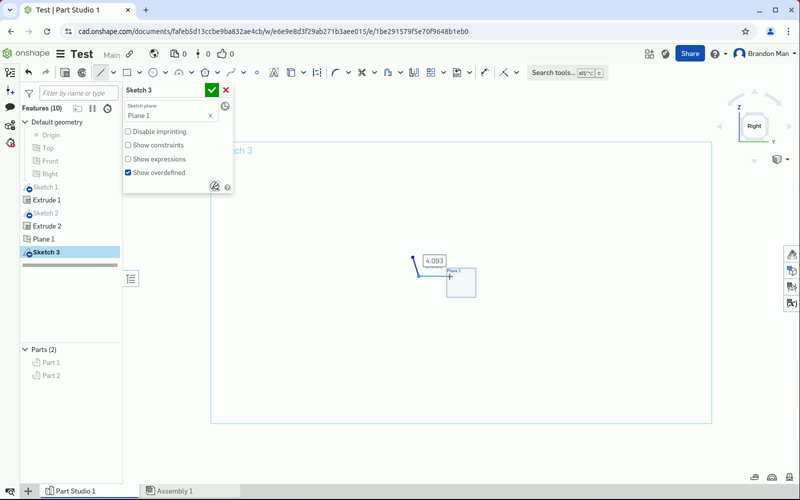
key_up(shift)
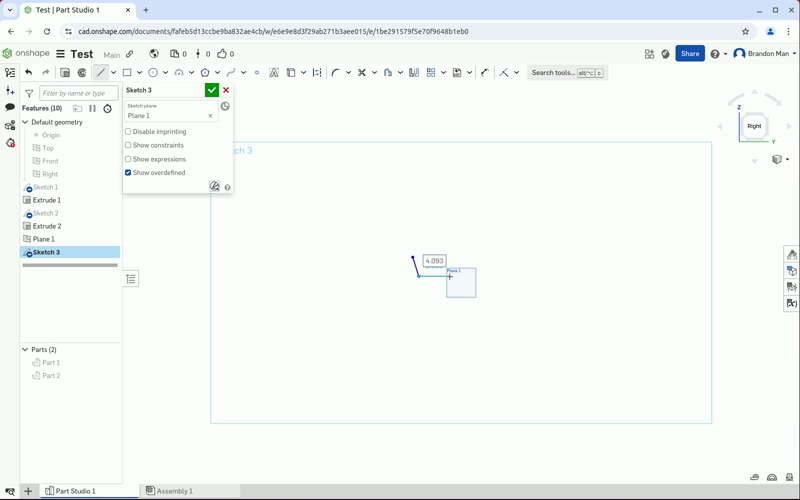
key_down(shift)
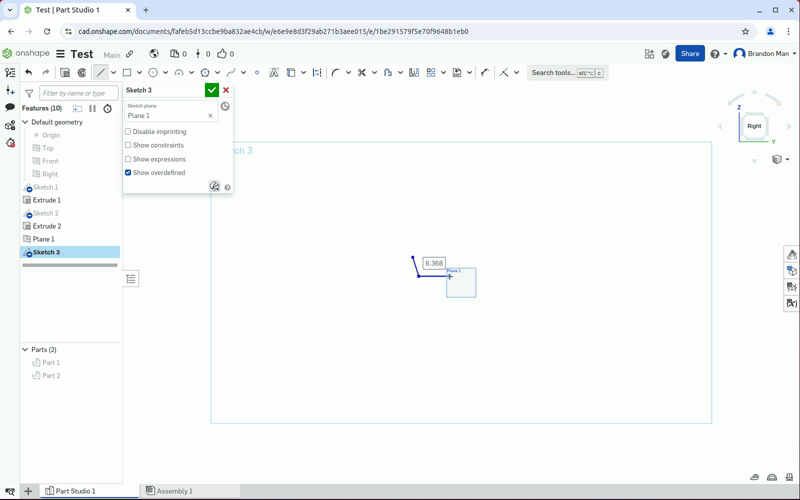
mouse_move(479, 276)
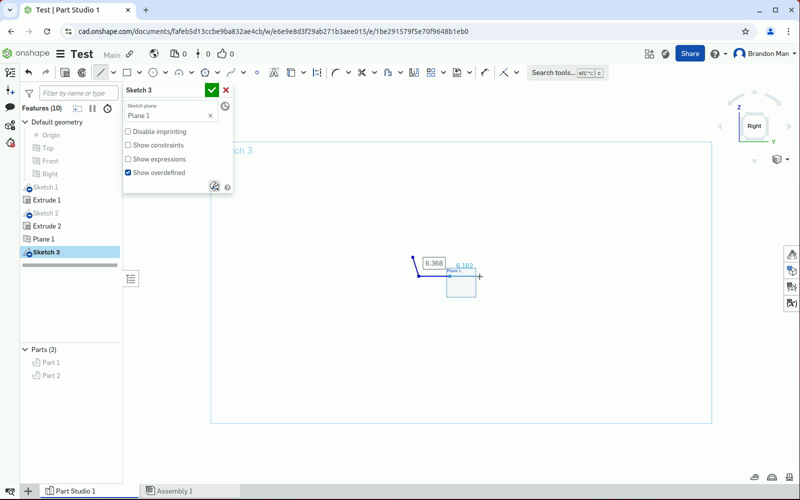
mouse_move(455, 257)
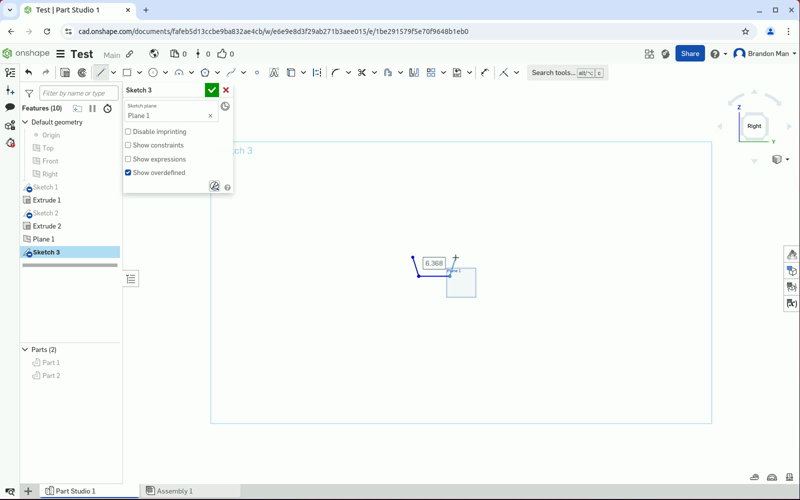
click(455, 257)
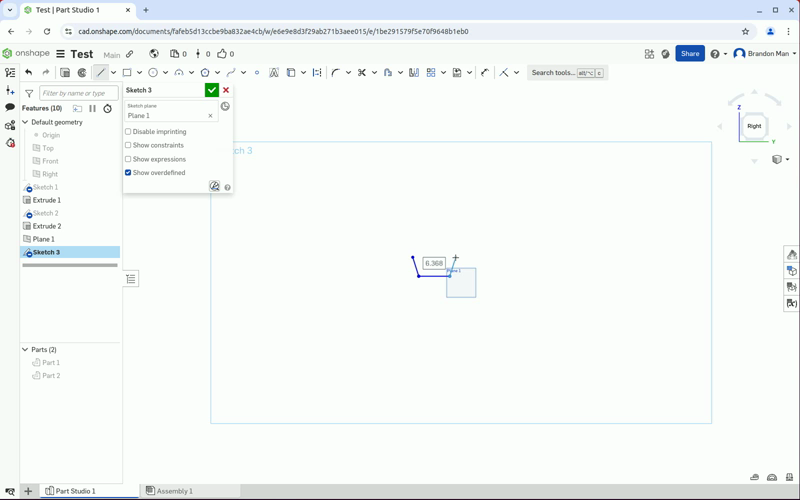
key_up(shift)
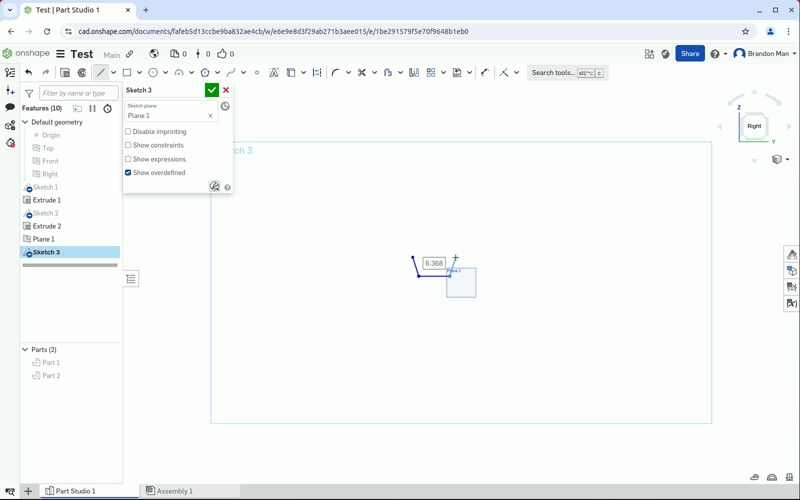
mouse_move(485, 257)
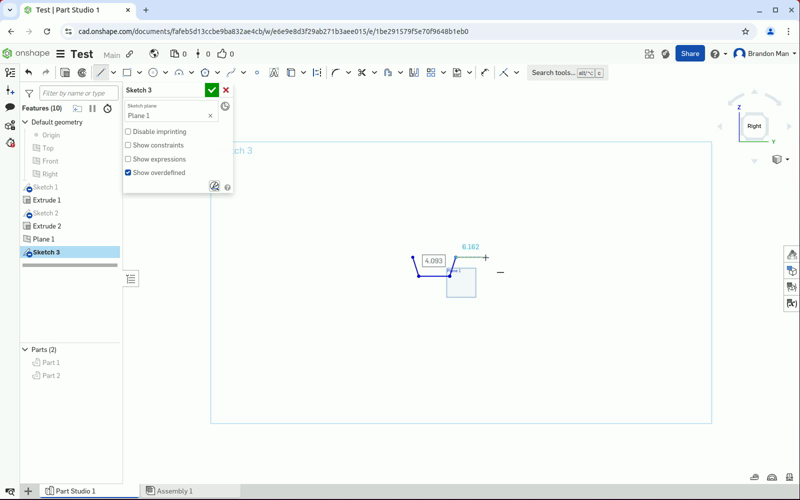
key_down(shift)
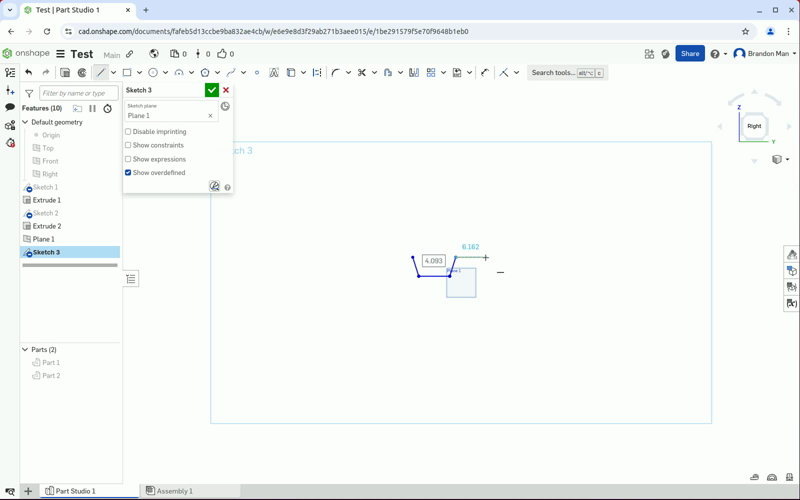
mouse_move(412, 257)
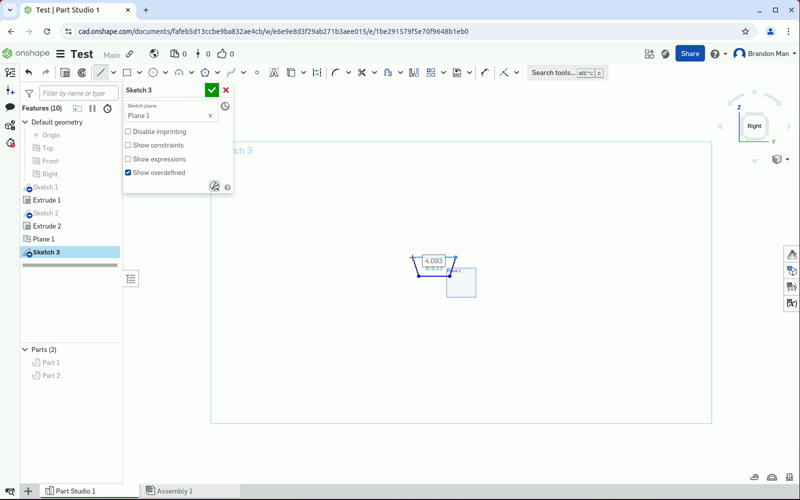
key_up(shift)
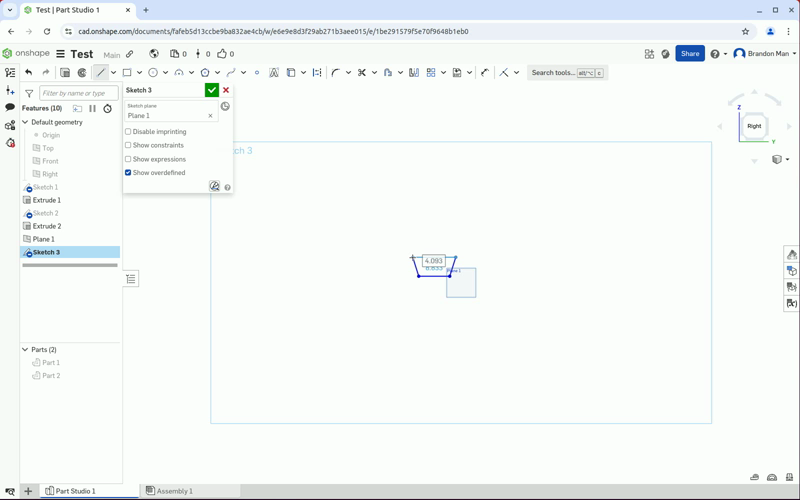
click(412, 257)
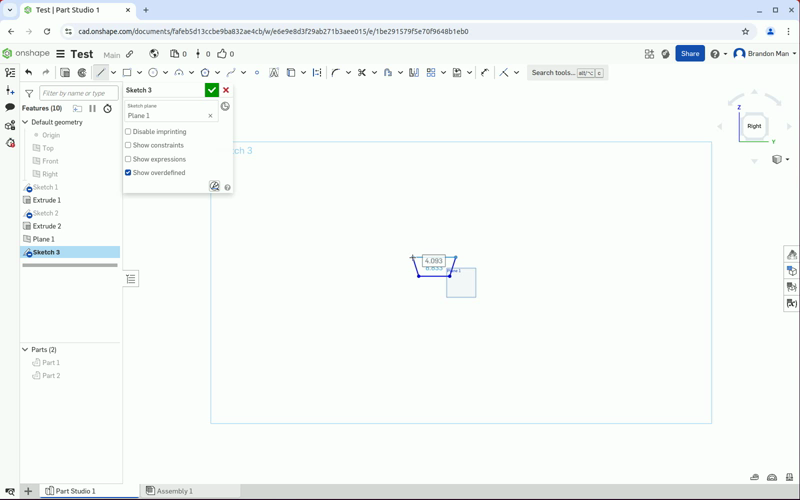
key(esc)
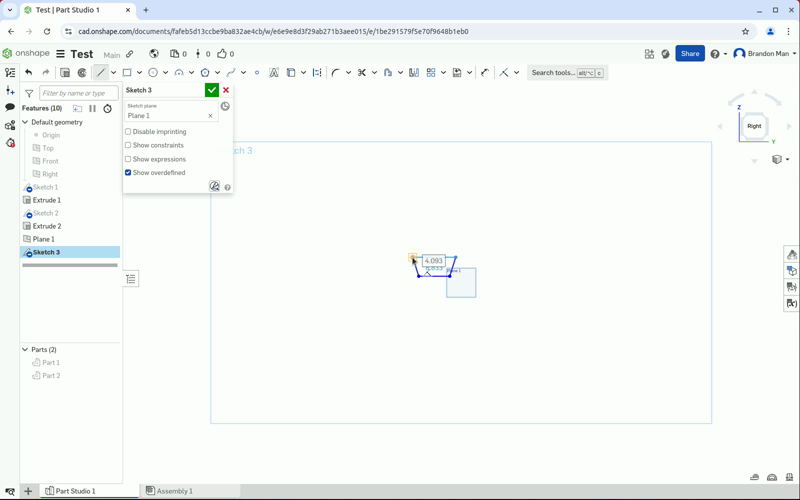
mouse_move(436, 266)
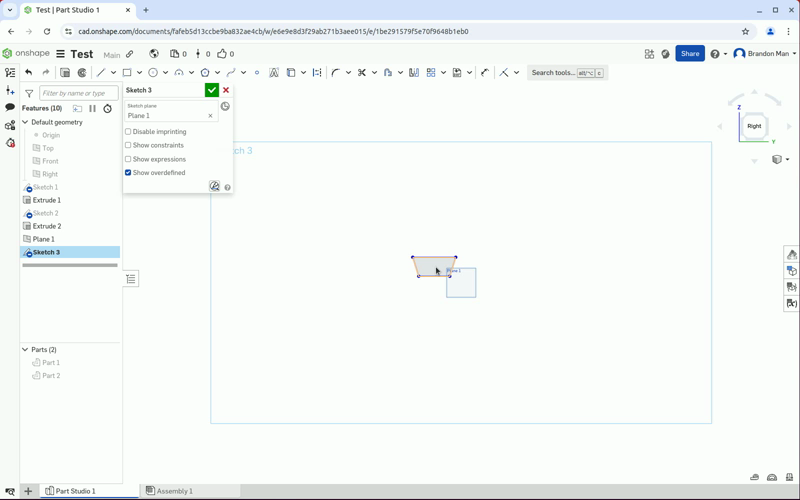
scroll(6)
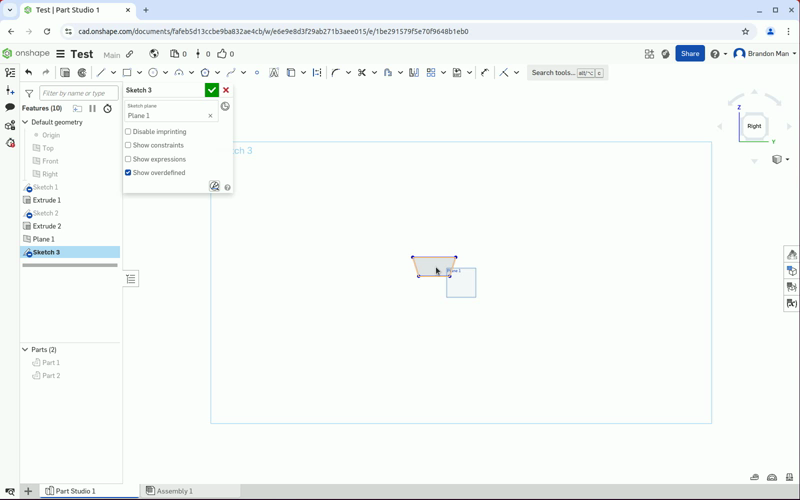
scroll(6)
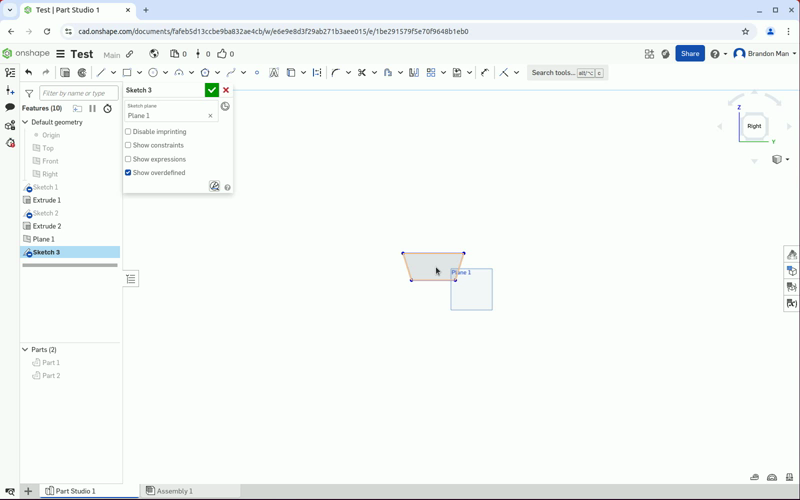
scroll(6)
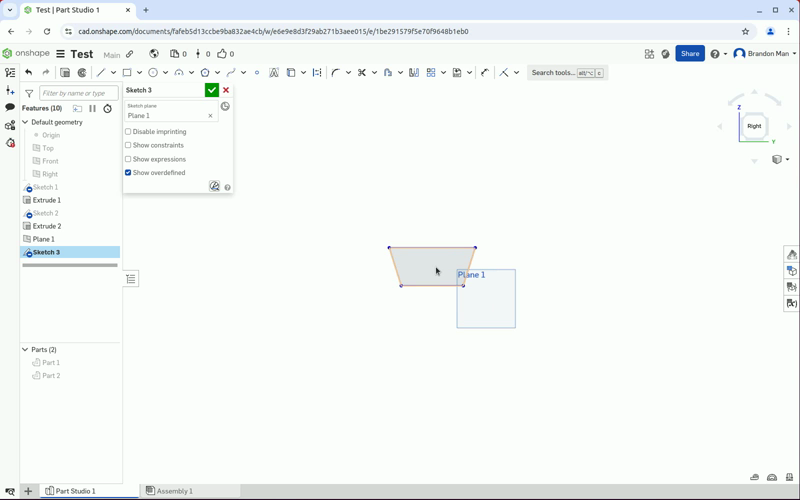
scroll(6)
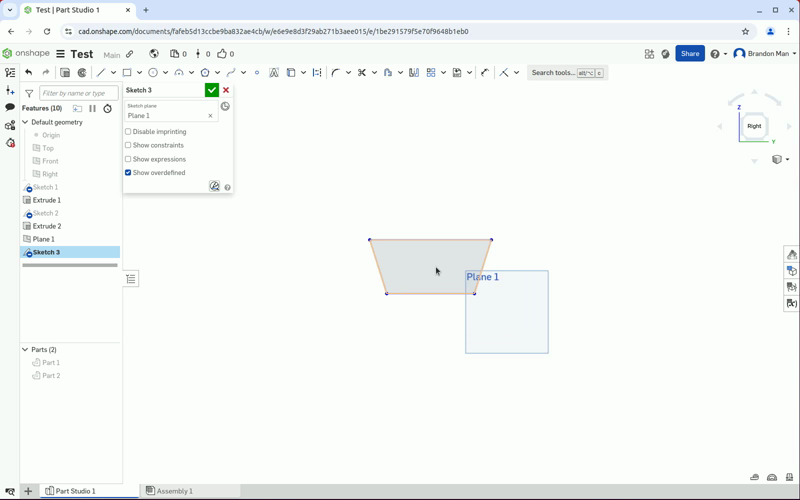
scroll(6)
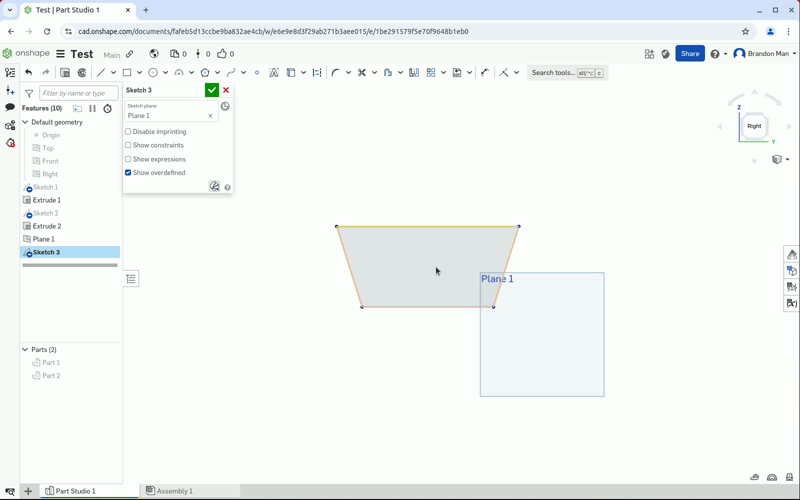
scroll(6)
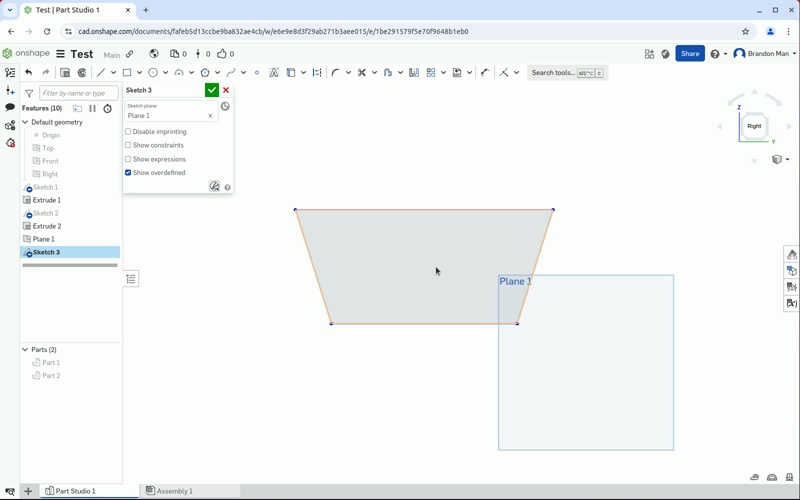
scroll(6)
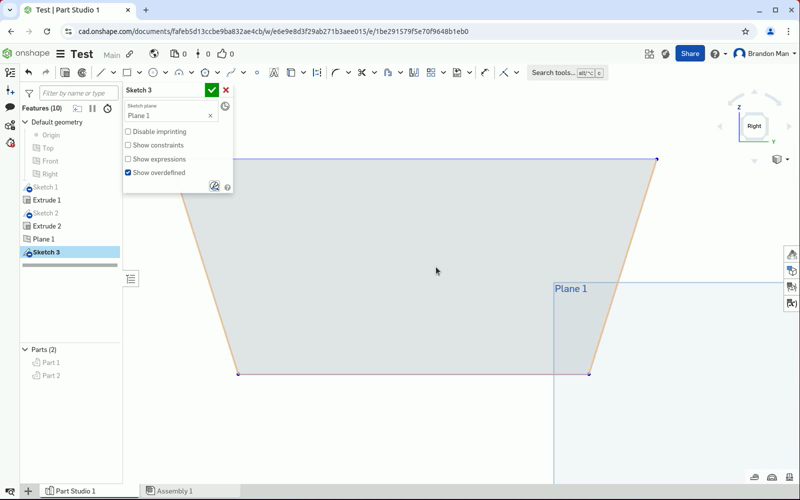
click(436, 266)
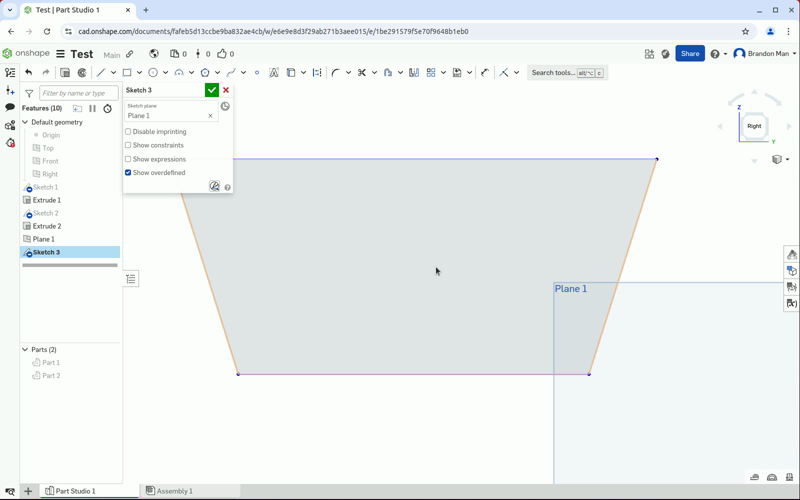
scroll(-6)
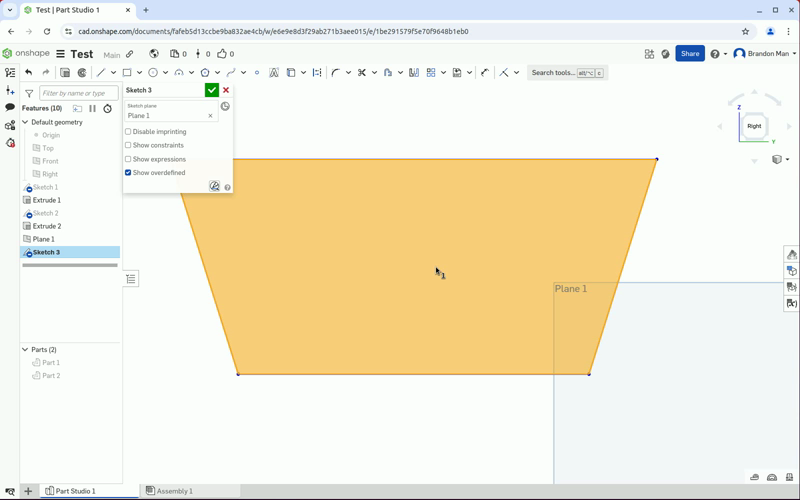
scroll(-6)
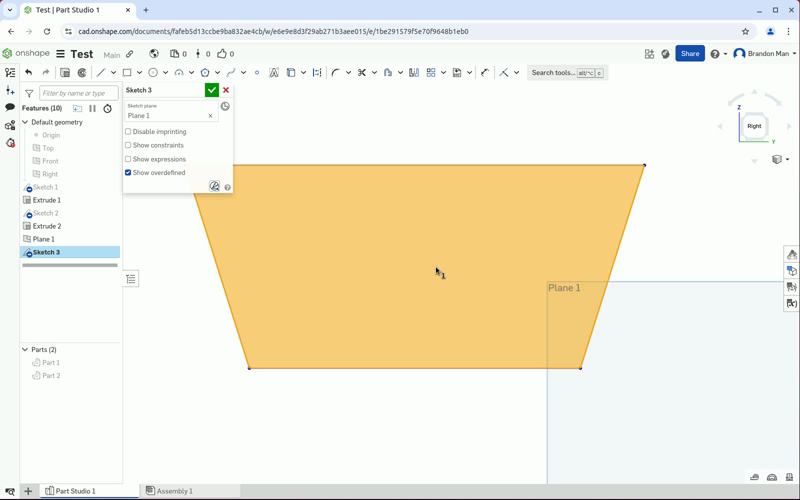
scroll(-6)
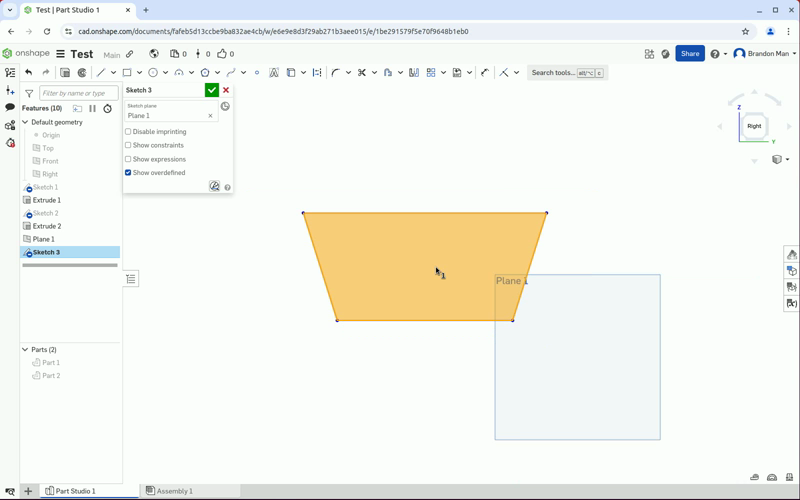
scroll(-6)
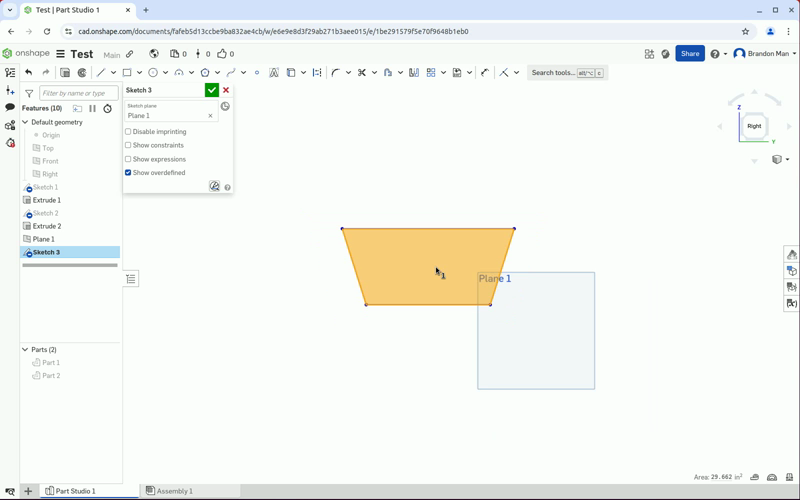
scroll(-6)
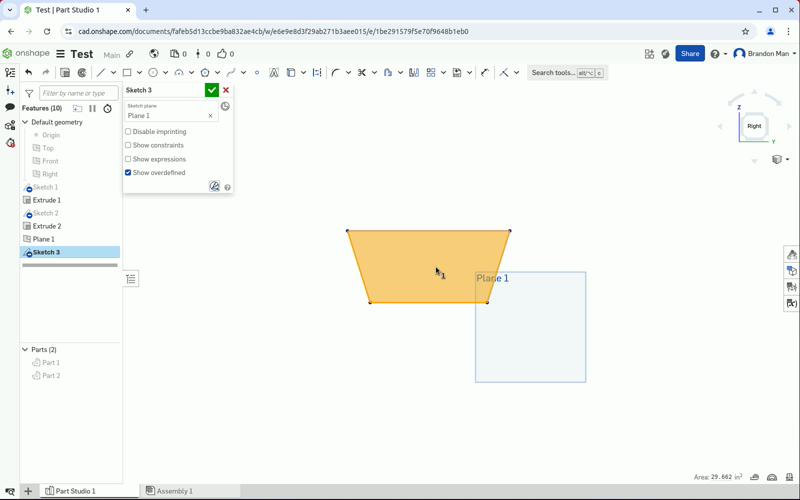
scroll(-6)
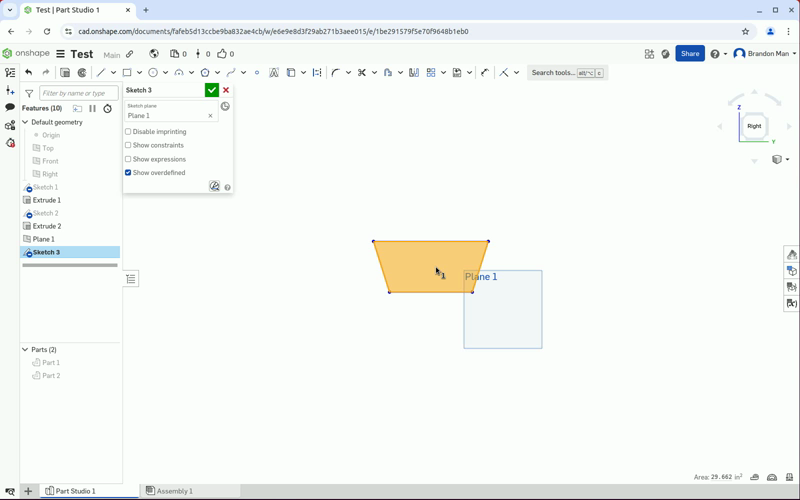
scroll(-6)
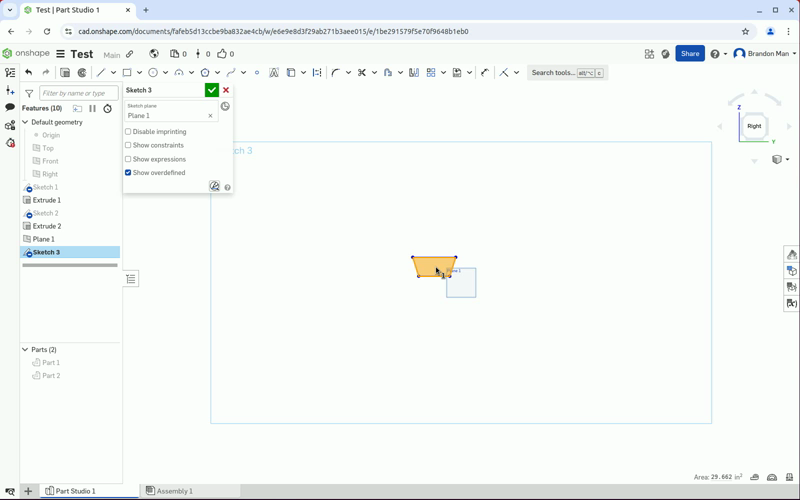
mouse_move(73, 352)
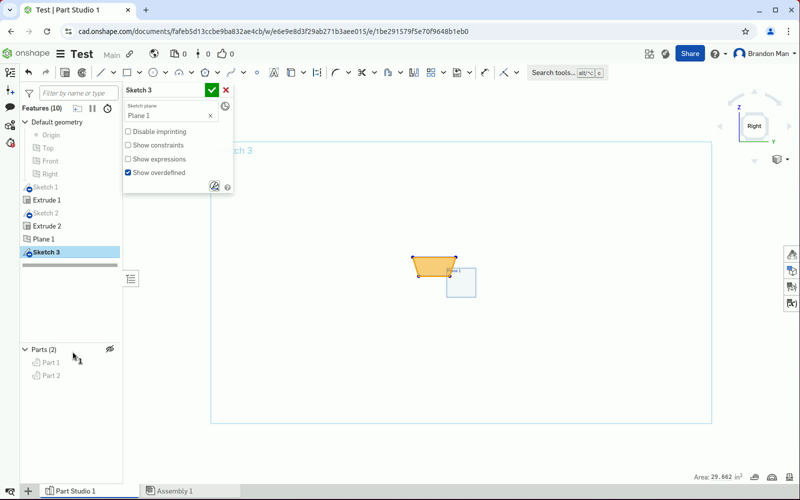
key(shift+y)
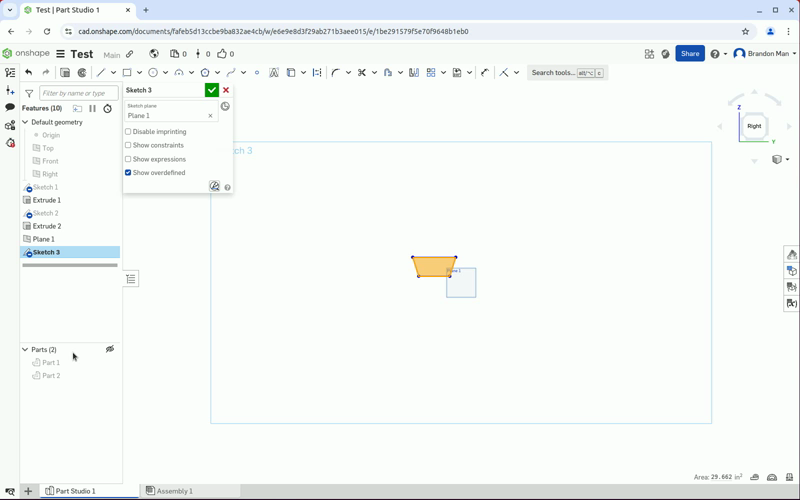
key(shift+e)
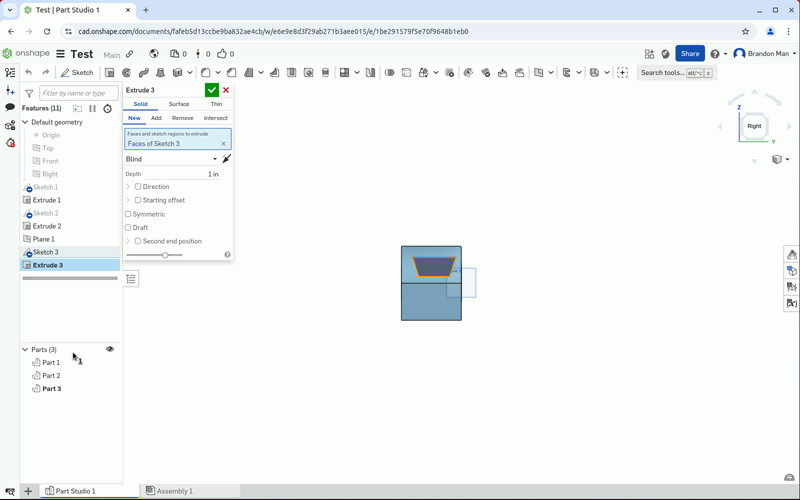
mouse_move(143, 106)
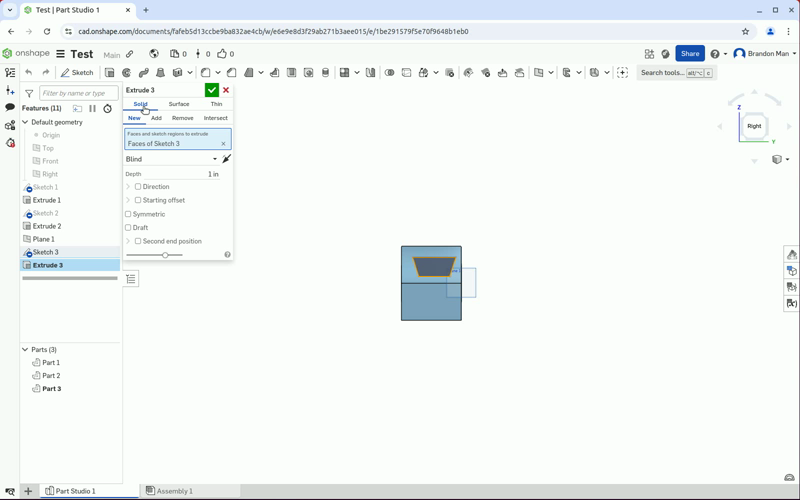
click(143, 106)
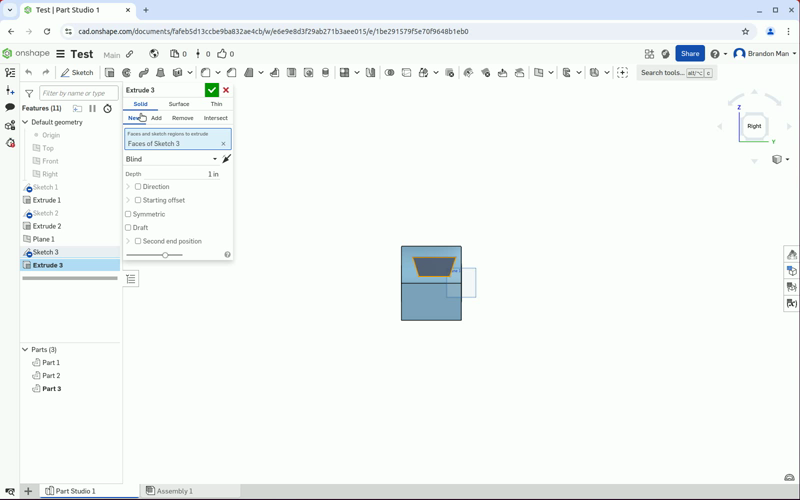
mouse_move(137, 120)
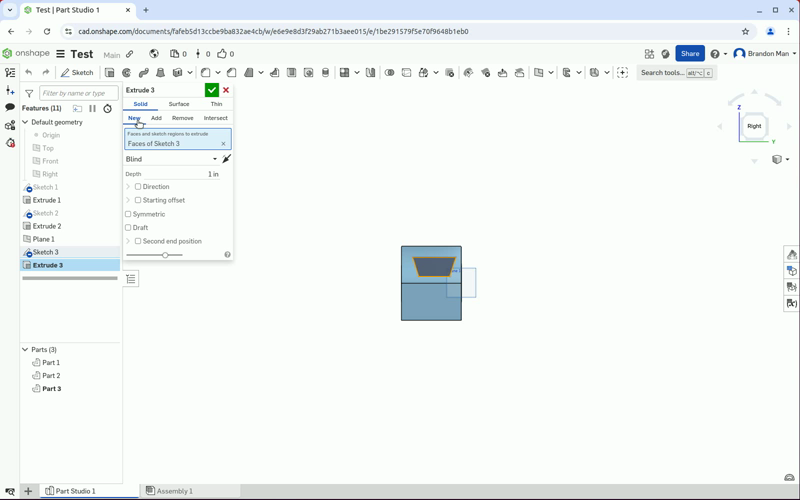
click(137, 120)
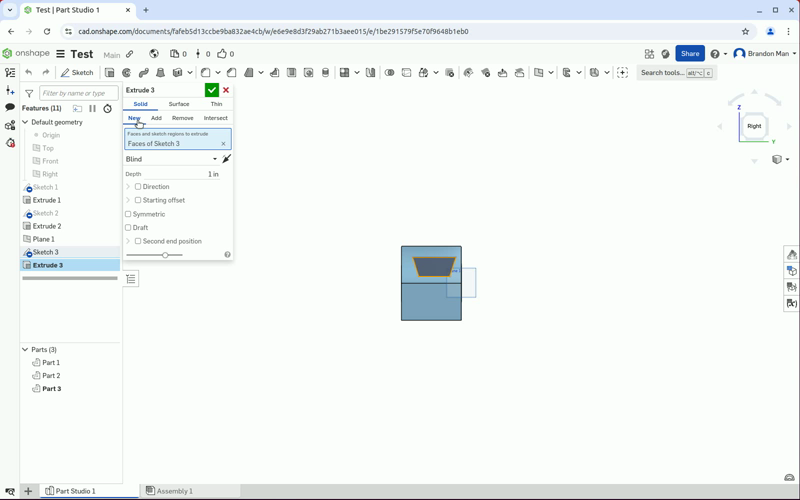
key(tab, 4)
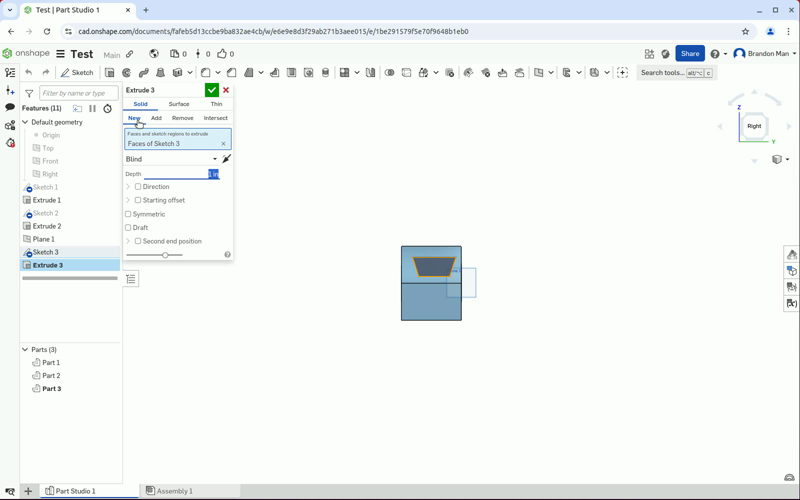
text(6.018)
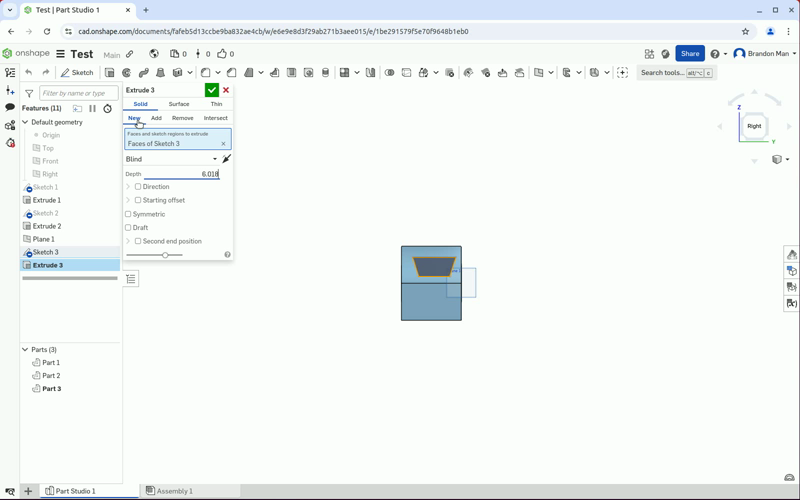
key(enter)
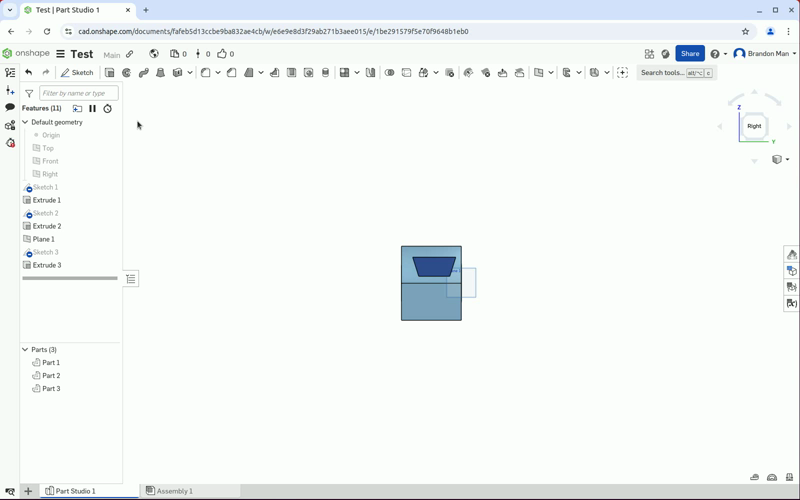
key(shift+h)
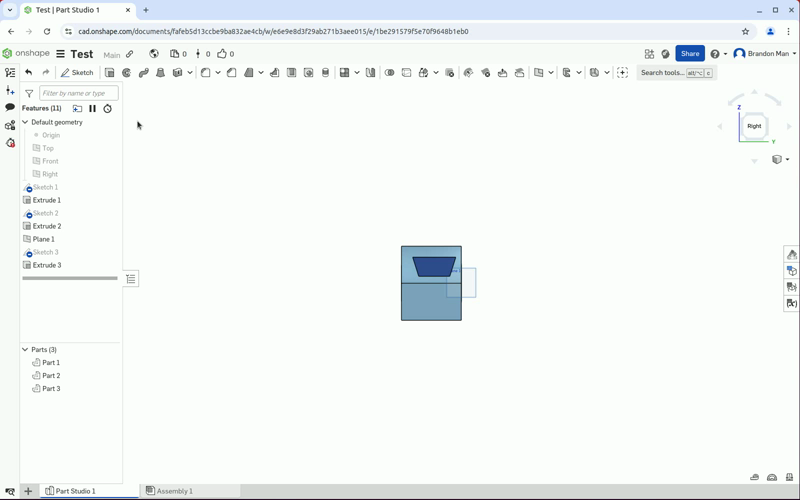
key(shift+h)
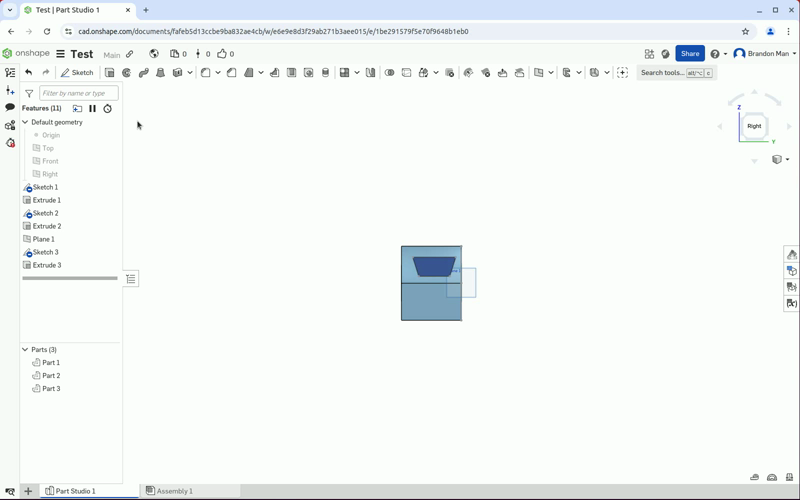
key(shift+7)
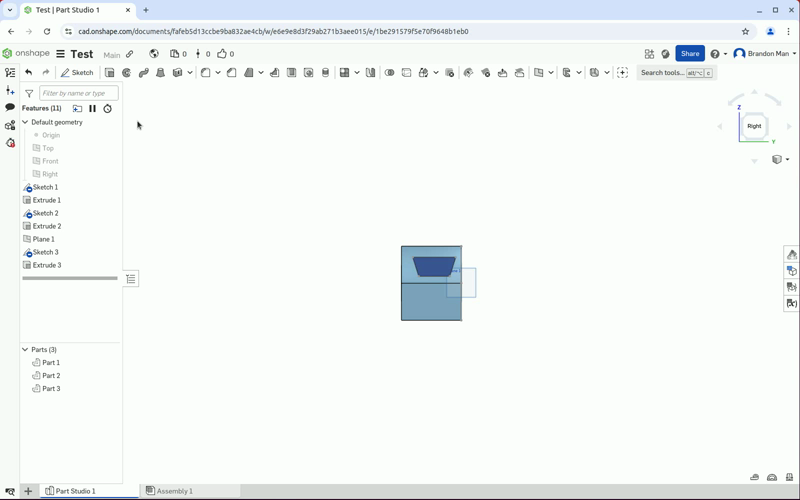
key(right, 2)
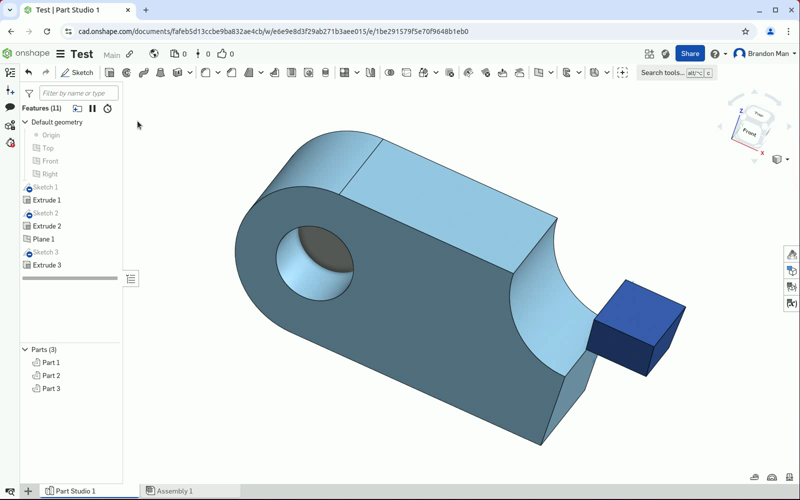
key(down, 2)
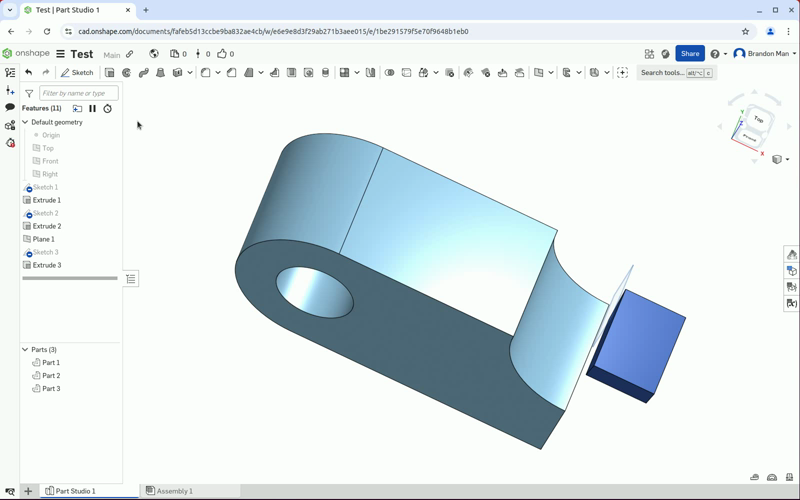
key(up, 2)
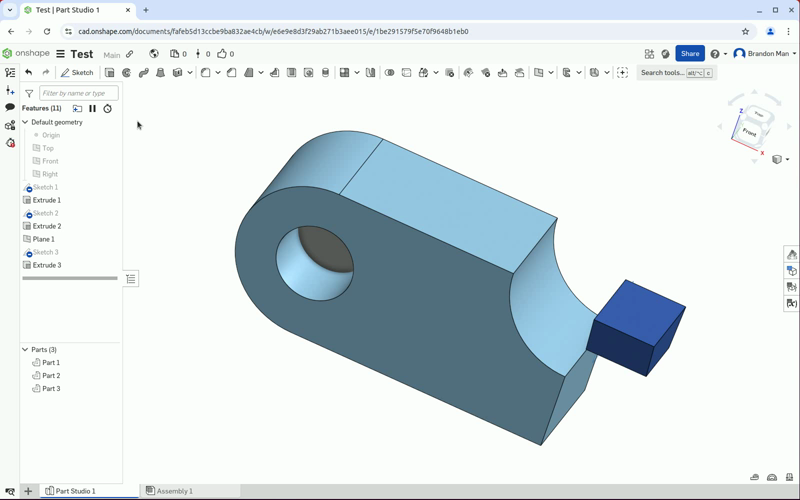
key(left, 2)
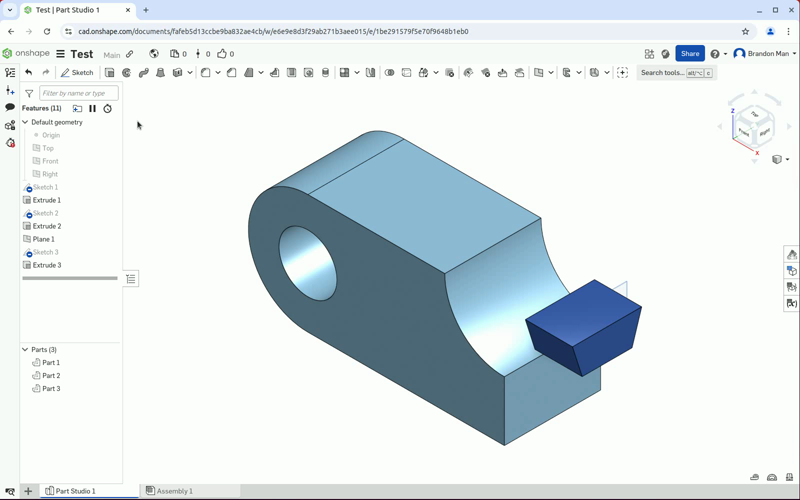
mouse_move(73, 189)
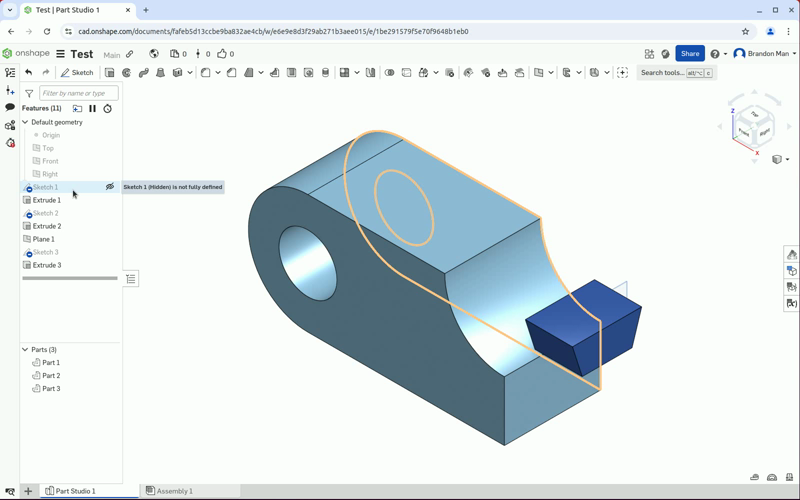
click(73, 189)